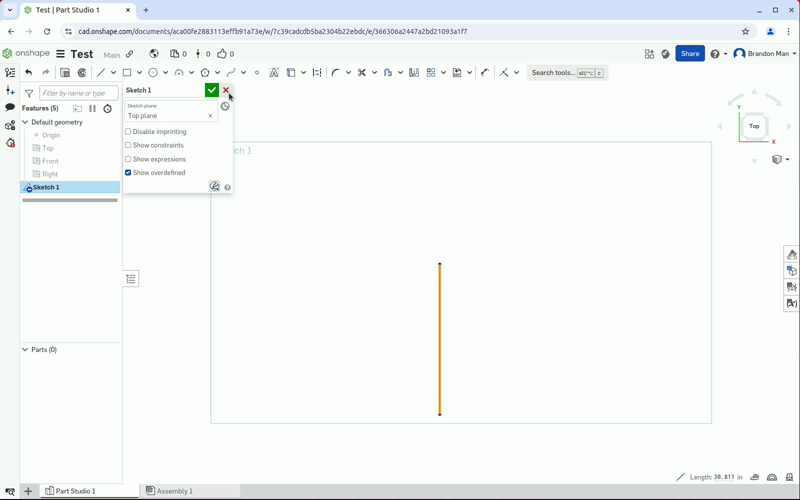
key(shift+h)
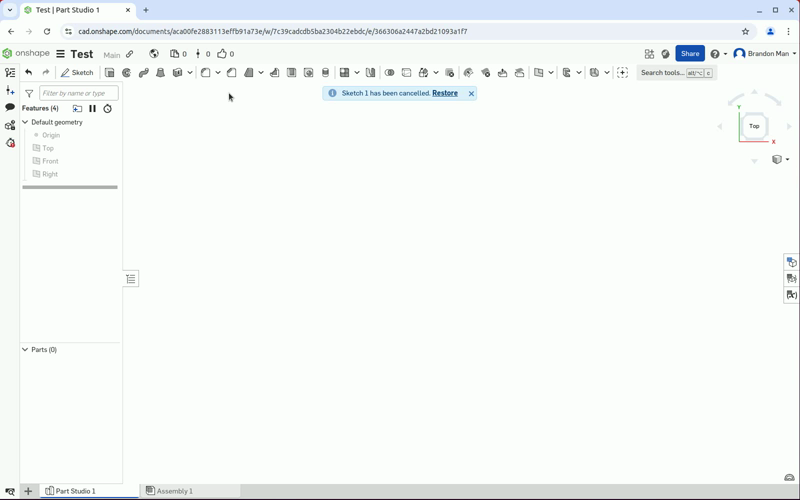
mouse_move(73, 352)
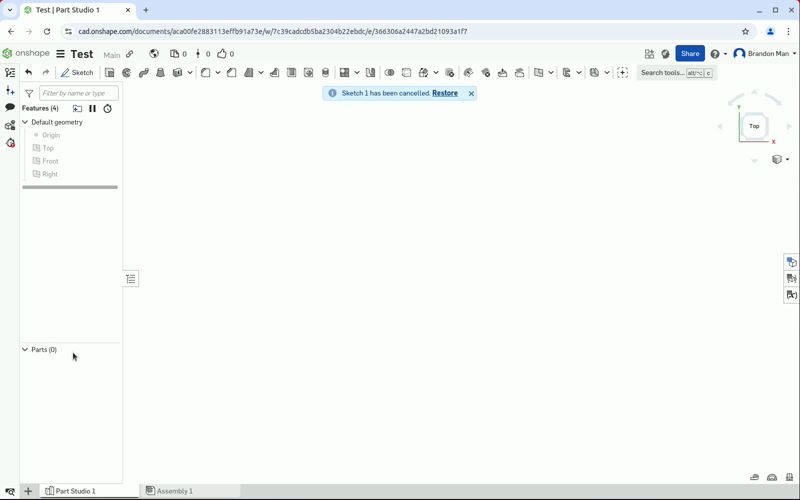
key(y)
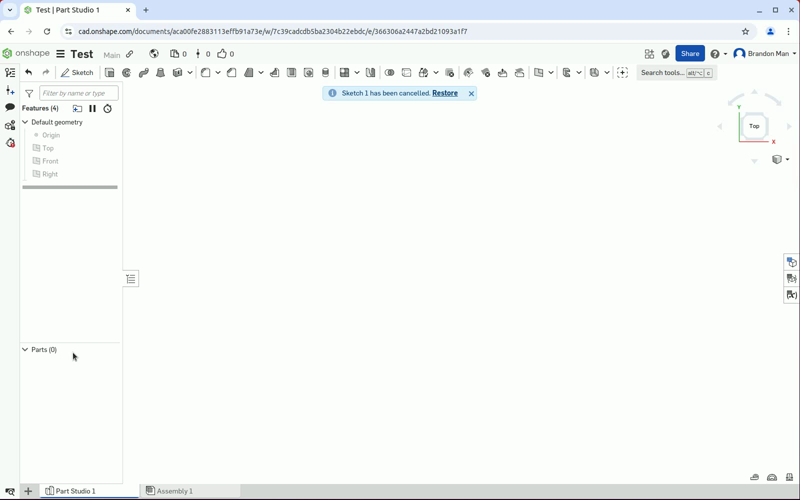
key(shift+p)
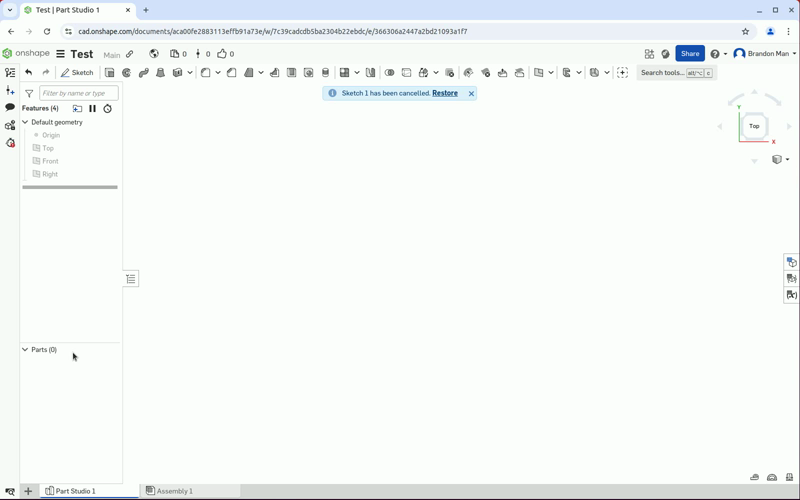
key(space)
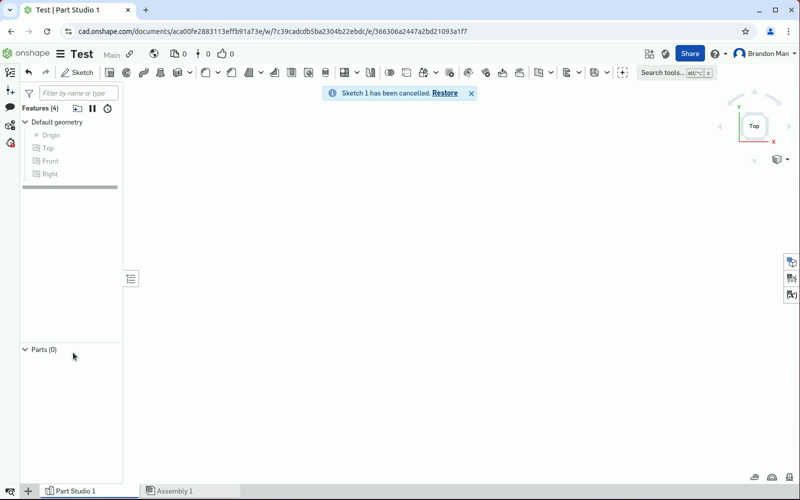
key_down(shift)
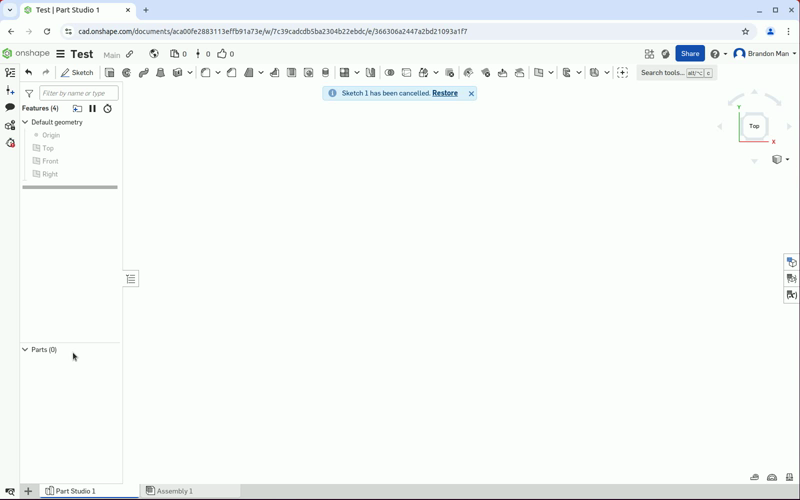
key(up)
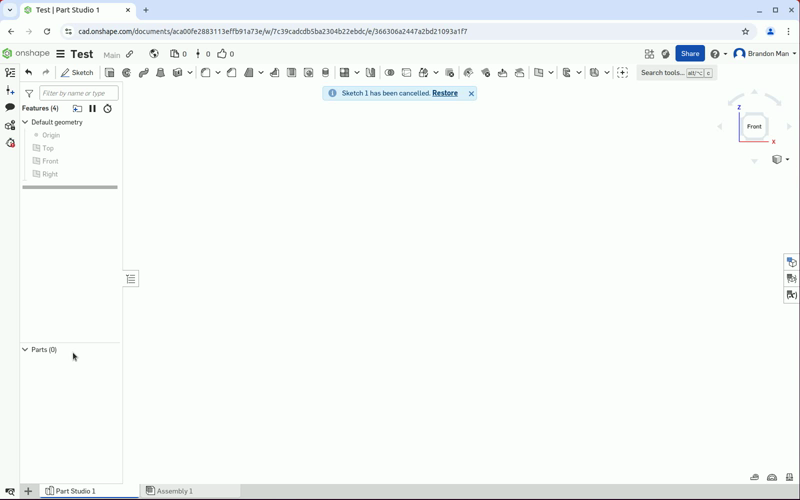
key_up(shift)
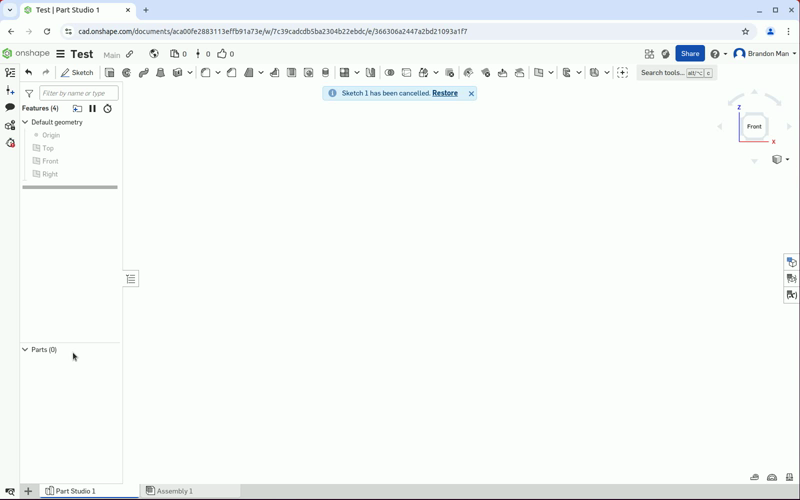
mouse_move(73, 352)
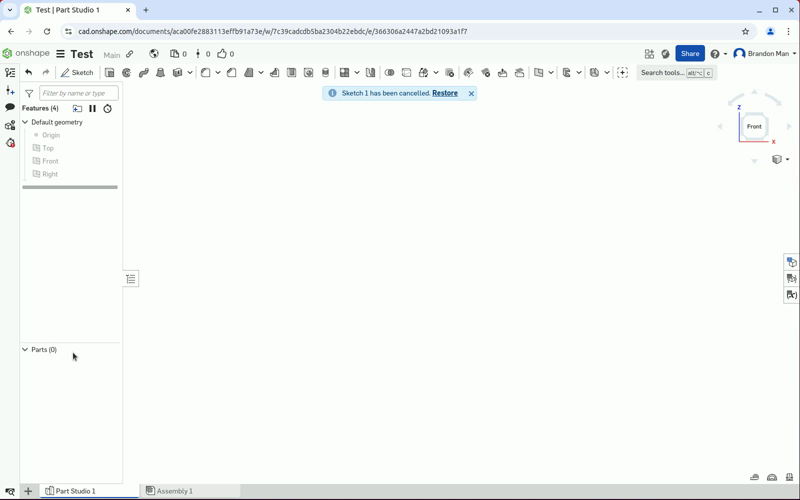
key(shift+y)
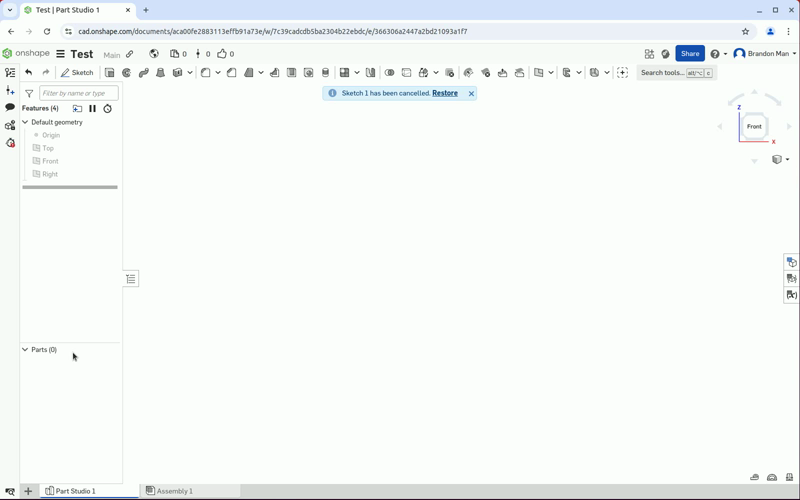
key(shift+s)
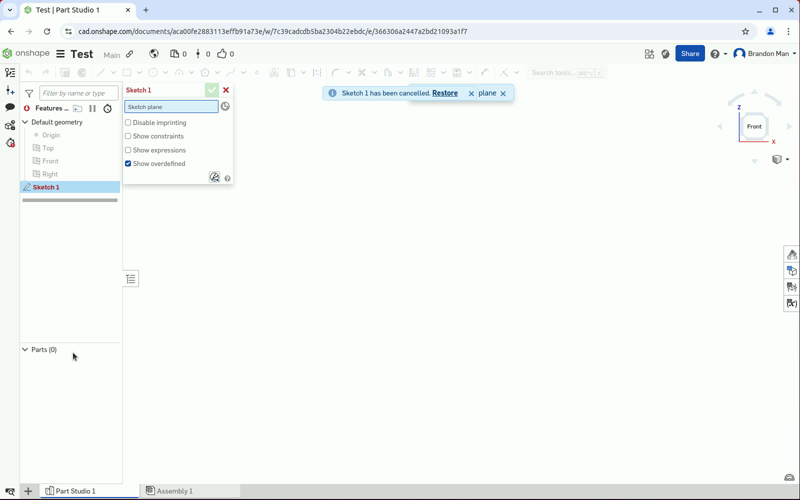
mouse_move(73, 163)
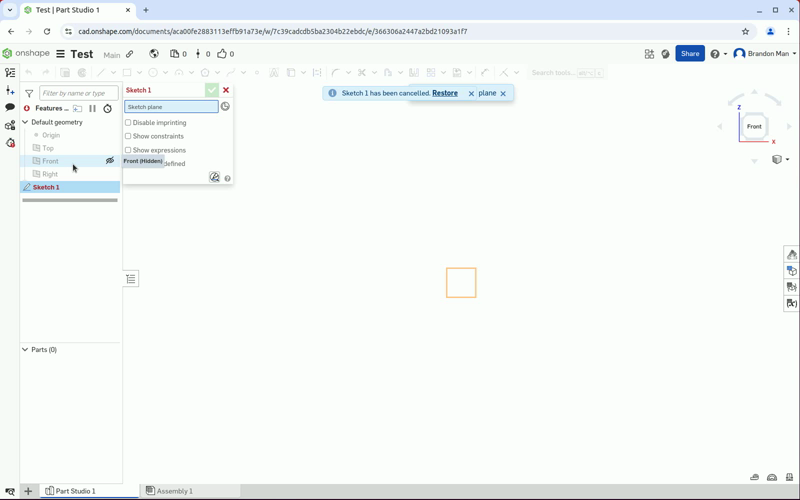
click(73, 163)
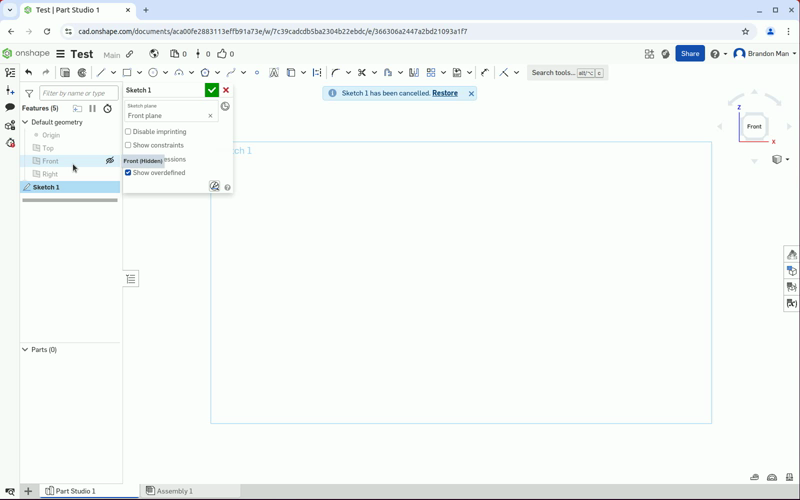
mouse_move(73, 352)
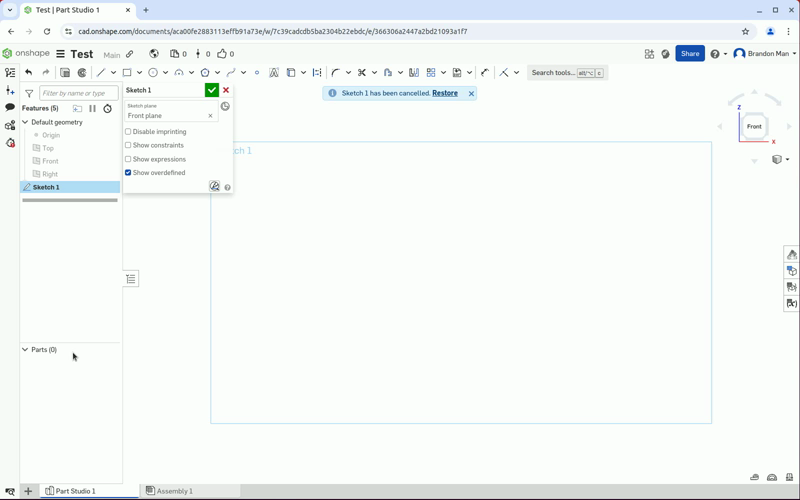
key(y)
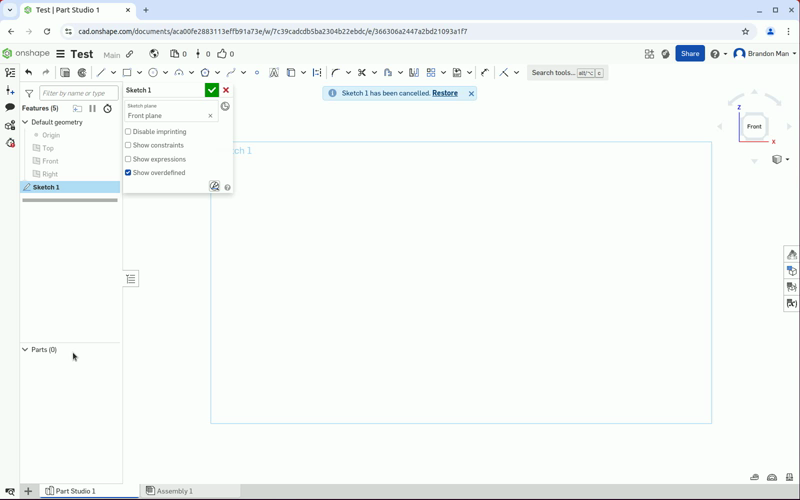
key(l)
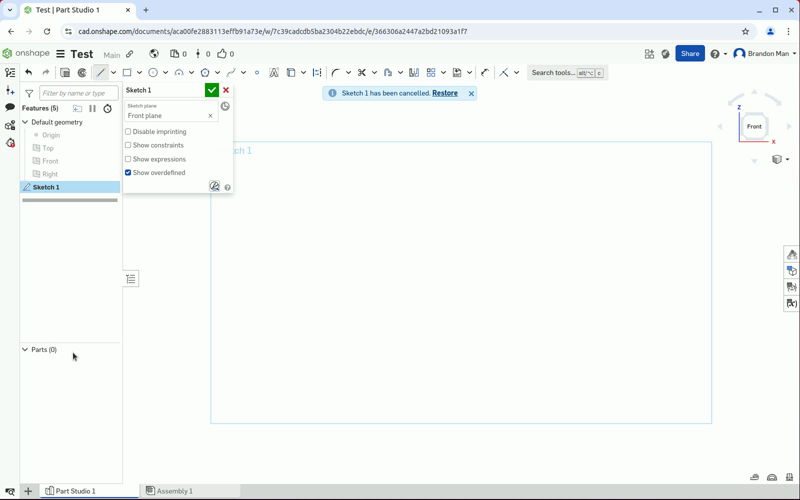
key_down(shift)
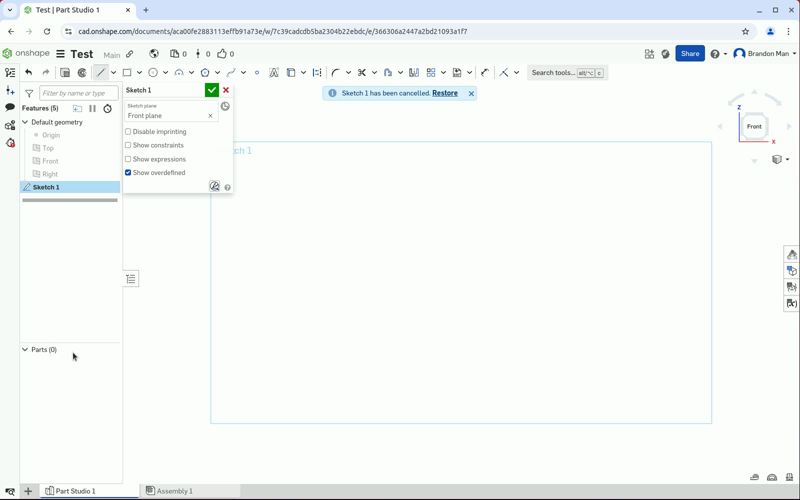
mouse_move(460, 395)
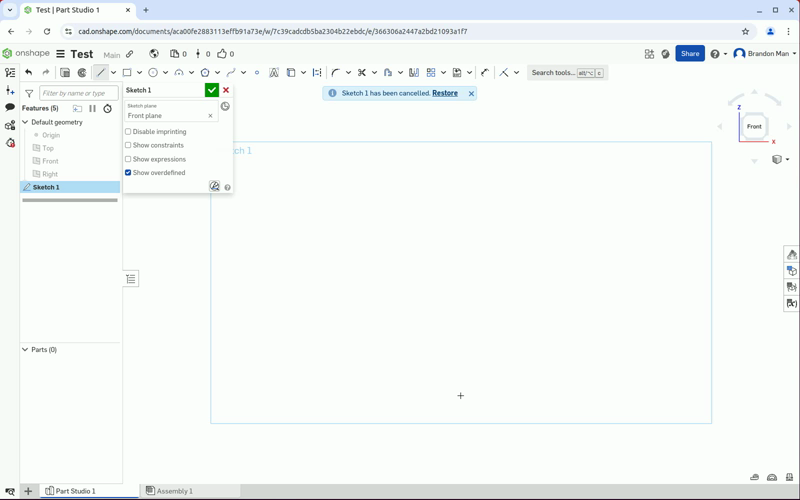
click(460, 395)
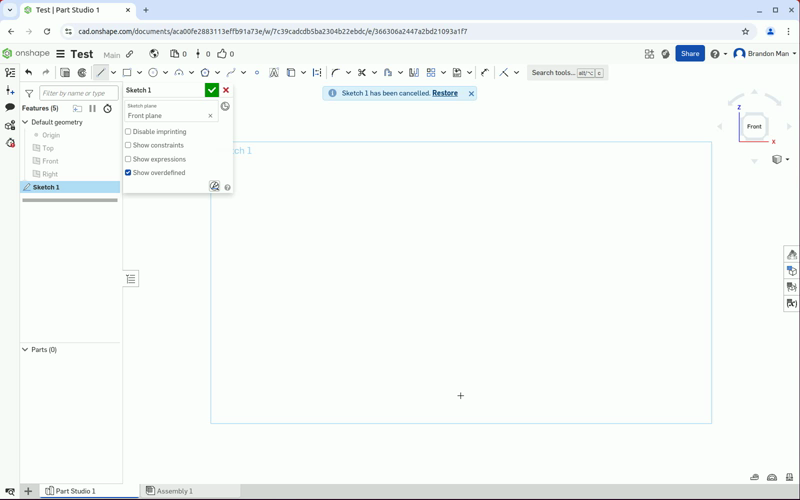
key_up(shift)
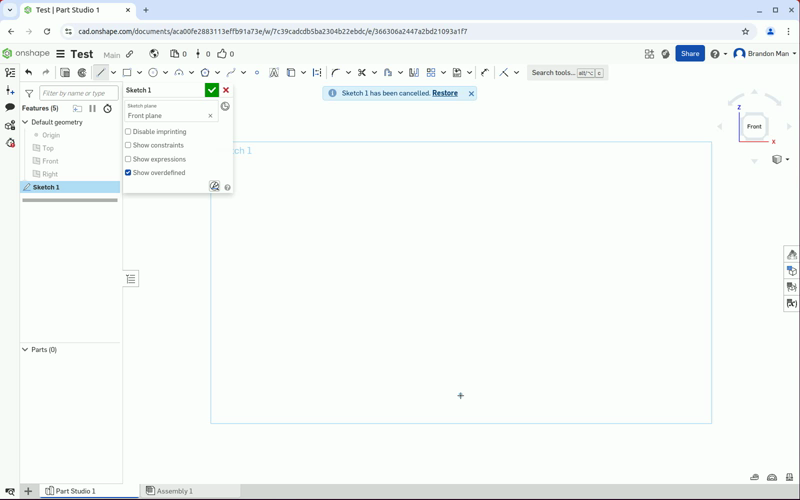
key_down(shift)
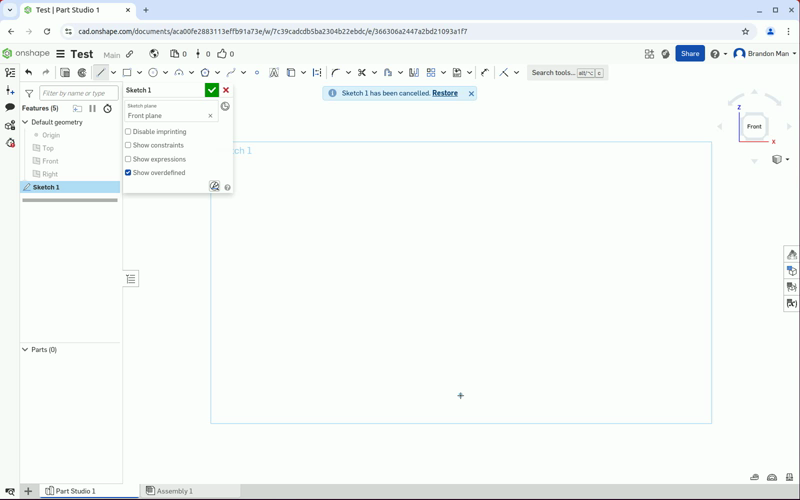
mouse_move(573, 395)
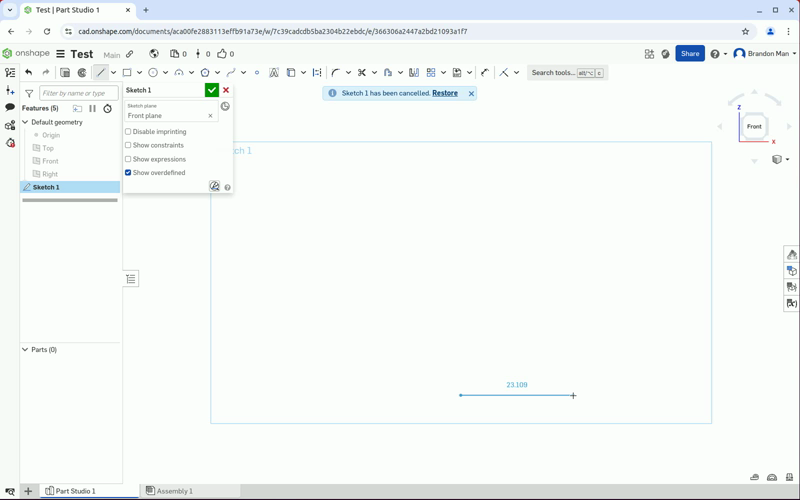
click(573, 395)
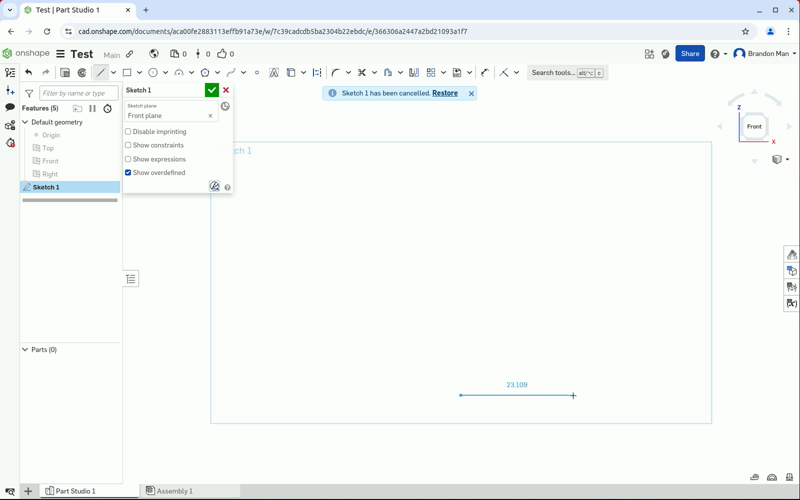
key_up(shift)
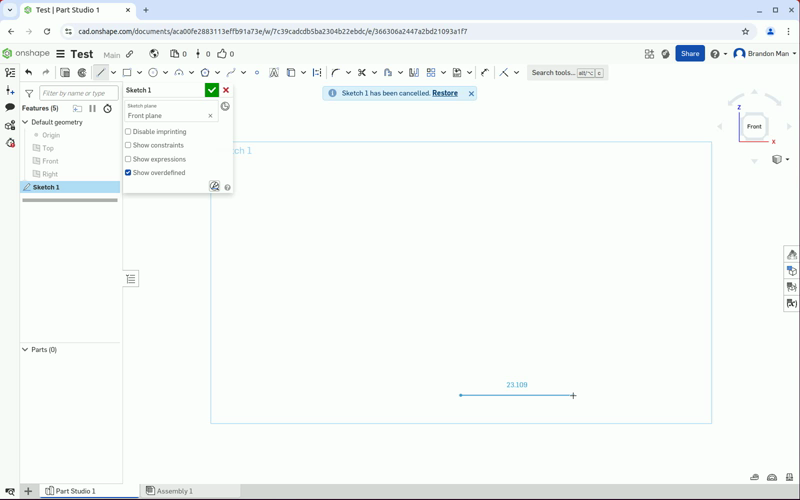
key_down(shift)
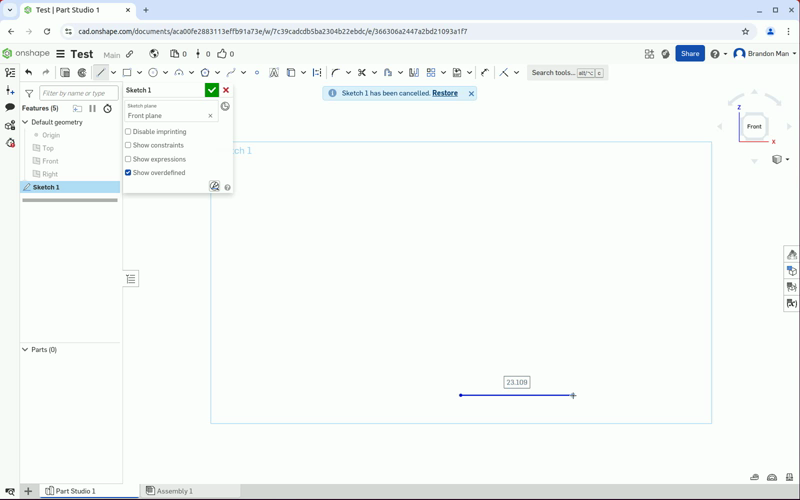
mouse_move(573, 282)
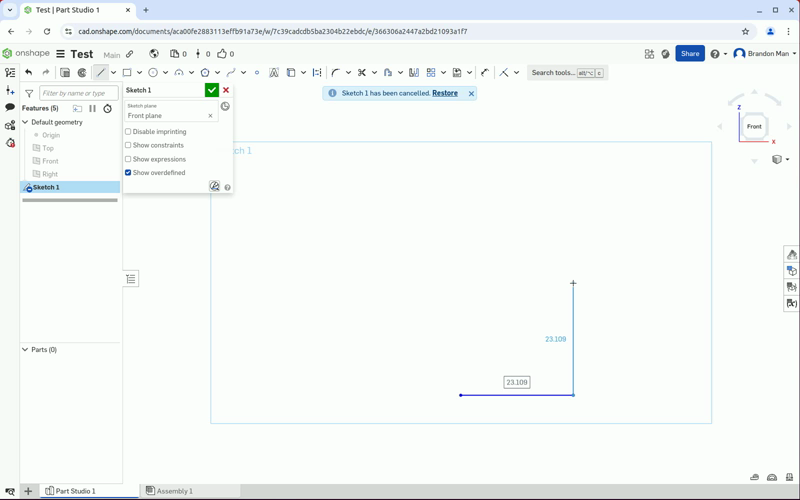
click(573, 282)
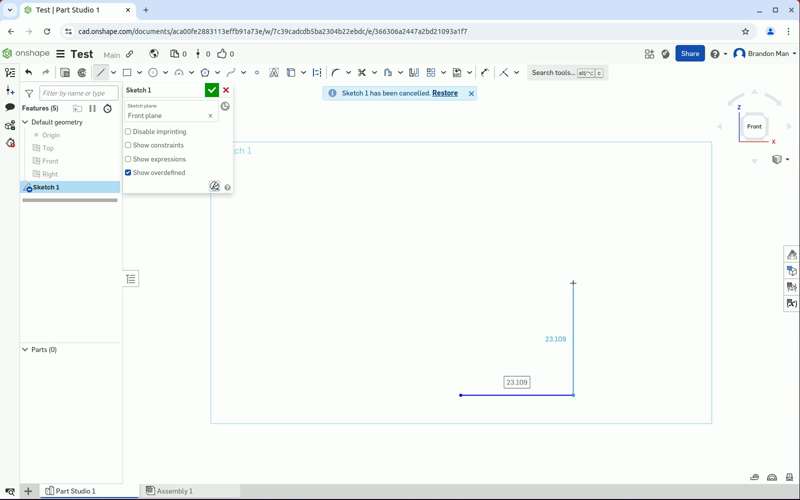
key_up(shift)
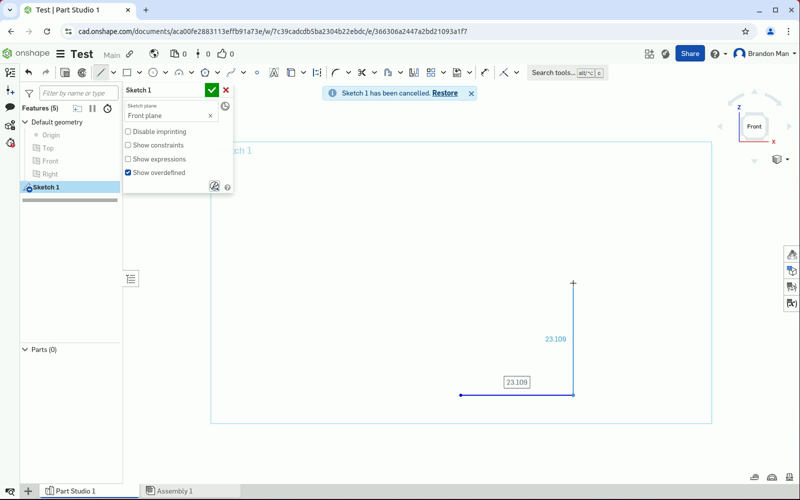
key_down(shift)
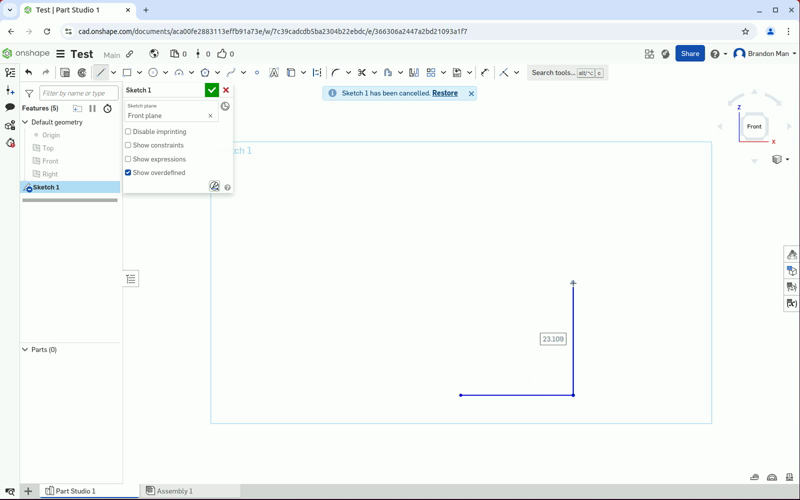
mouse_move(460, 282)
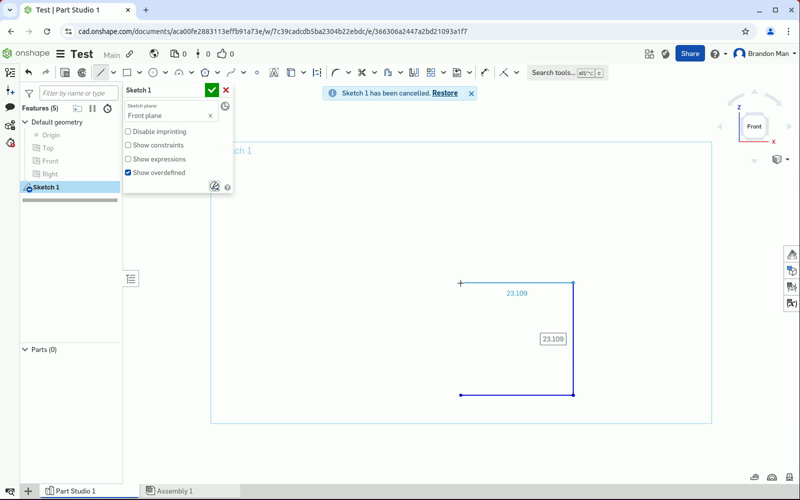
click(460, 282)
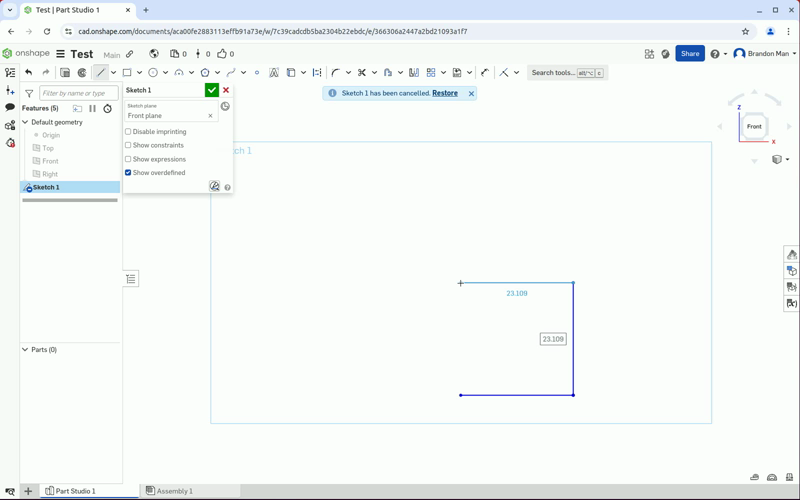
key_up(shift)
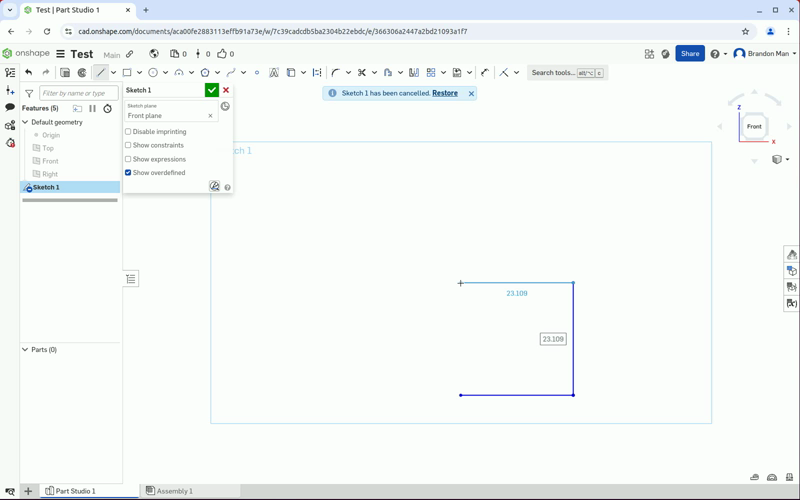
key_down(shift)
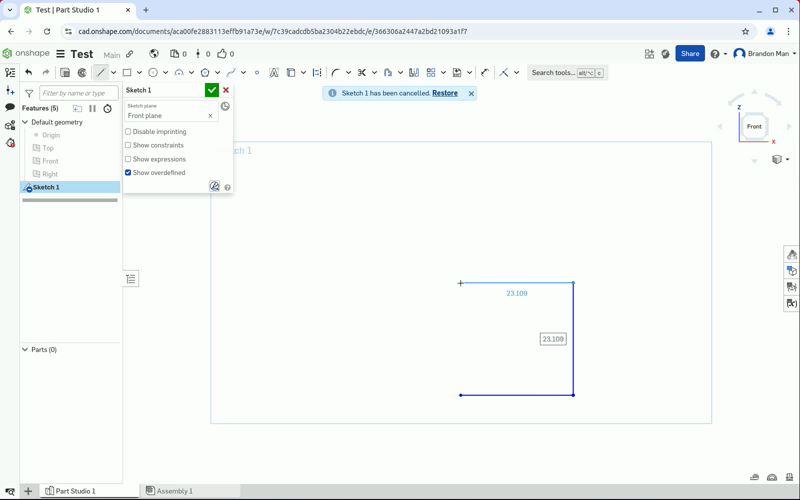
mouse_move(460, 395)
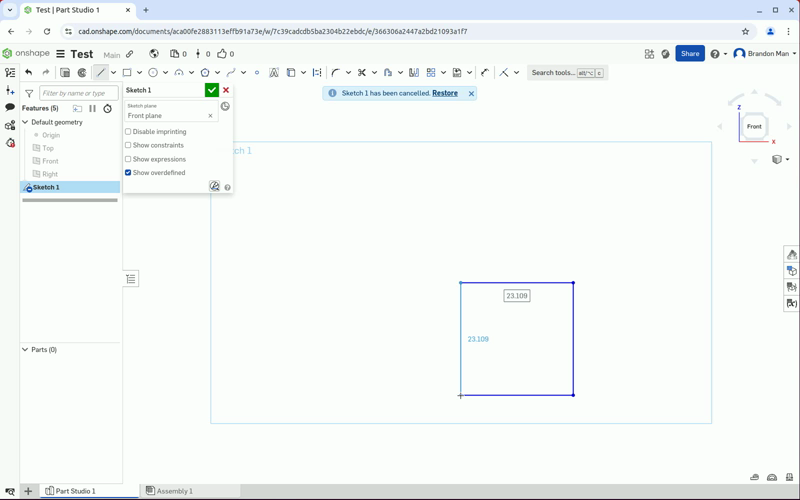
key_up(shift)
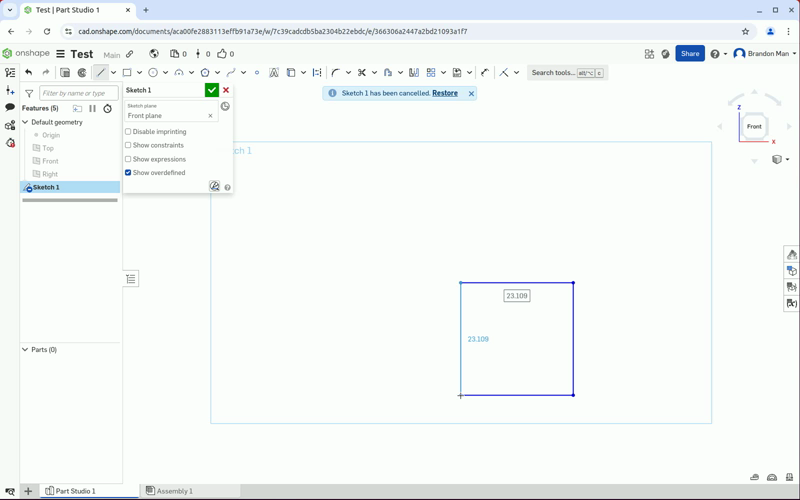
click(460, 395)
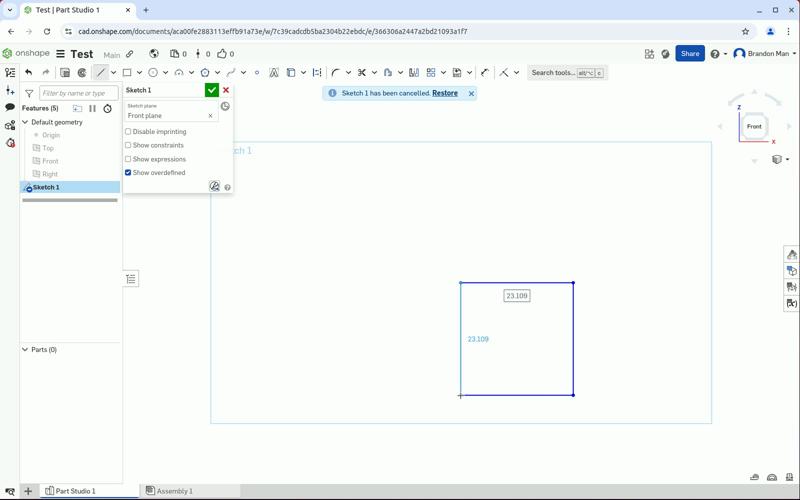
key(esc)
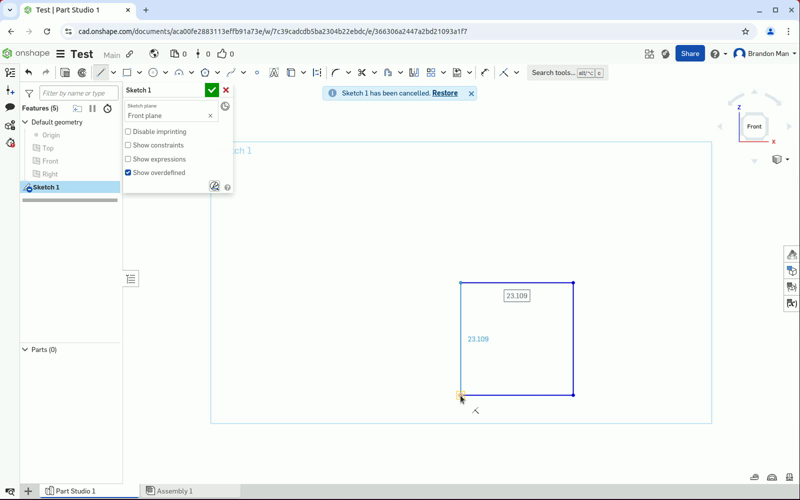
mouse_move(560, 320)
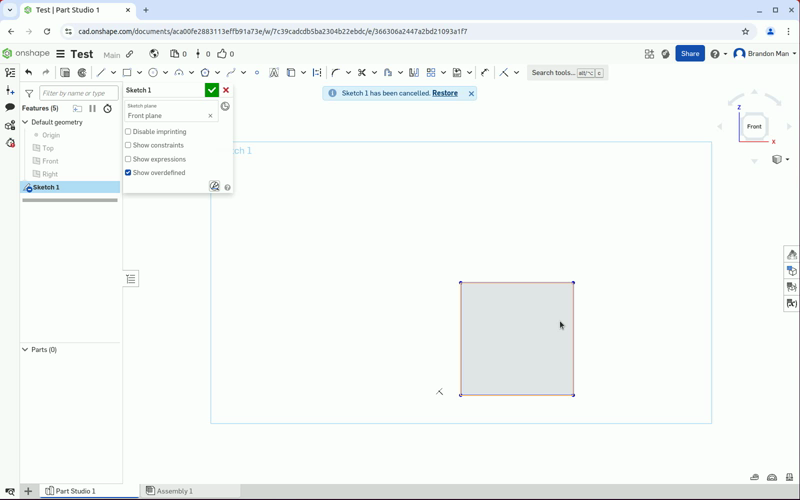
click(560, 320)
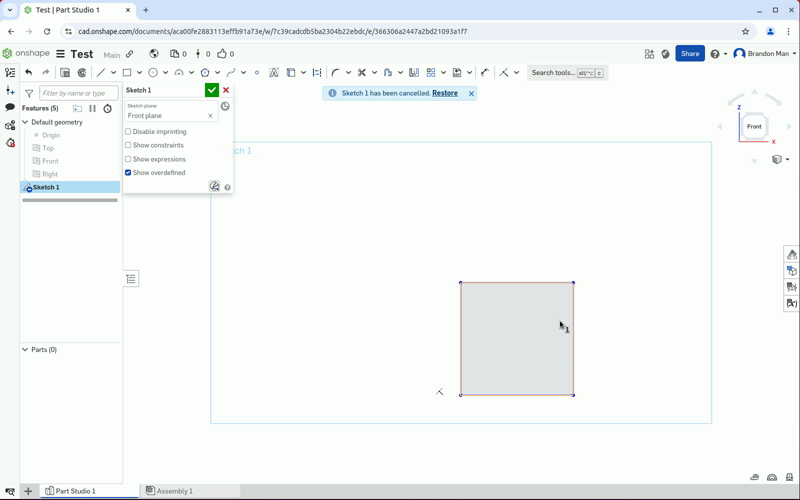
mouse_move(73, 352)
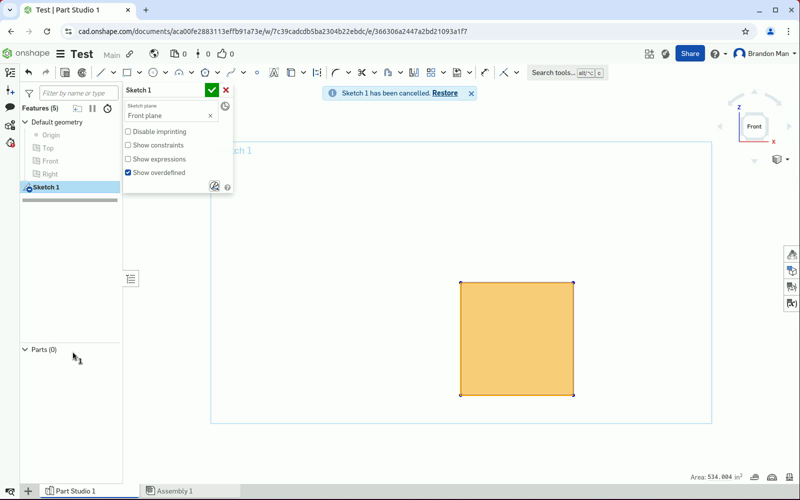
key(shift+y)
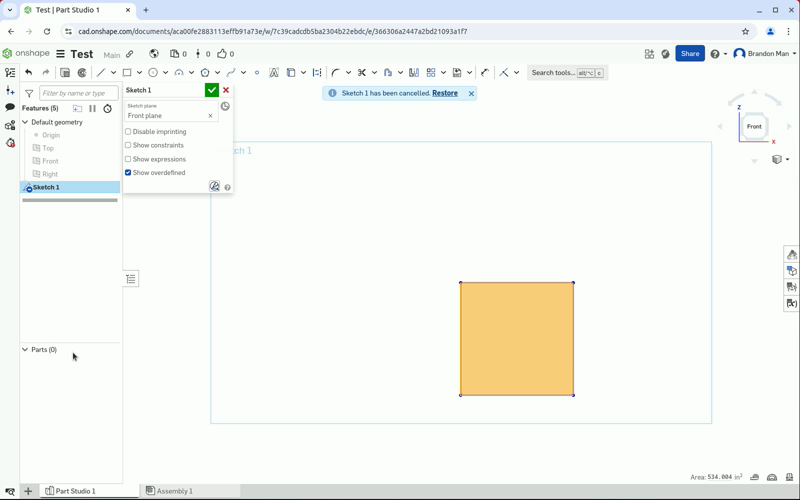
key(shift+e)
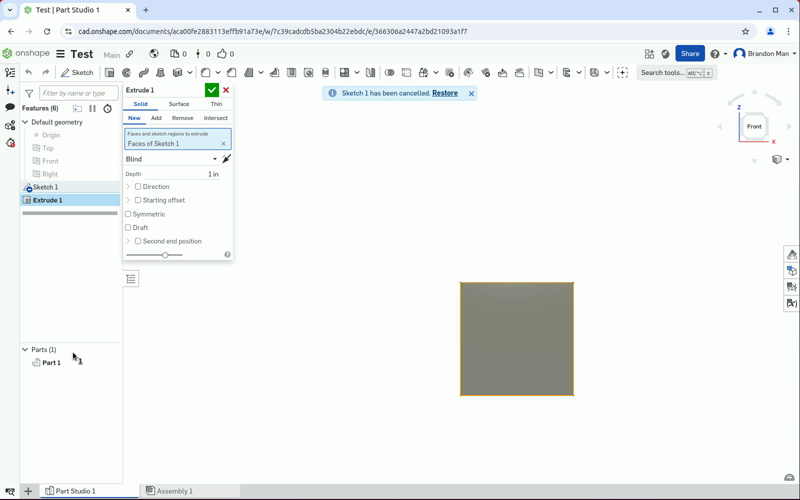
mouse_move(143, 106)
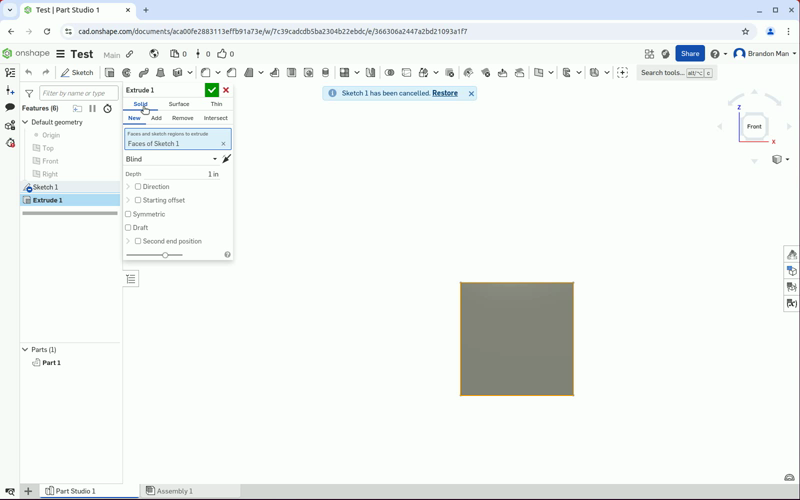
click(143, 106)
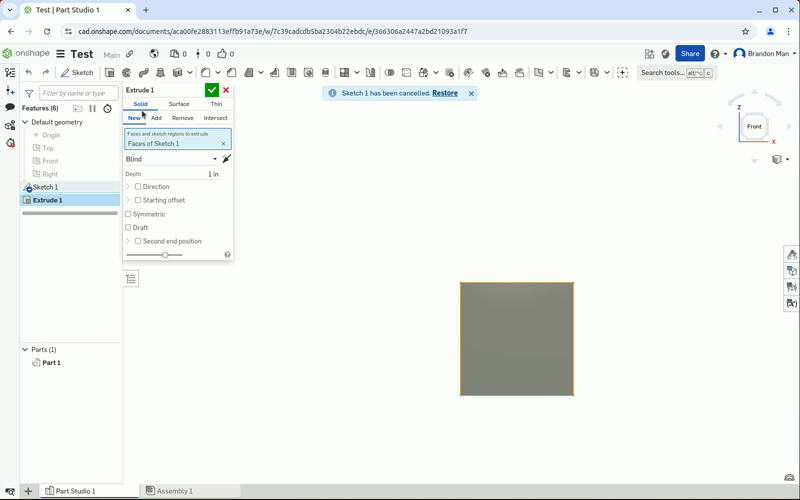
mouse_move(137, 120)
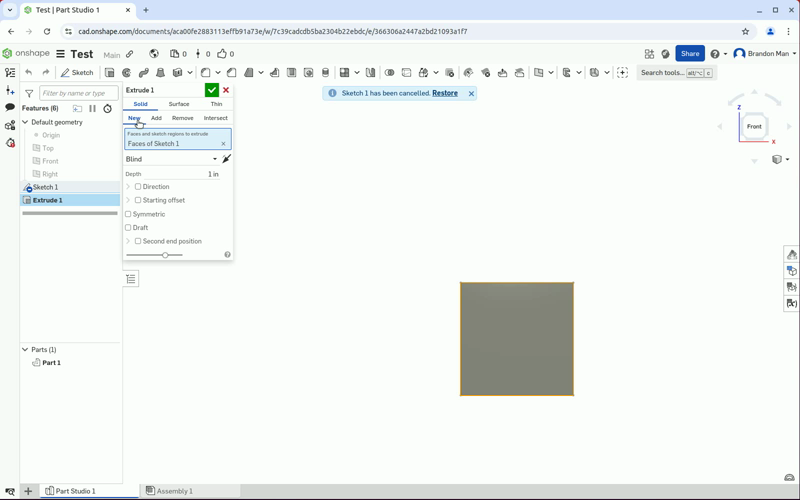
click(137, 120)
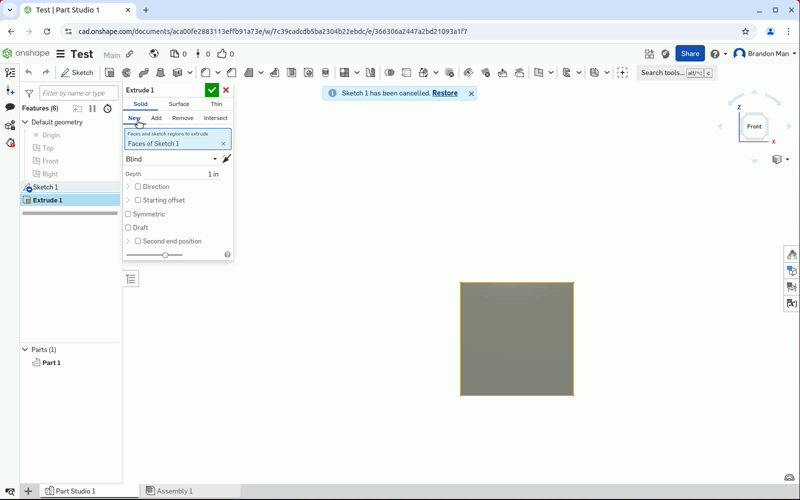
key(tab, 4)
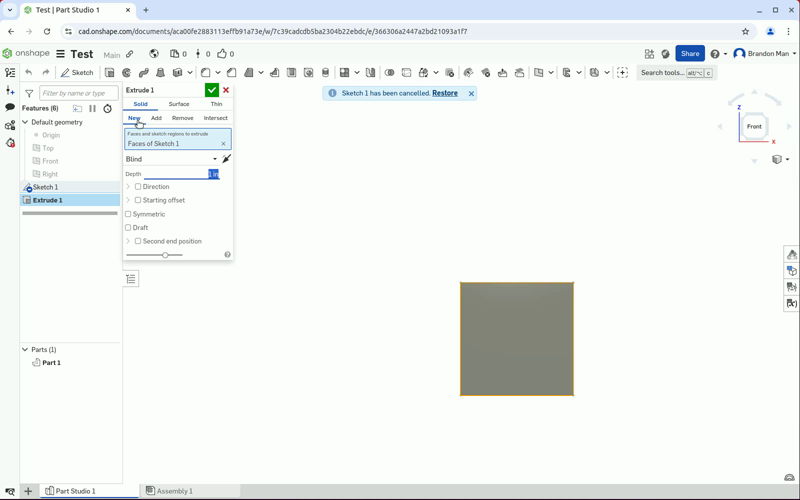
text(23.108)
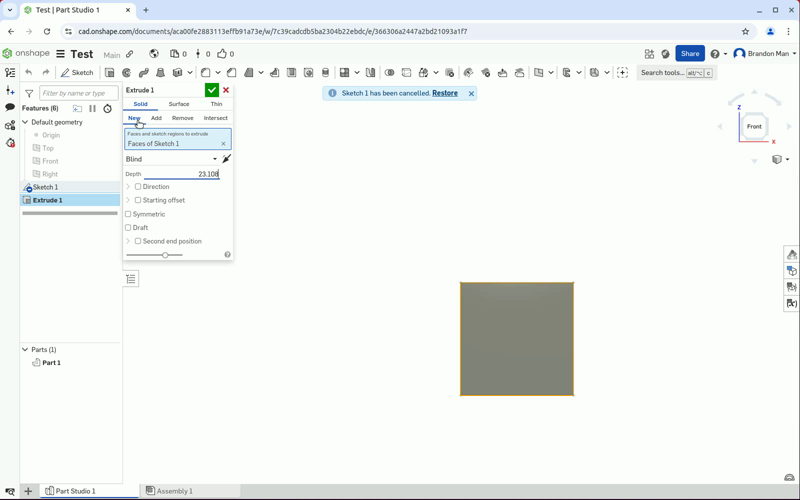
key(enter)
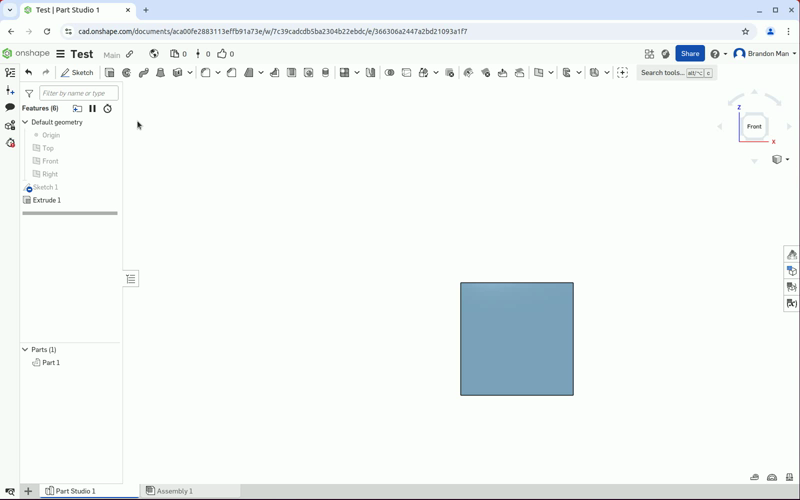
key(shift+h)
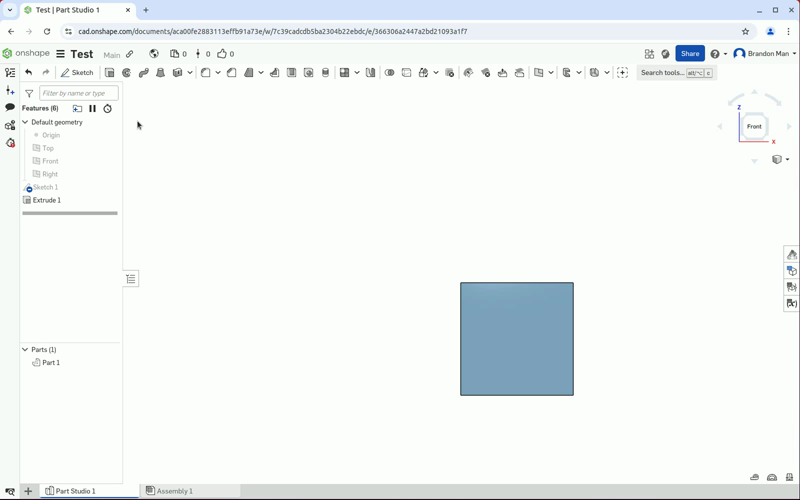
key(shift+h)
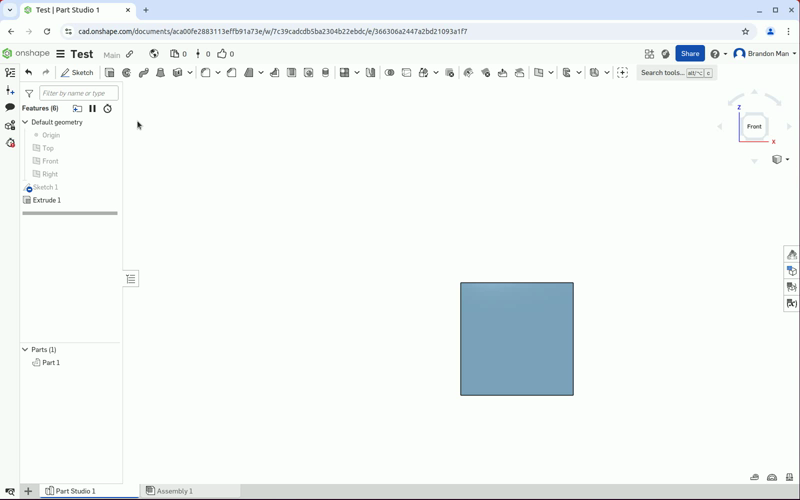
mouse_move(73, 189)
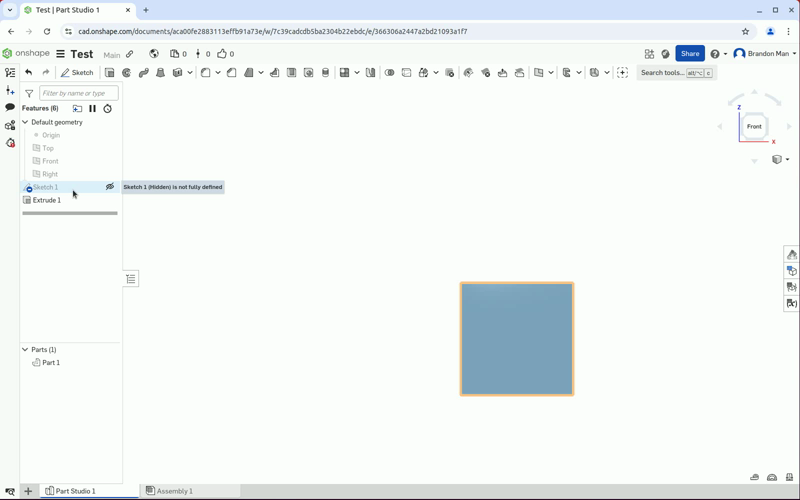
click(73, 189)
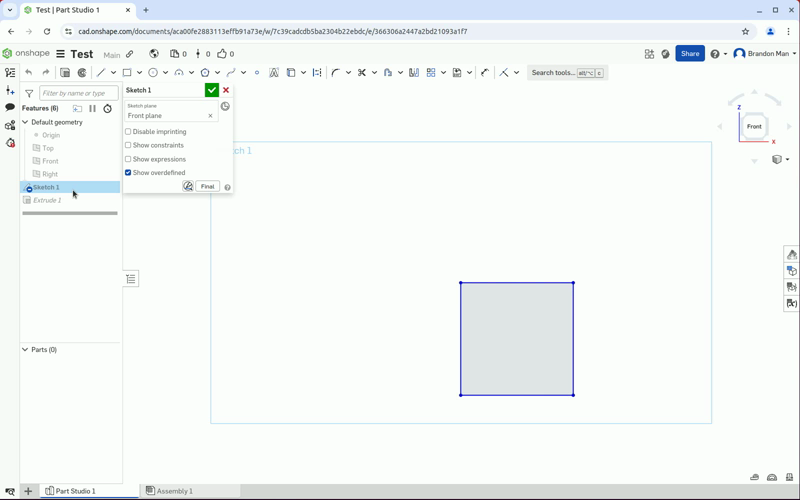
mouse_move(229, 92)
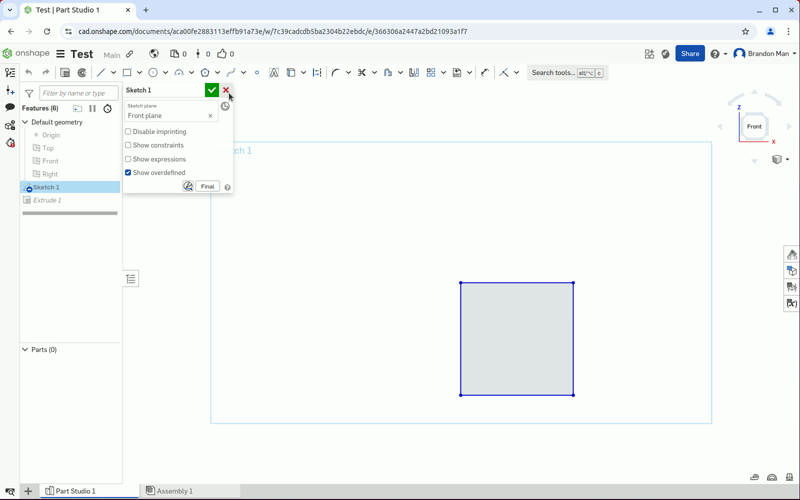
click(229, 92)
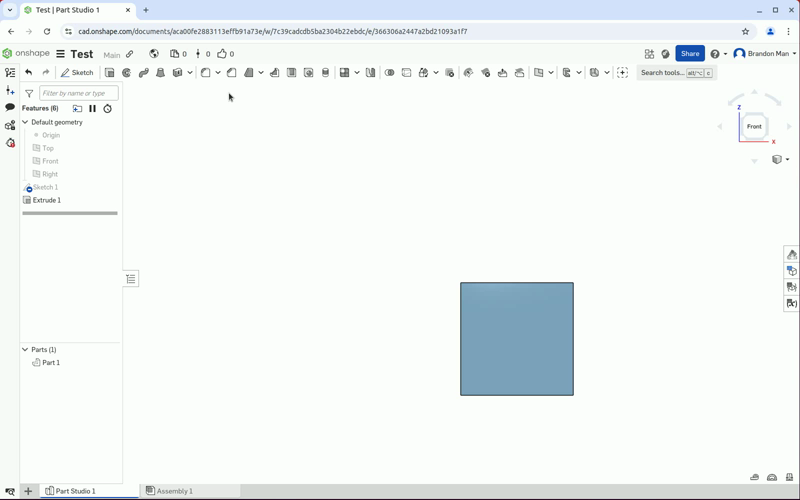
mouse_move(73, 352)
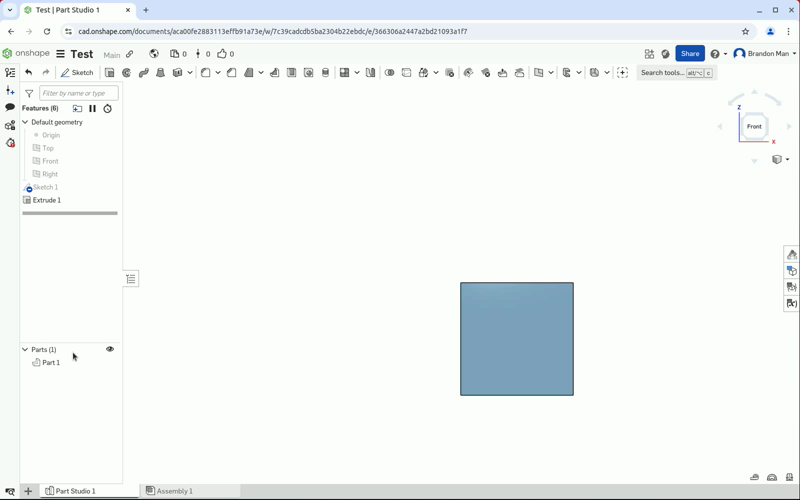
key(y)
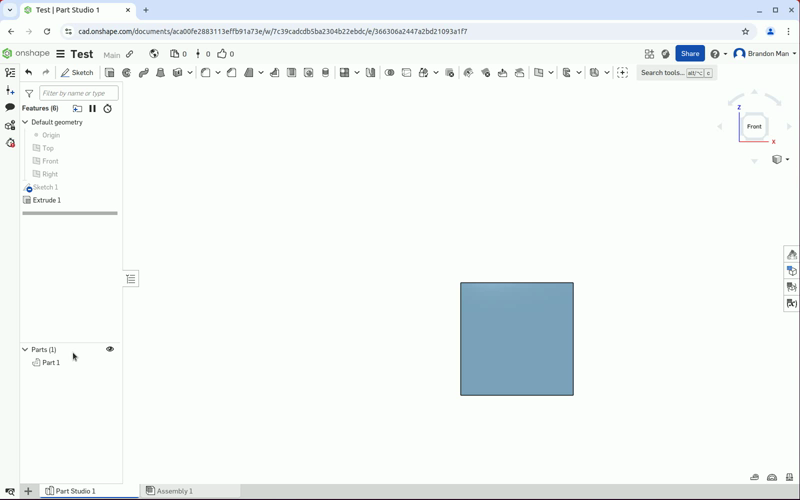
key(shift+p)
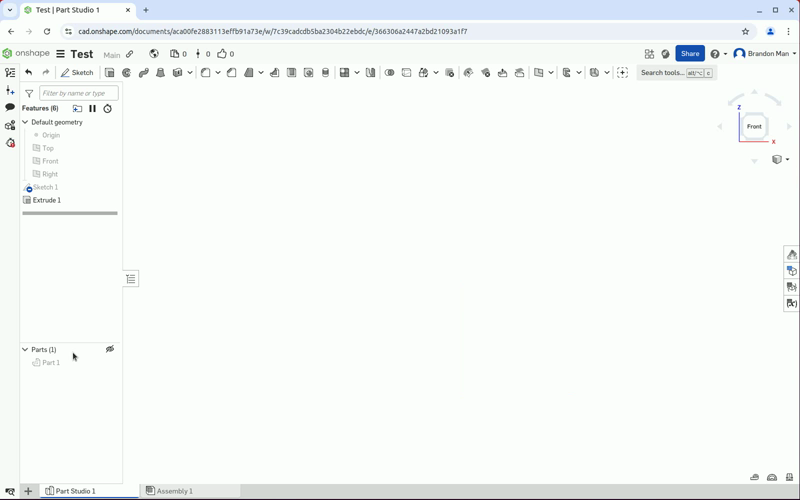
key(space)
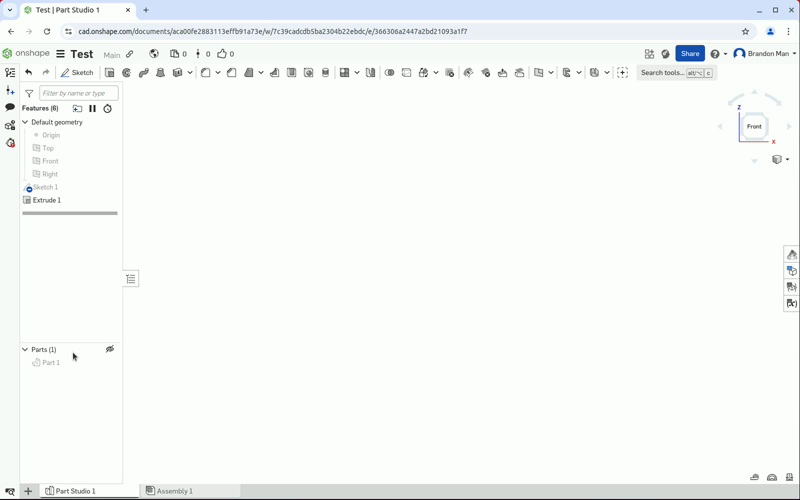
key_down(shift)
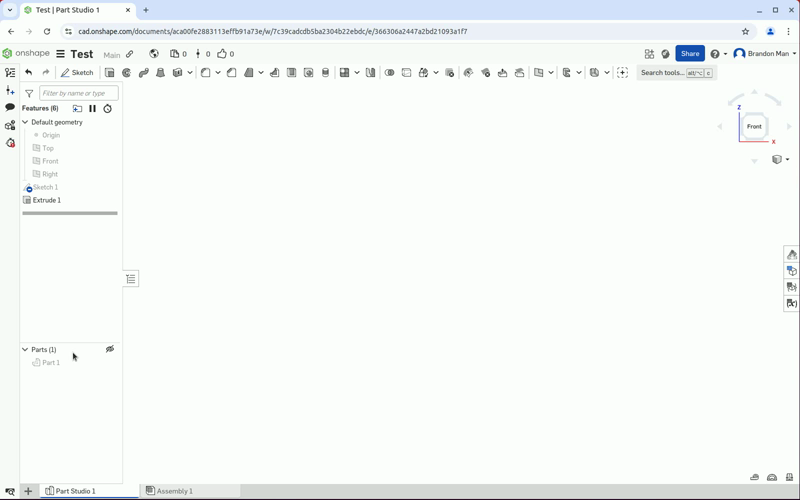
key(down)
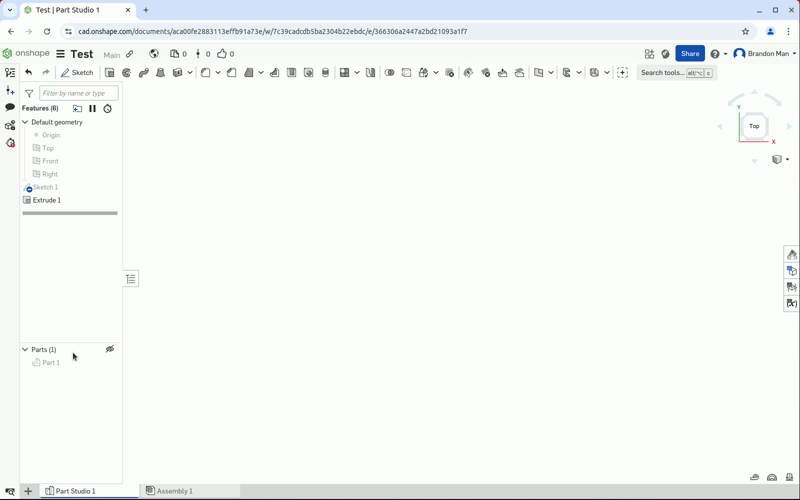
key_up(shift)
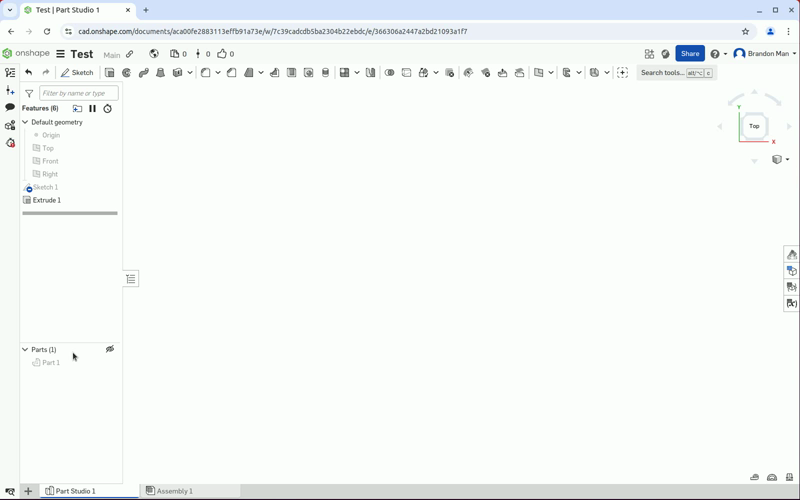
mouse_move(73, 352)
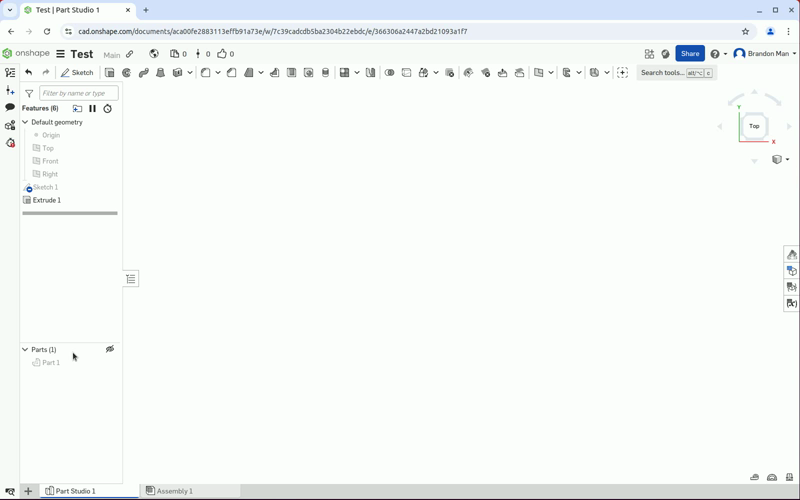
key(shift+y)
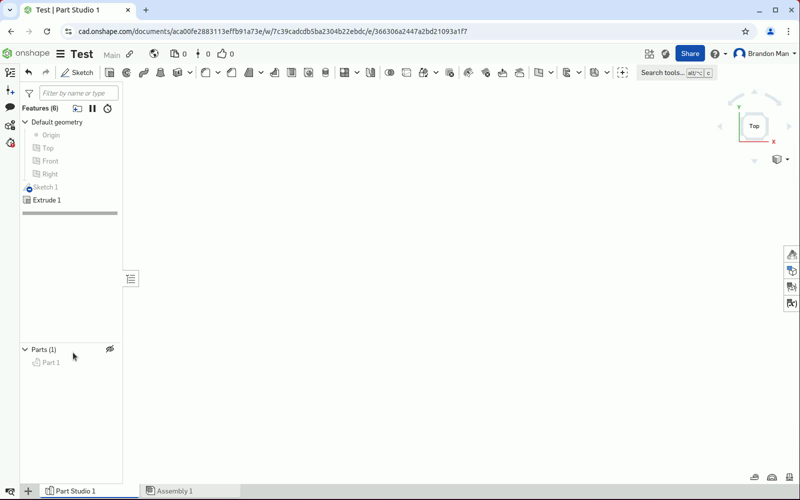
key(shift+s)
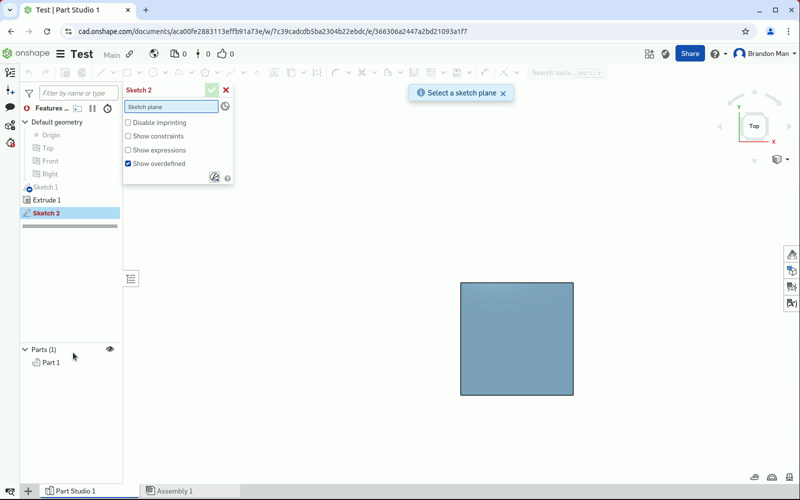
mouse_move(73, 150)
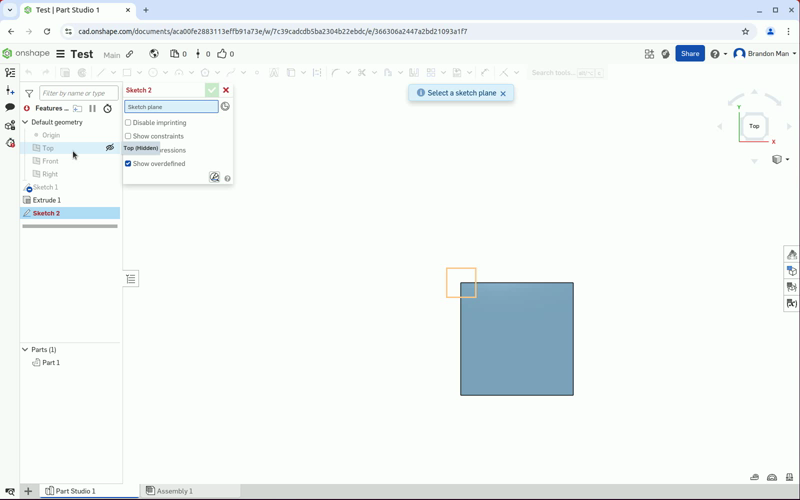
click(73, 150)
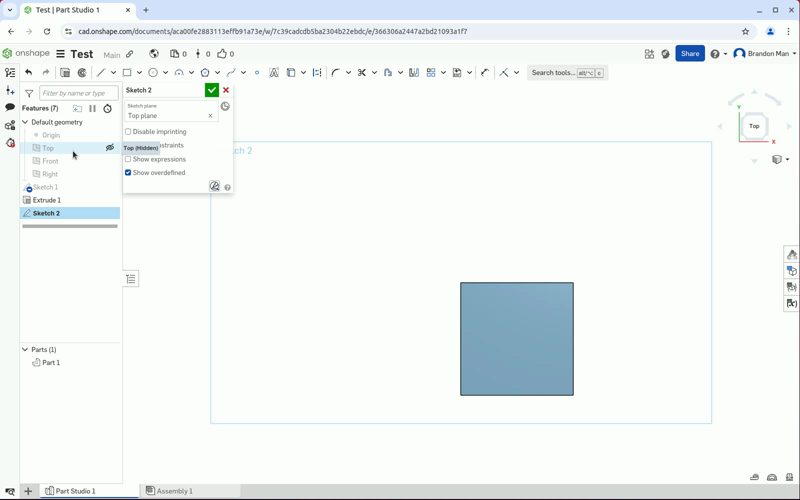
mouse_move(73, 352)
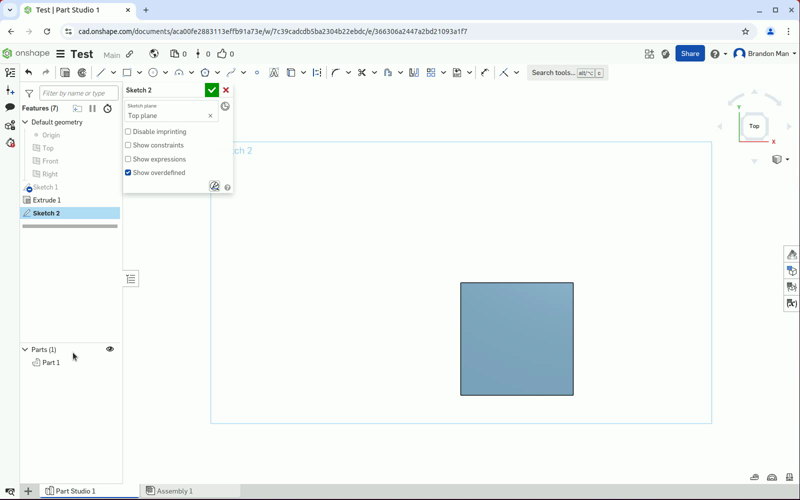
key(y)
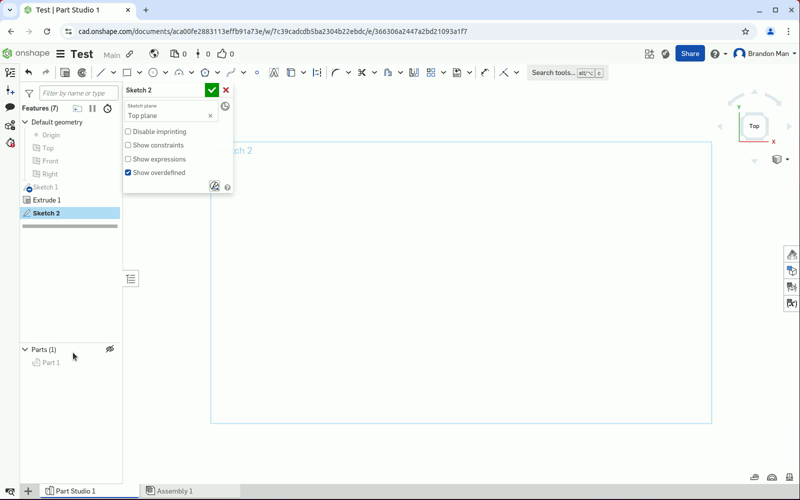
key(l)
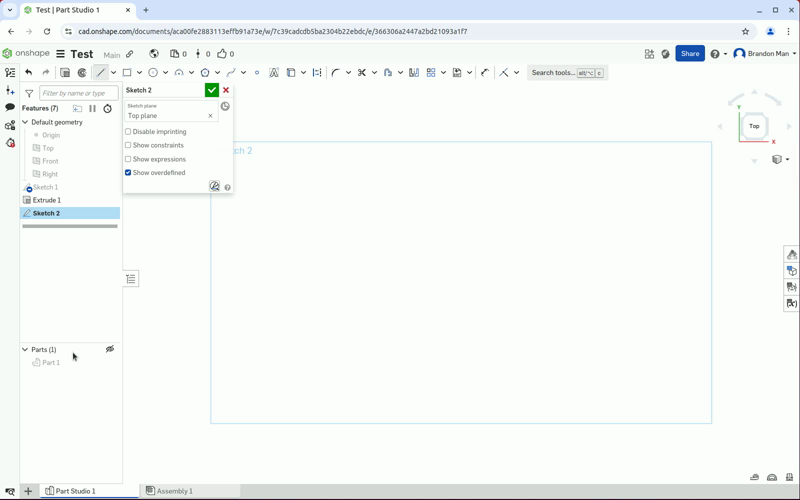
key_down(shift)
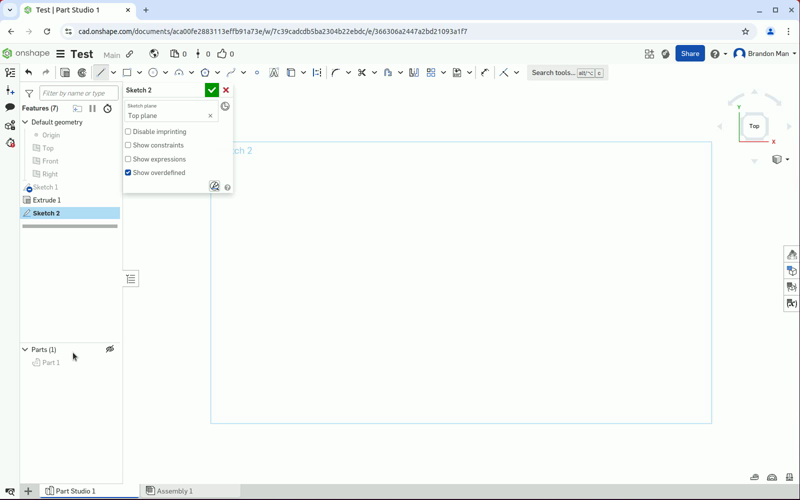
mouse_move(483, 395)
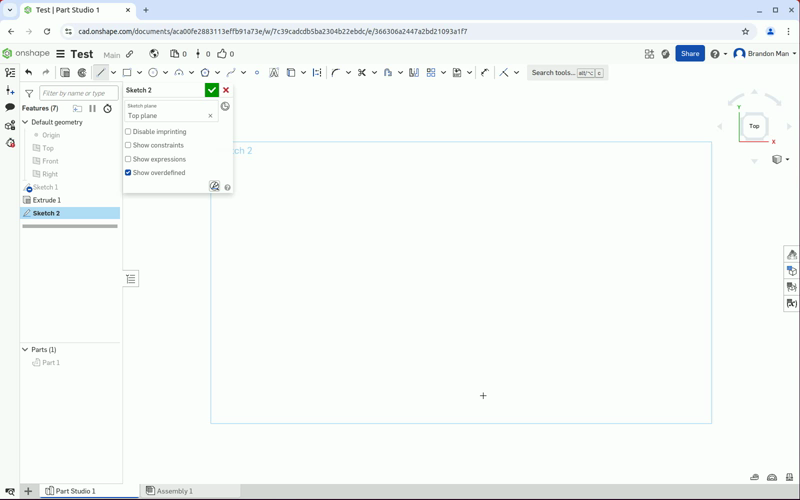
click(483, 395)
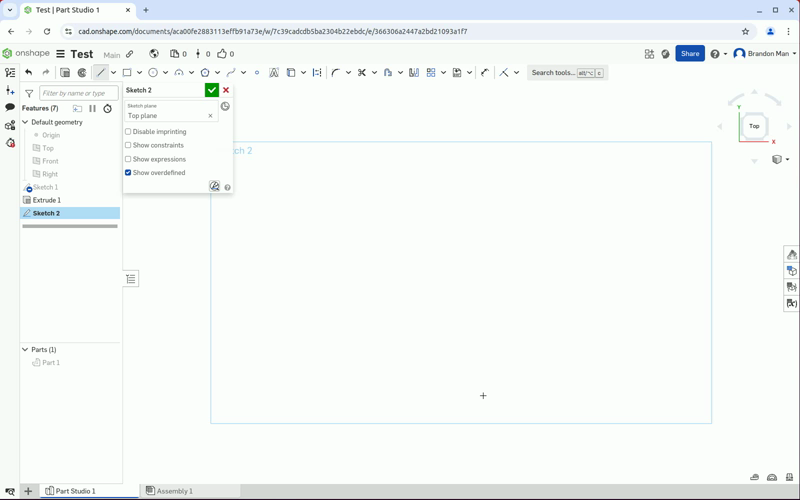
key_up(shift)
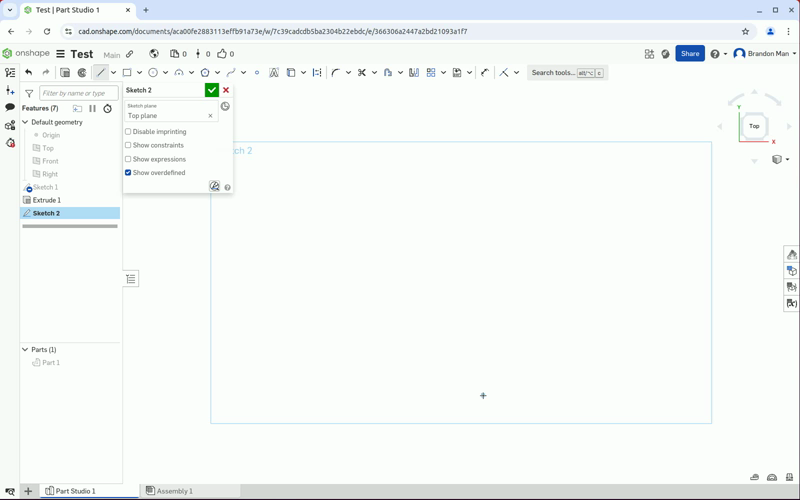
key_down(shift)
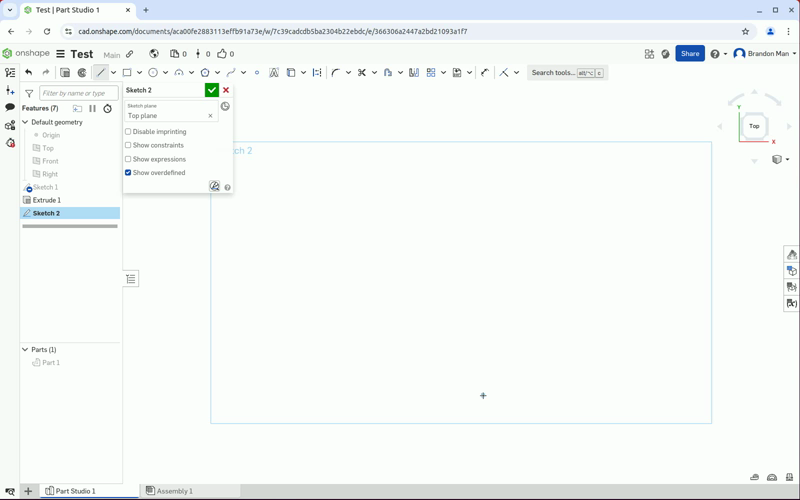
mouse_move(573, 395)
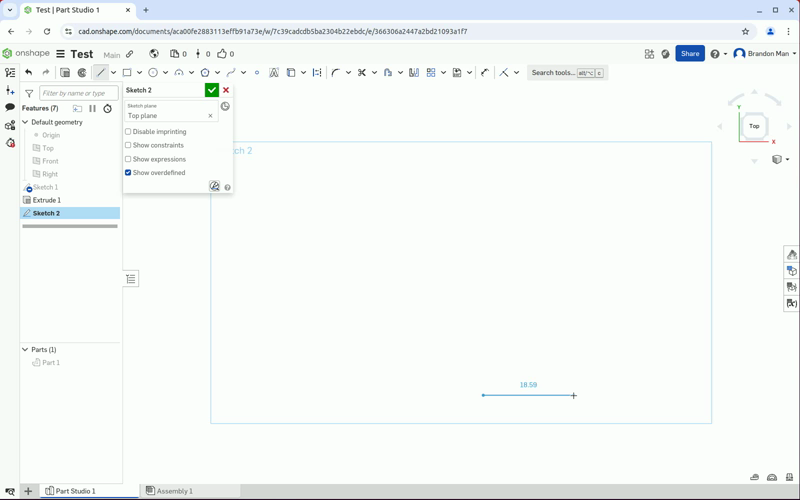
click(573, 395)
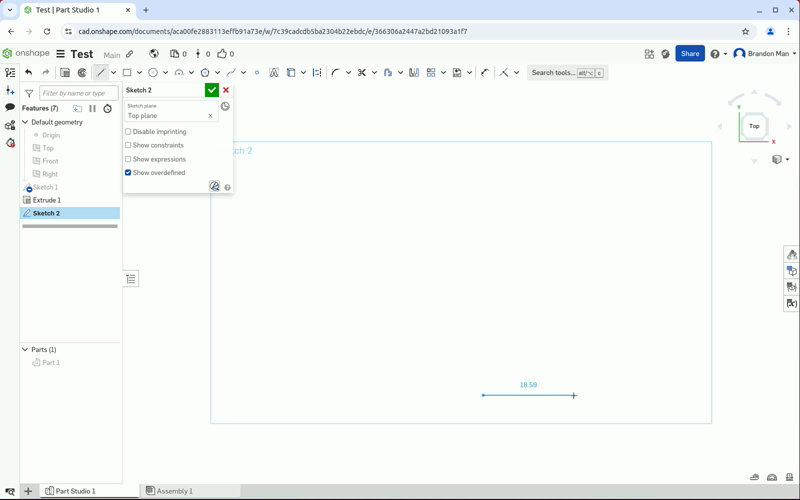
key_up(shift)
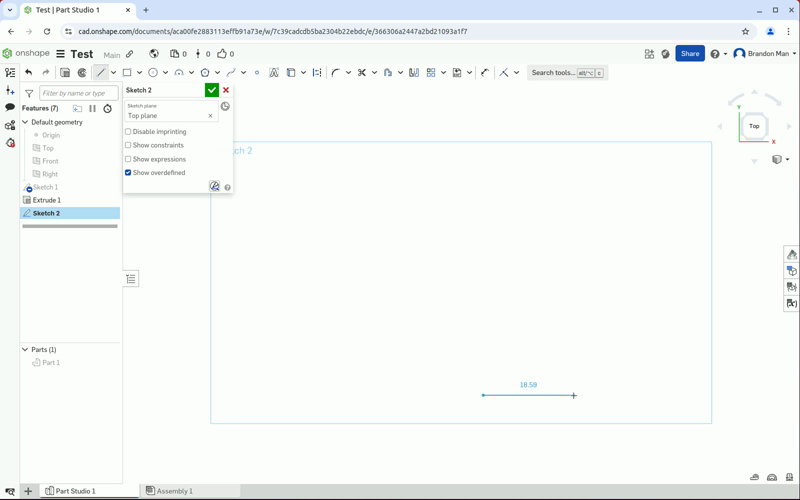
key_down(shift)
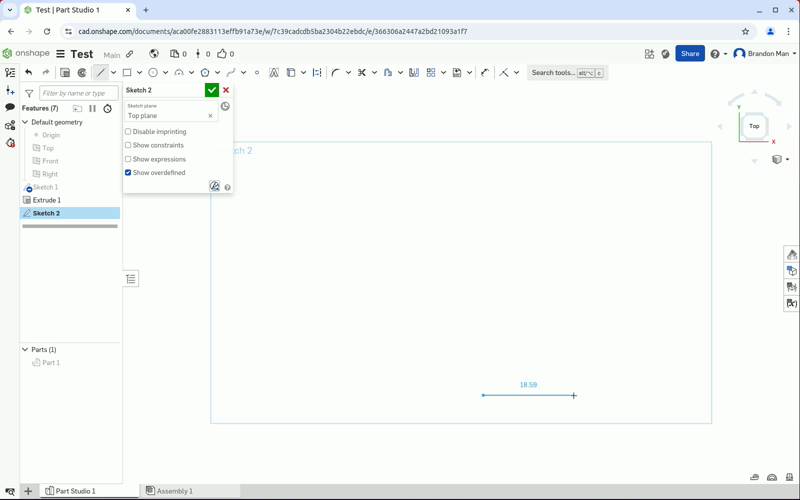
mouse_move(573, 304)
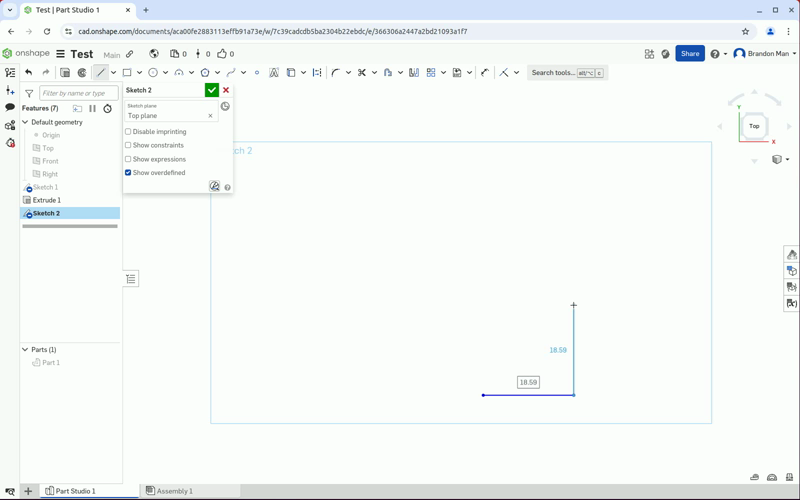
click(573, 304)
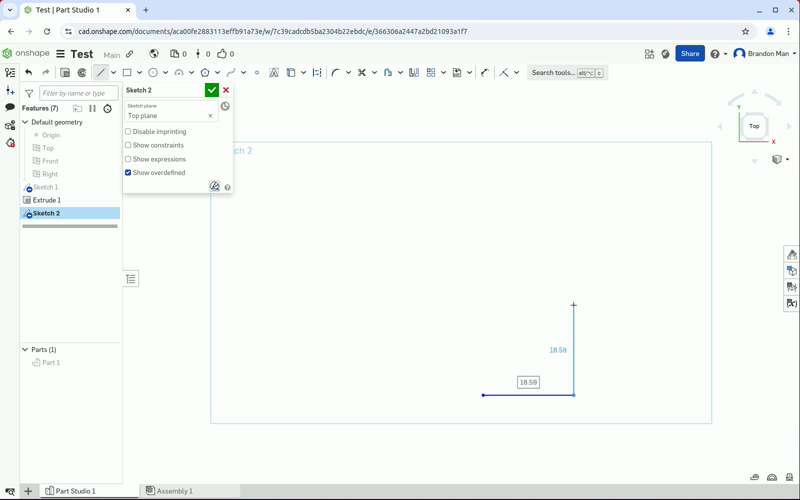
key_up(shift)
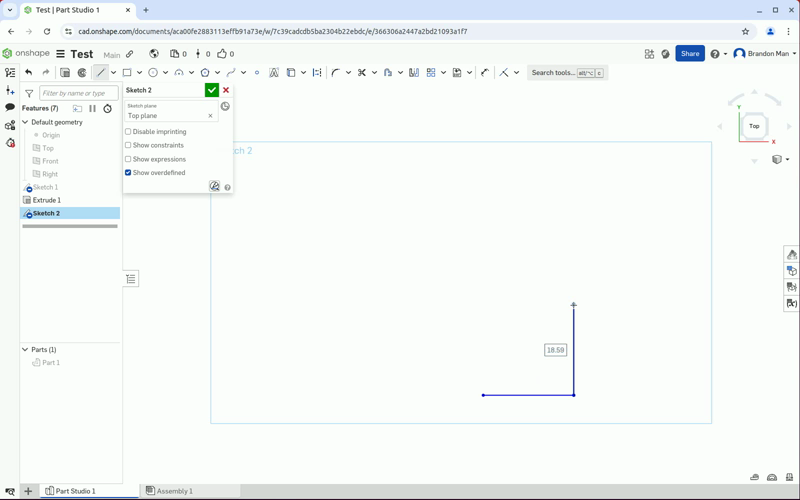
key_down(shift)
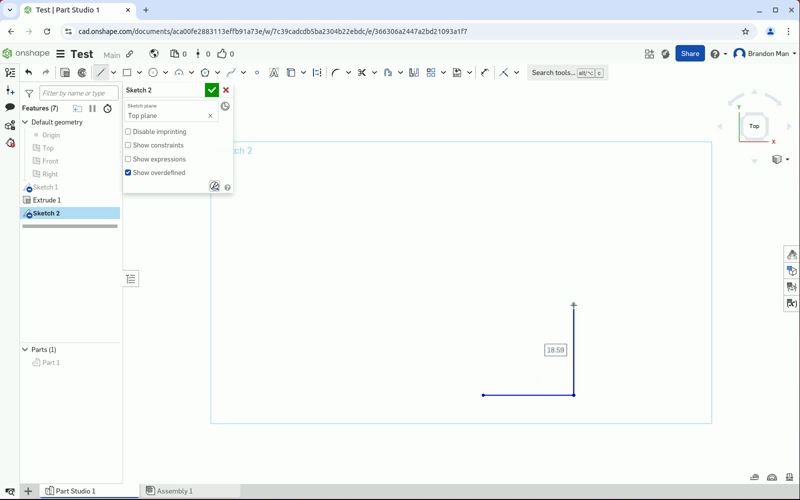
mouse_move(483, 304)
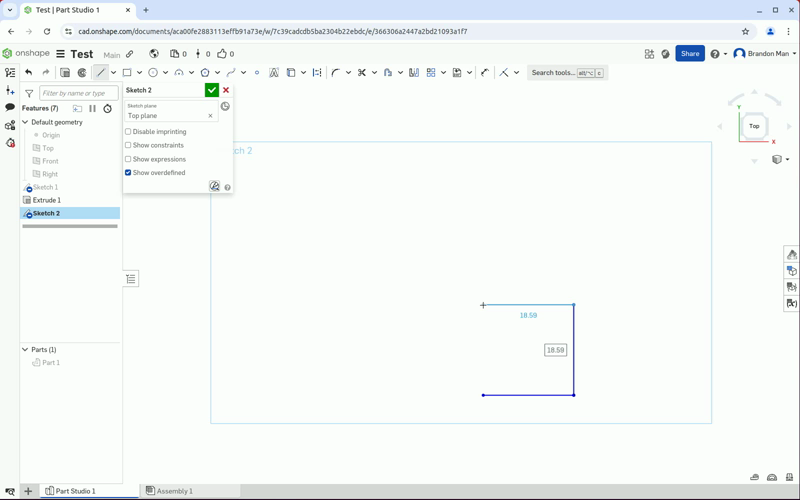
click(483, 304)
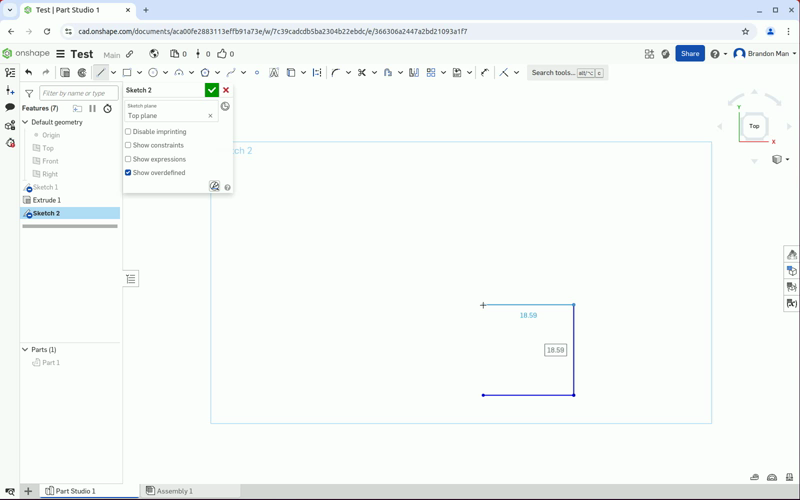
key_up(shift)
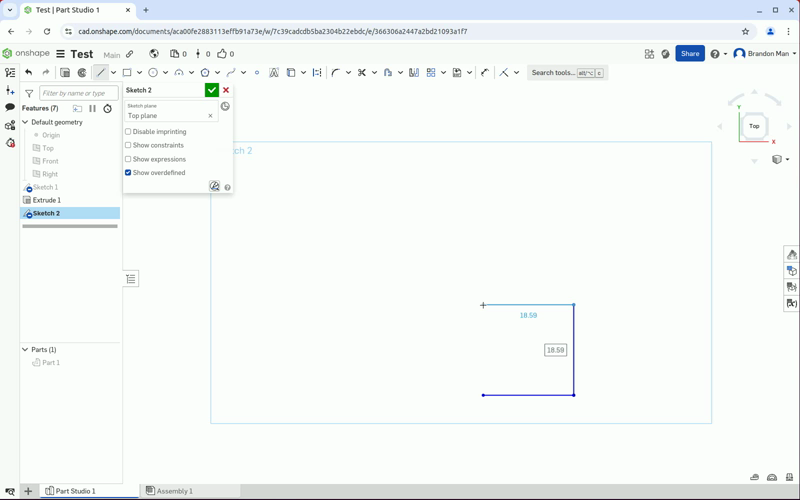
key_down(shift)
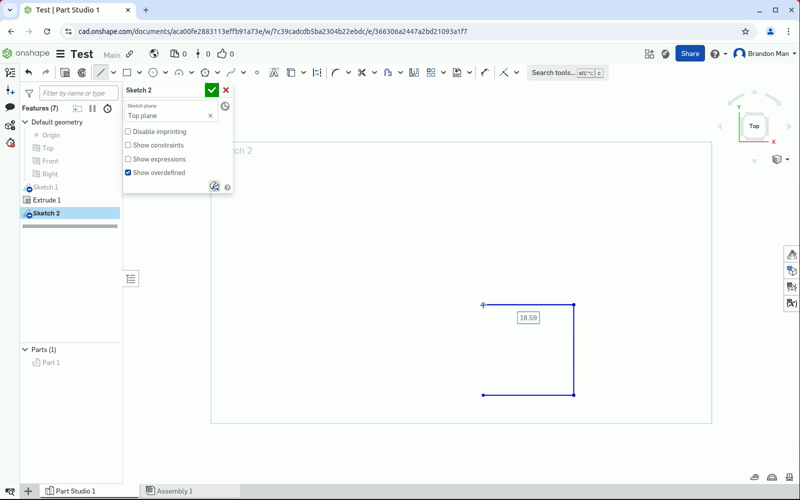
mouse_move(483, 395)
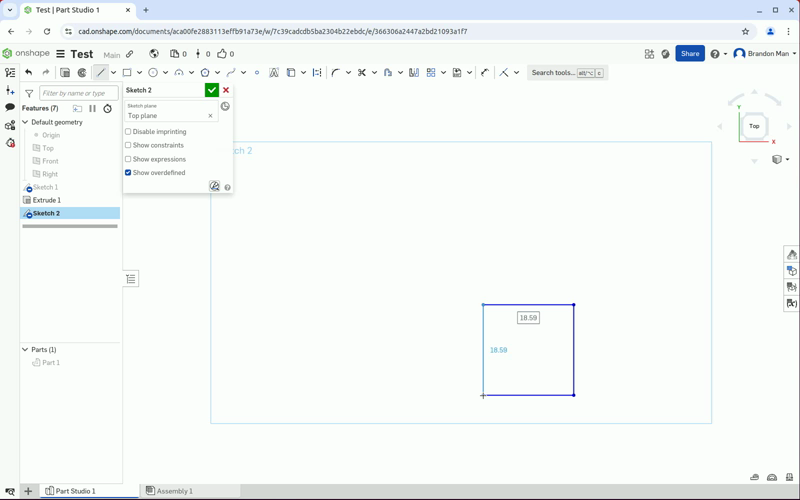
key_up(shift)
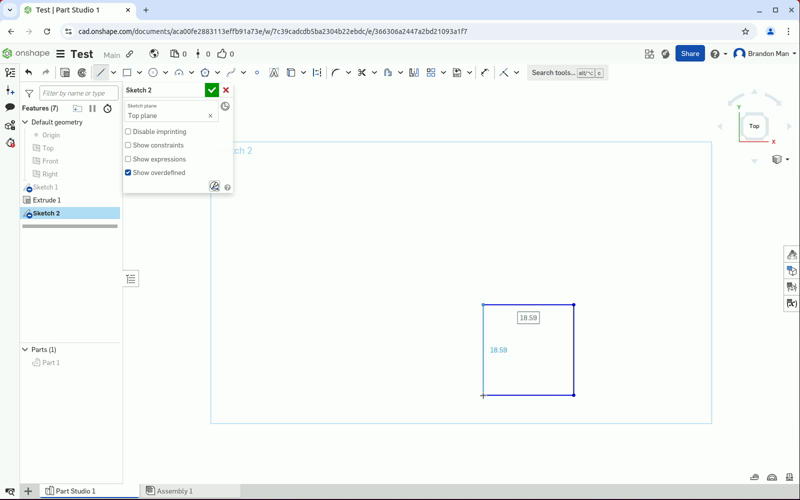
click(483, 395)
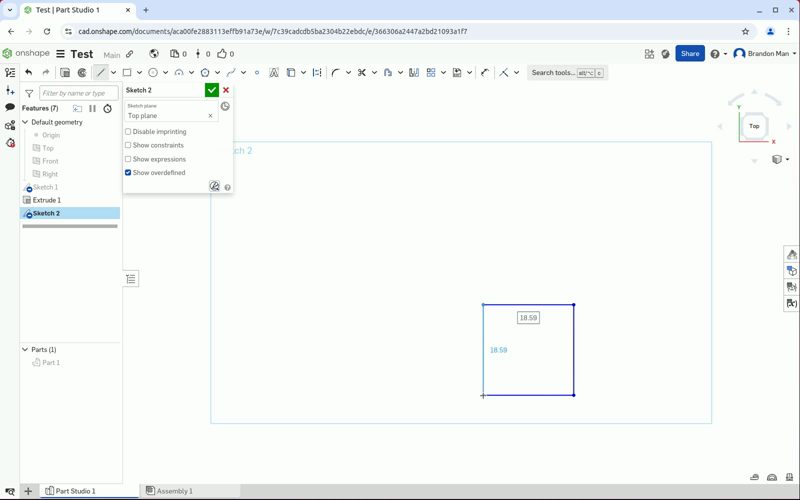
key(esc)
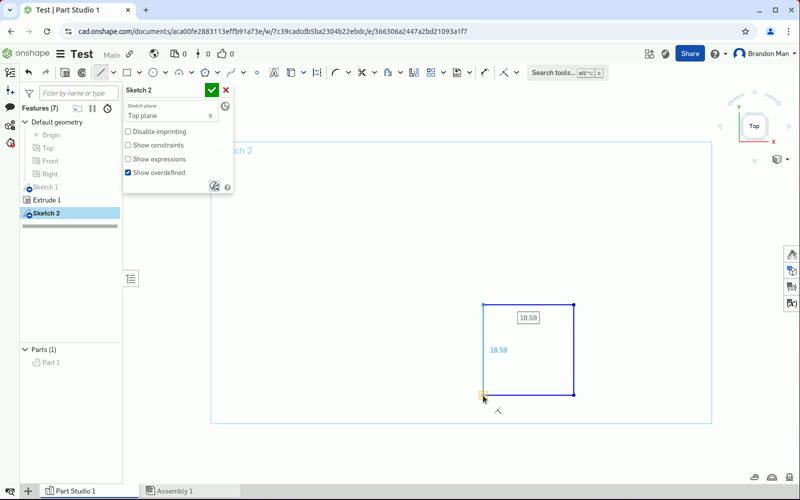
mouse_move(492, 377)
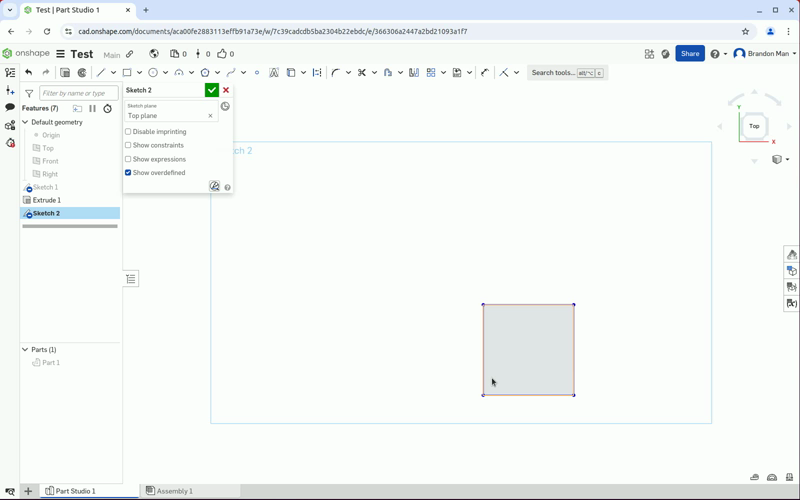
click(492, 377)
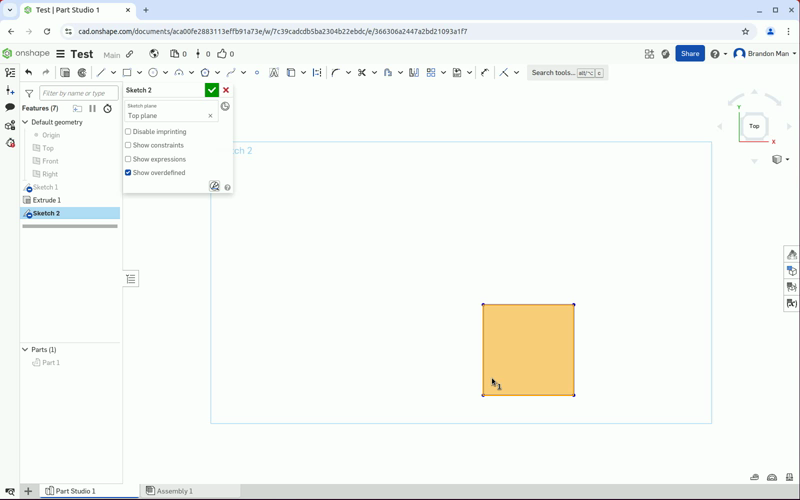
mouse_move(73, 352)
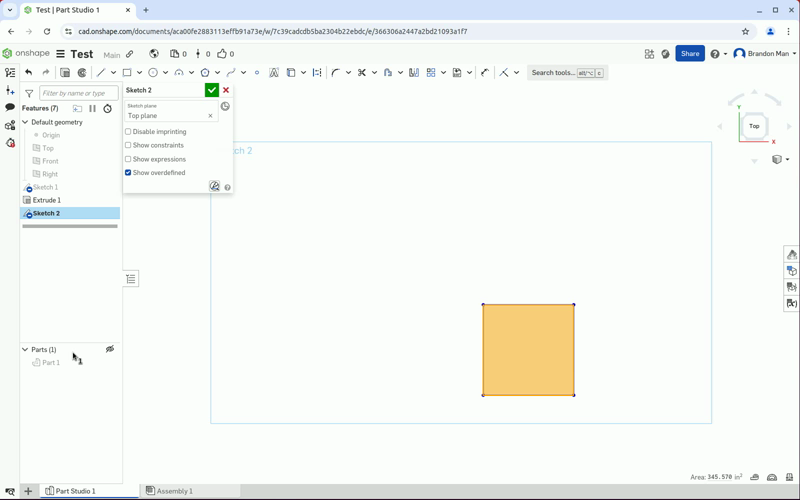
key(shift+y)
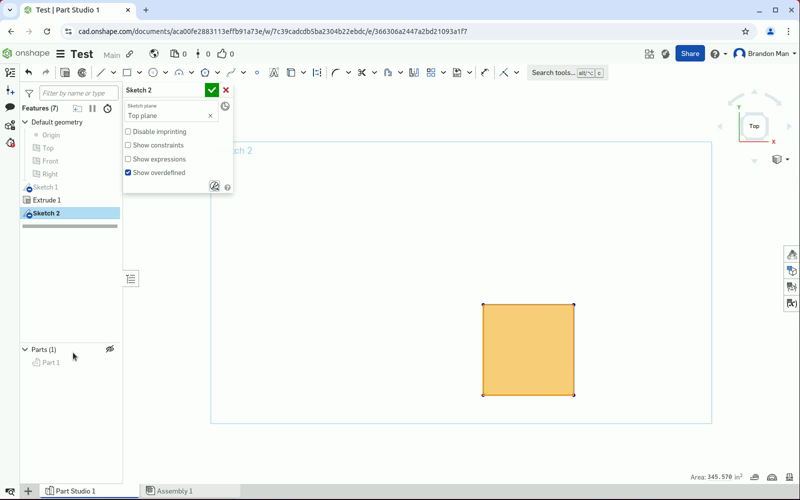
key(shift+e)
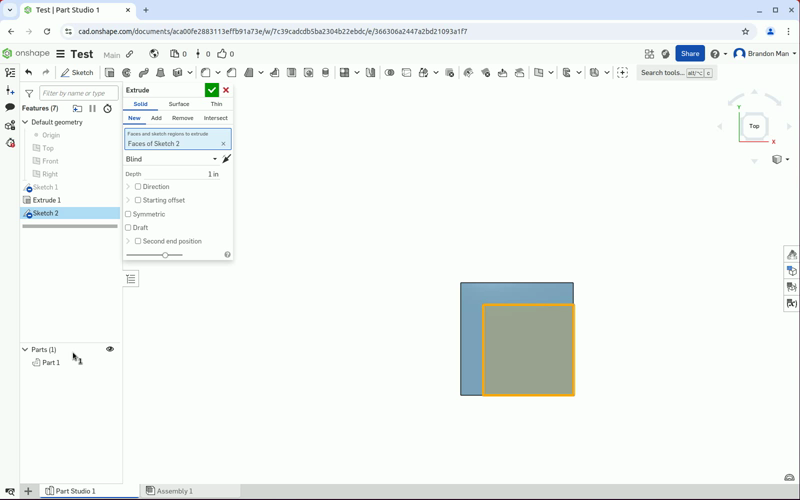
mouse_move(143, 106)
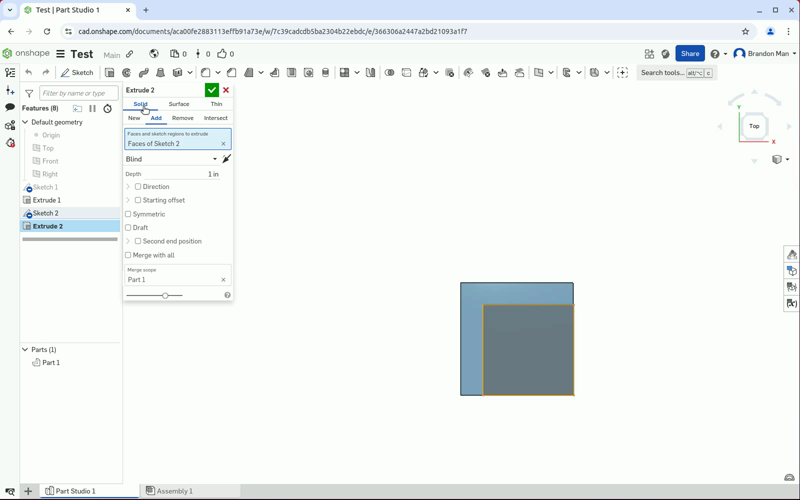
click(143, 106)
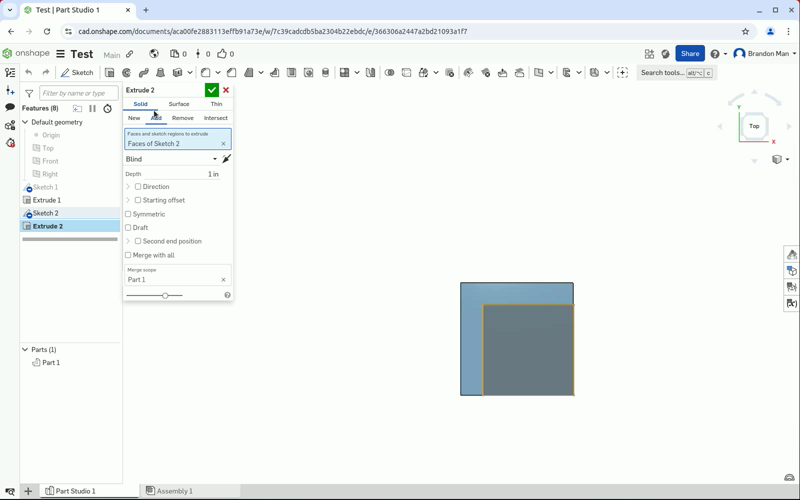
mouse_move(186, 120)
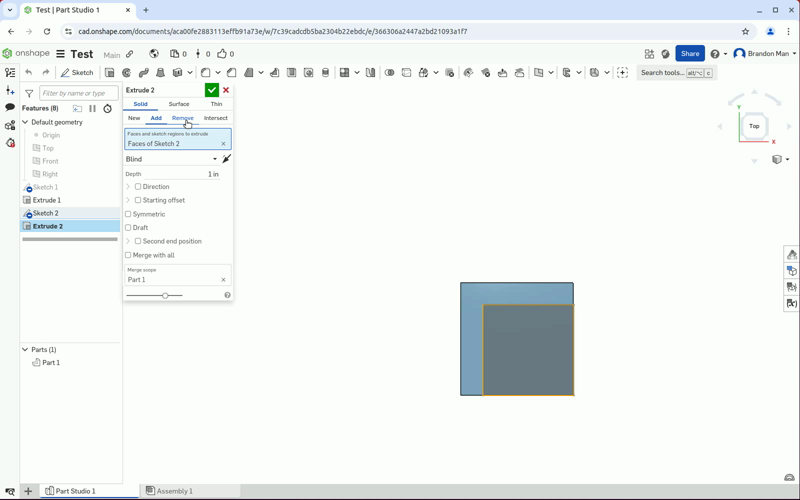
click(186, 120)
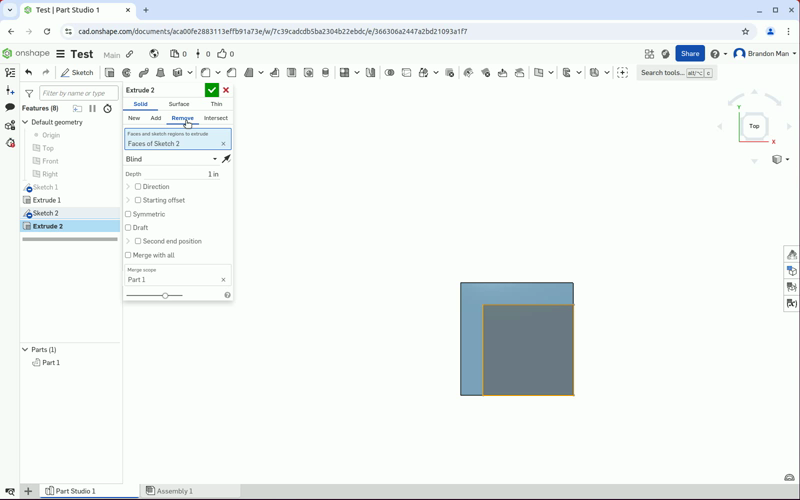
key(tab, 4)
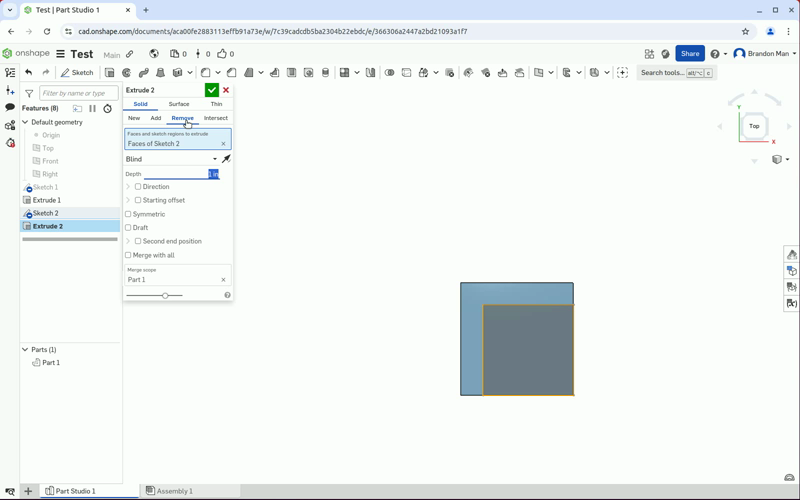
text(18.535)
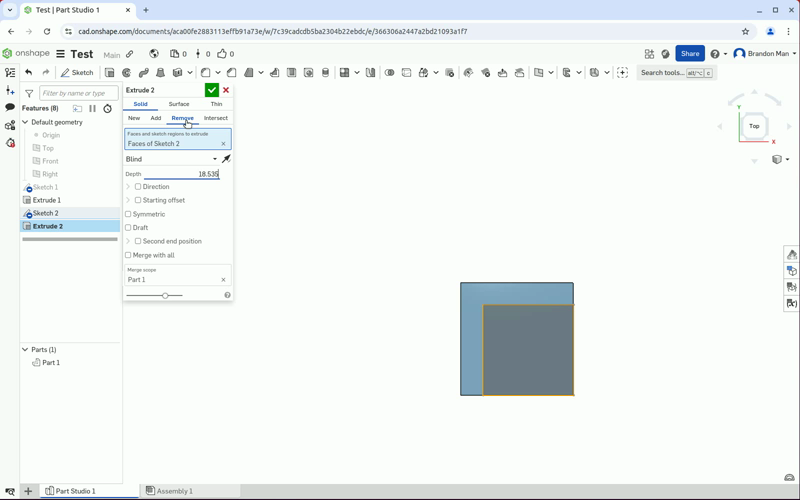
key(tab, 6)
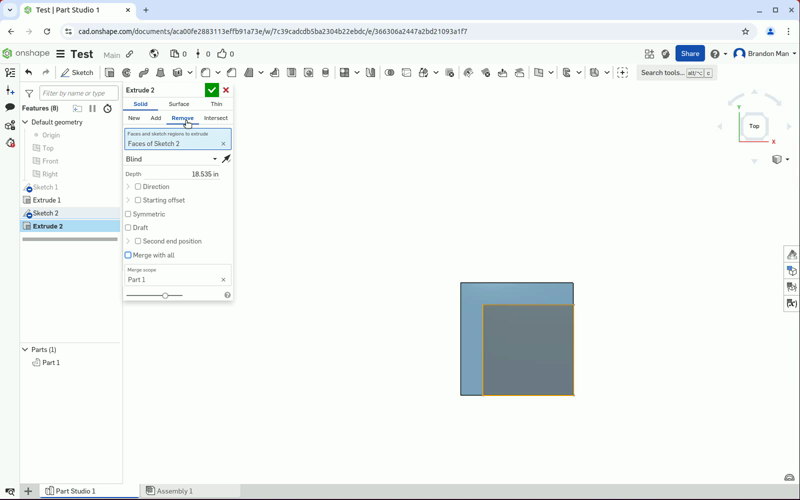
key(space)
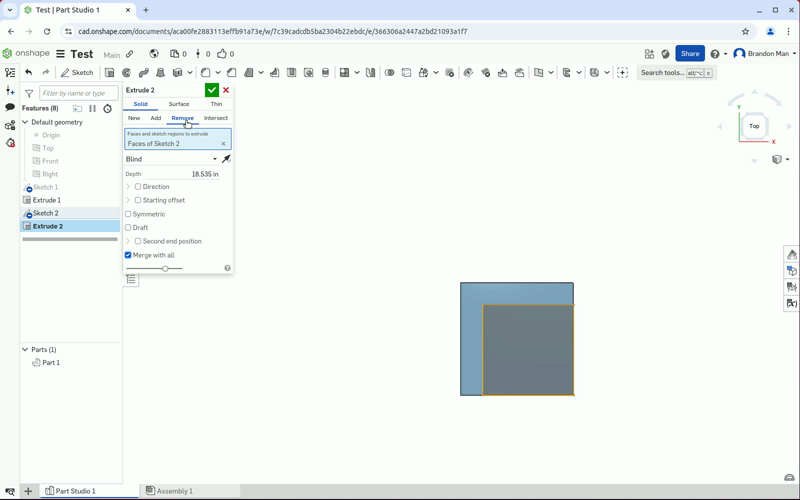
key(enter)
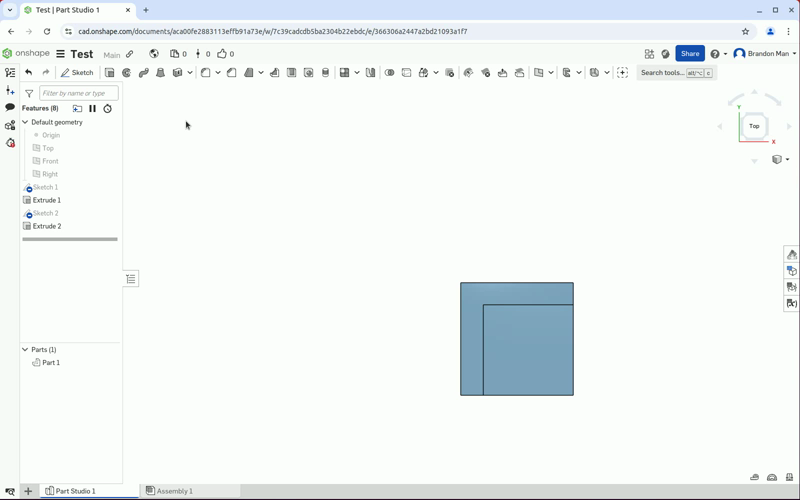
key(shift+h)
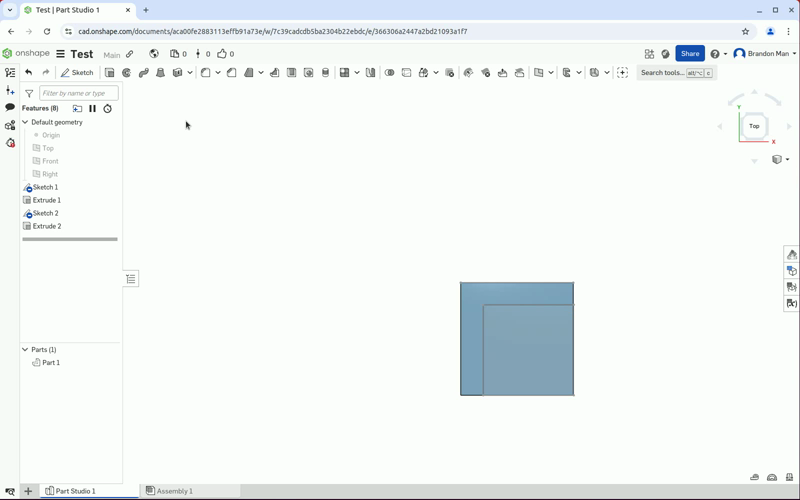
key(shift+h)
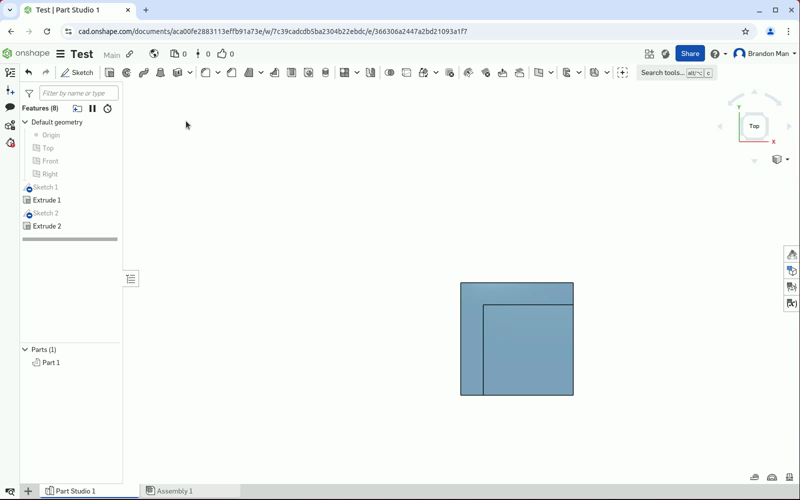
mouse_move(73, 189)
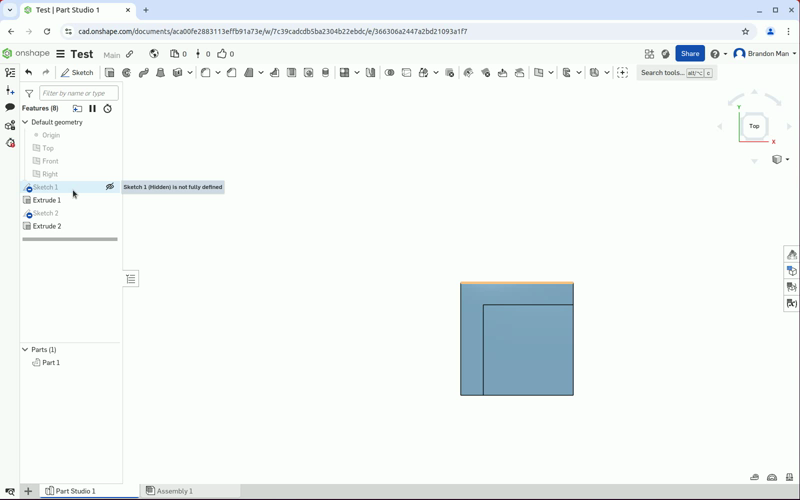
click(73, 189)
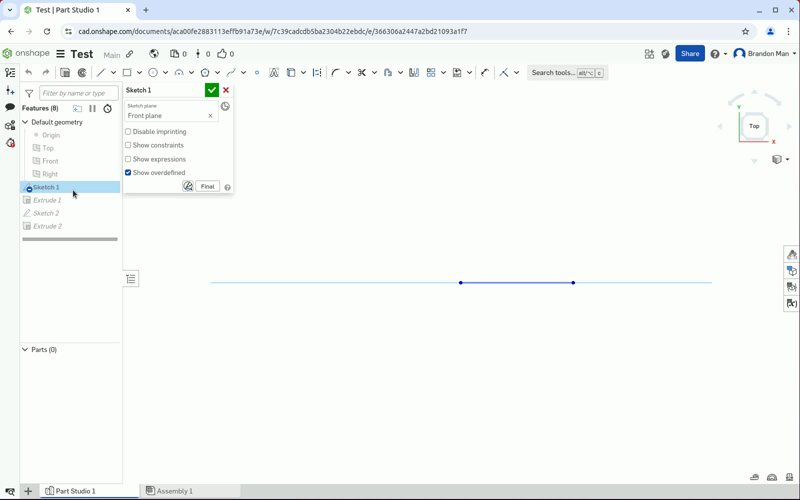
mouse_move(229, 92)
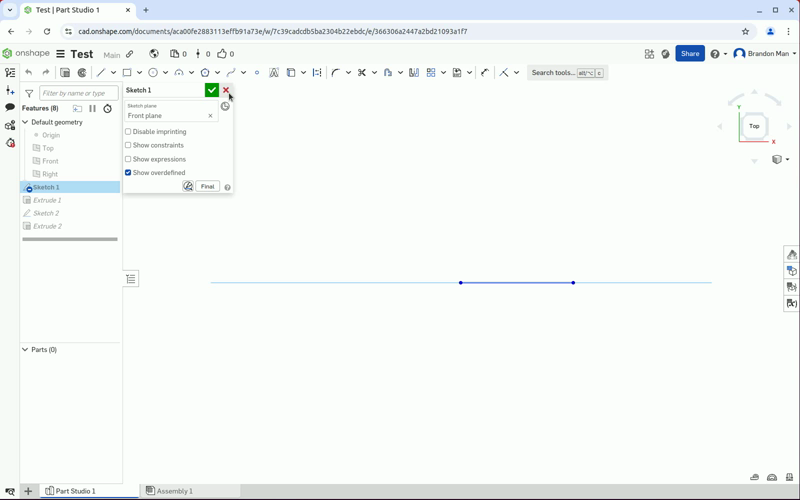
click(229, 92)
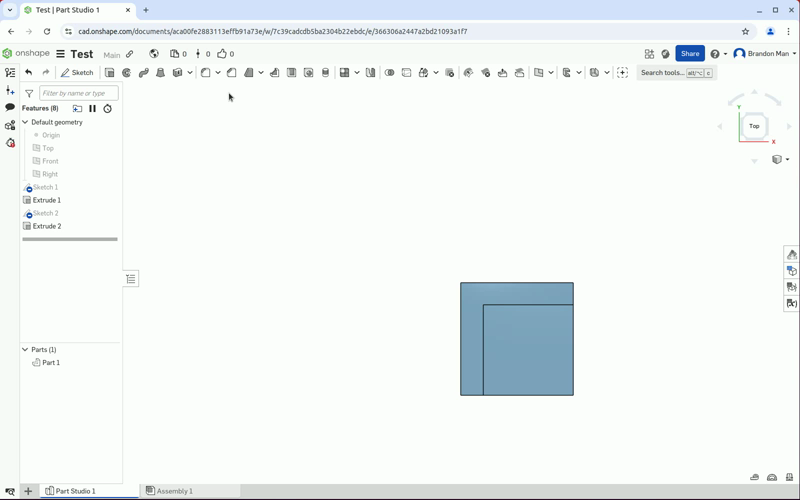
mouse_move(541, 75)
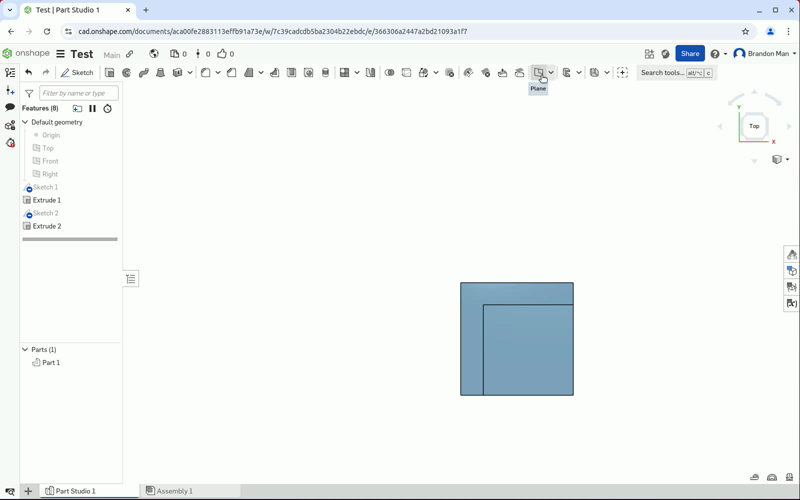
click(541, 75)
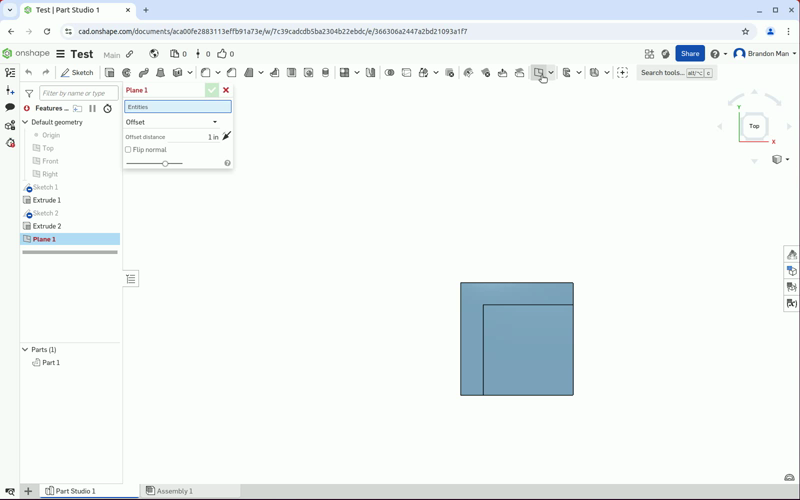
mouse_move(73, 150)
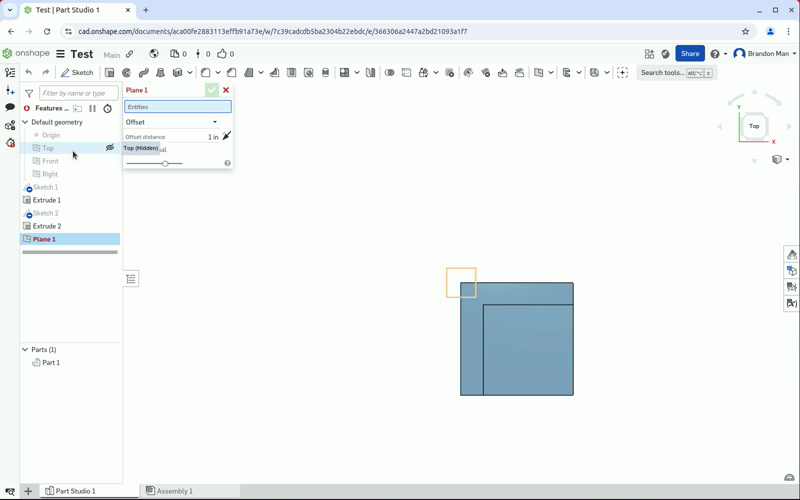
click(73, 150)
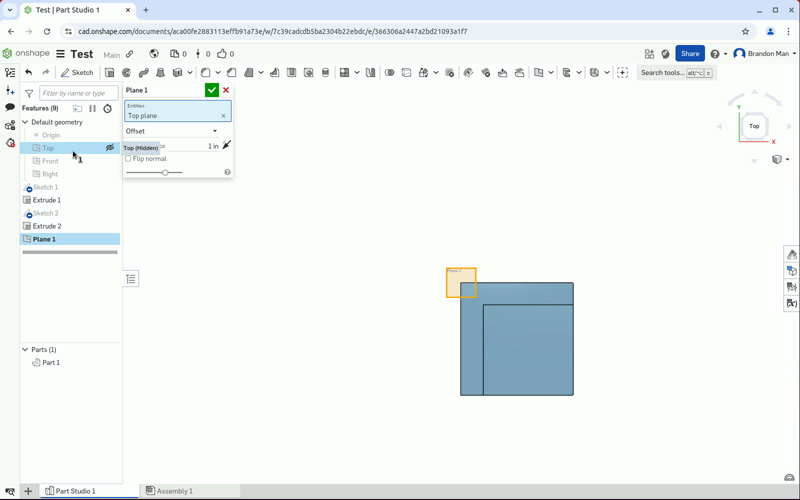
key(tab, 2)
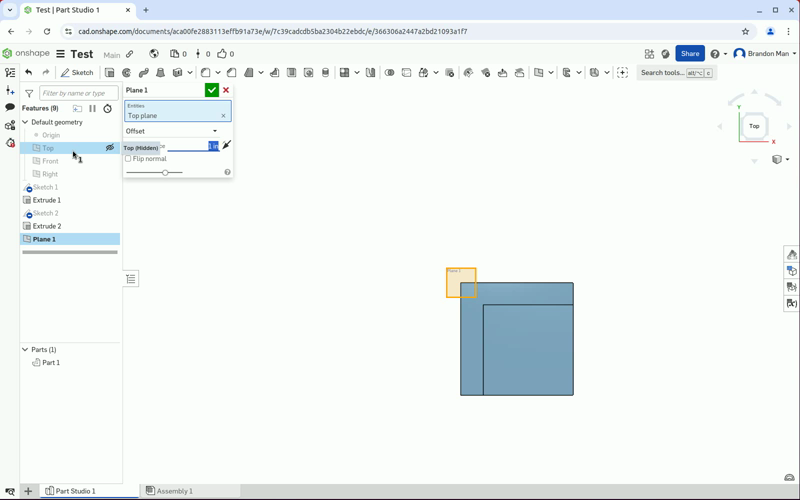
text(18.548)
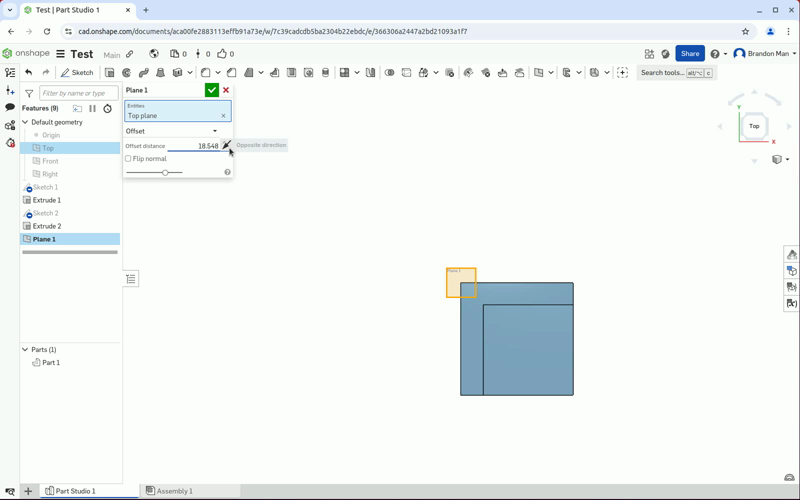
mouse_move(229, 147)
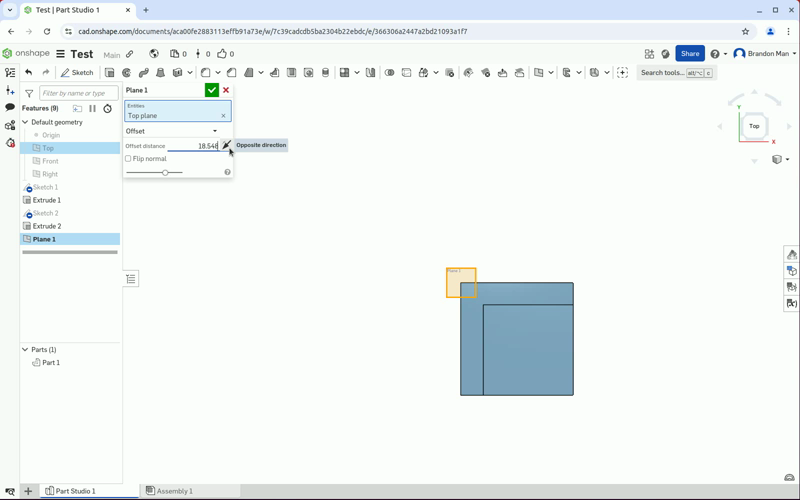
click(229, 147)
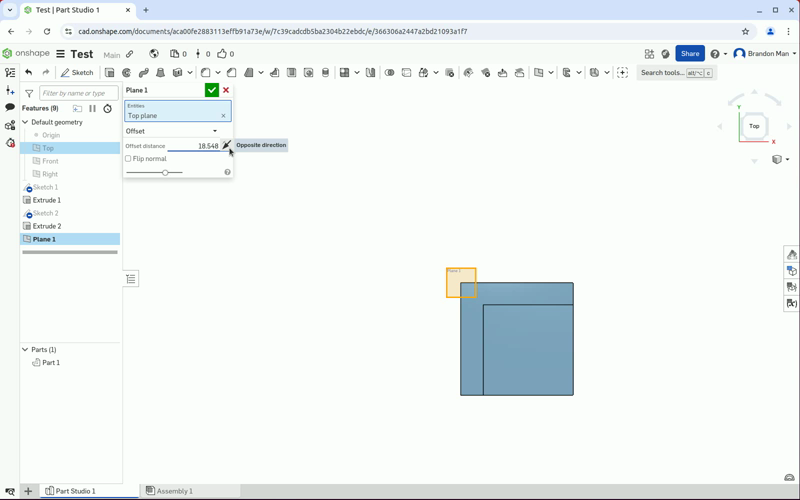
key(enter, 2)
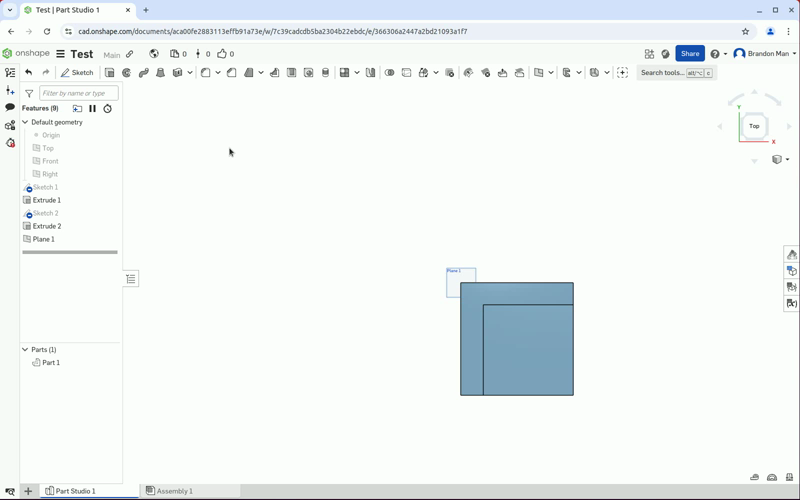
key(shift+s)
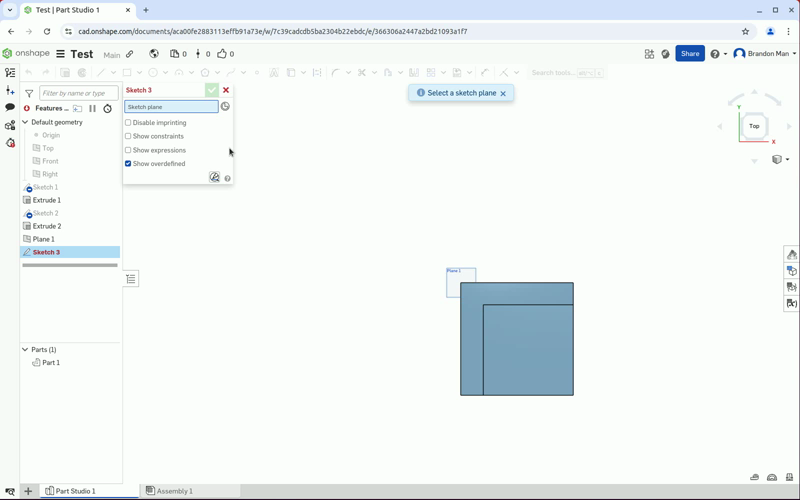
mouse_move(73, 241)
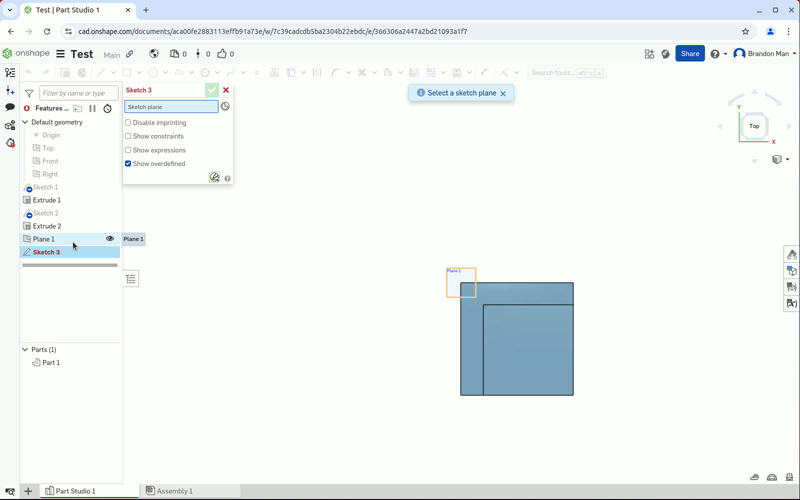
click(73, 241)
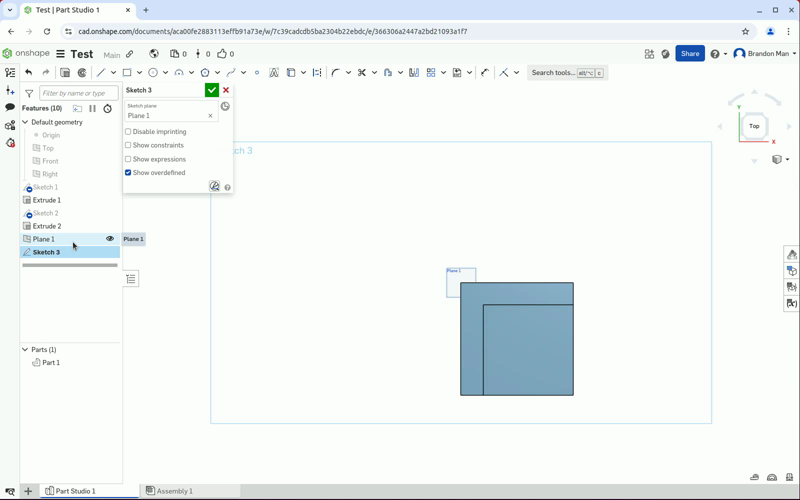
mouse_move(73, 352)
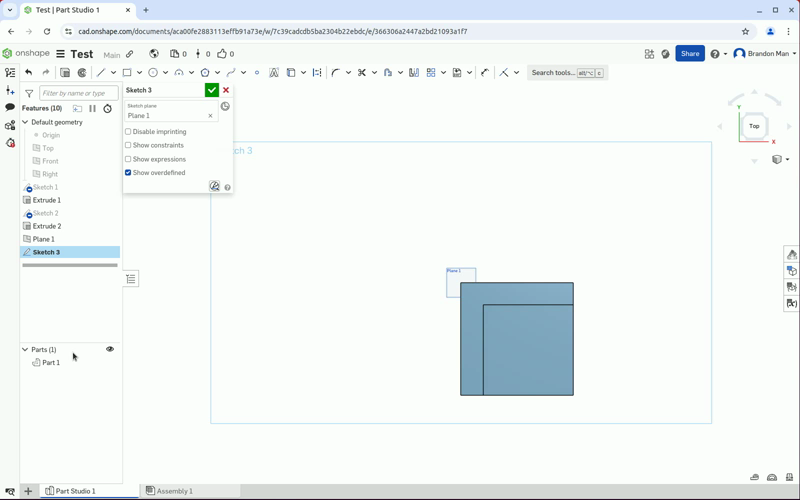
key(y)
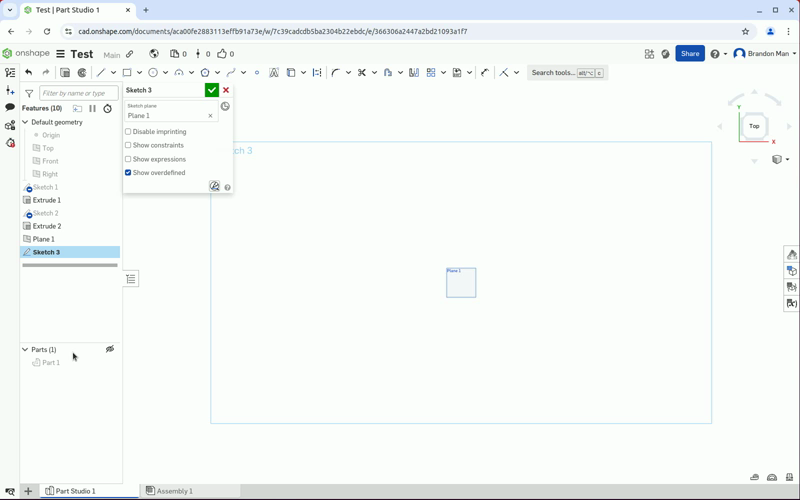
key(l)
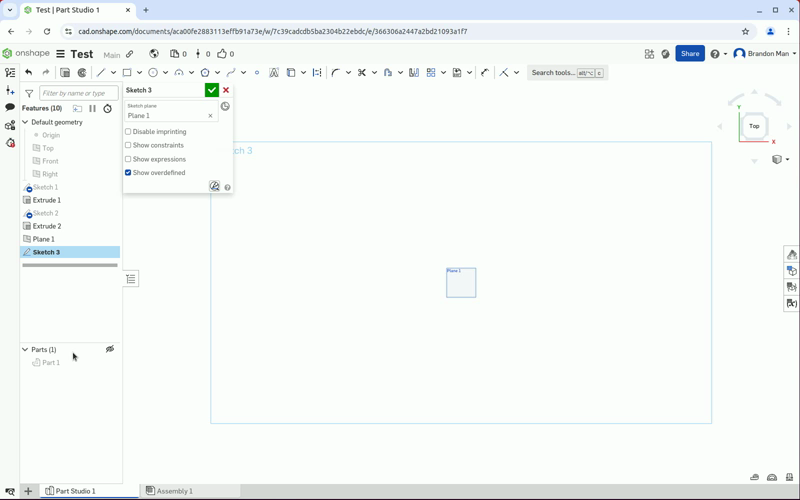
key_down(shift)
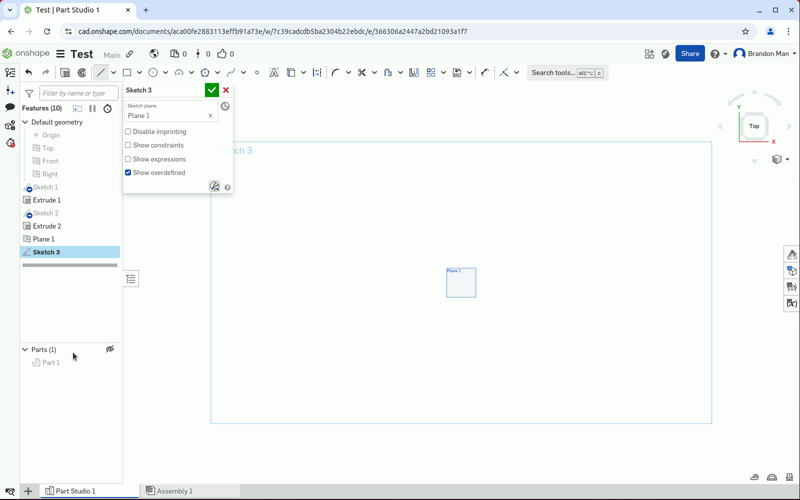
mouse_move(551, 395)
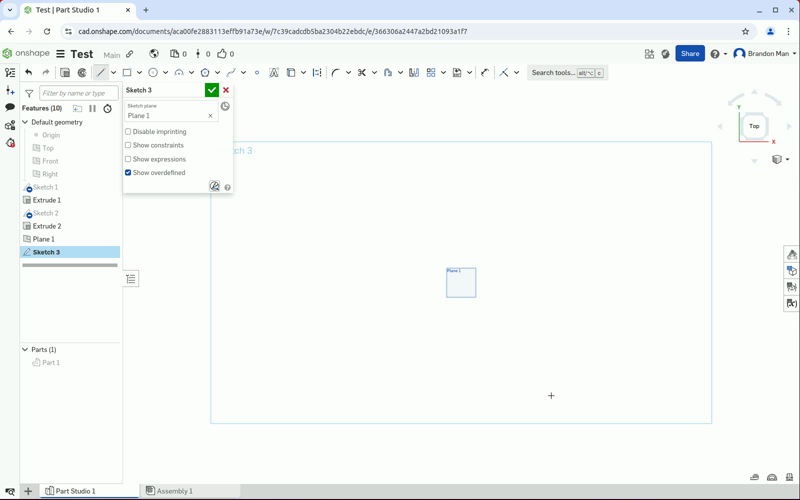
click(551, 395)
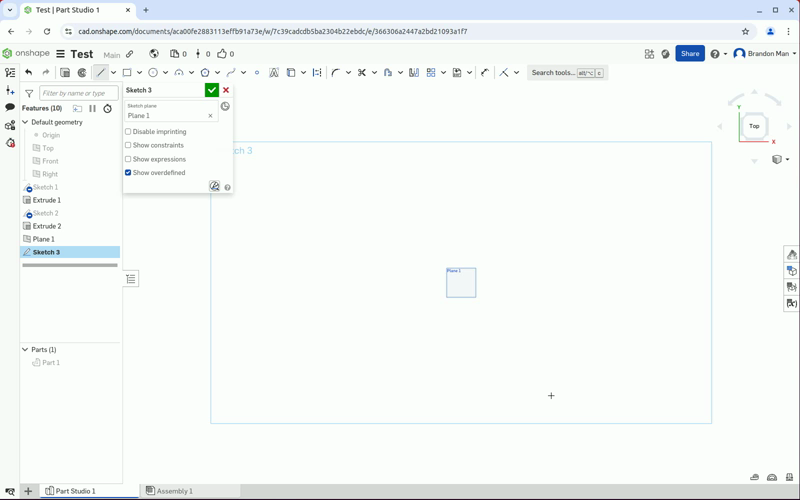
key_up(shift)
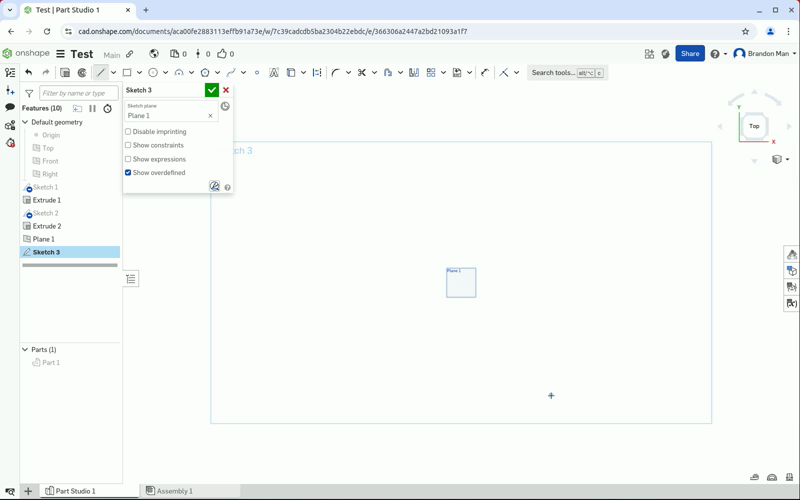
key_down(shift)
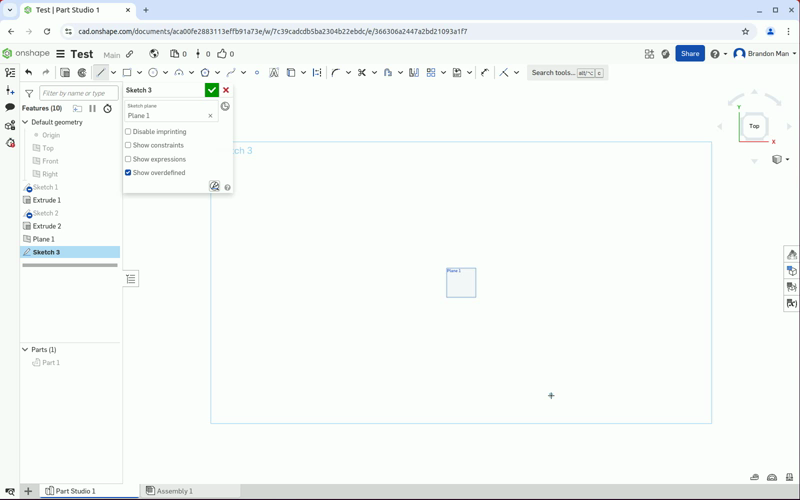
mouse_move(581, 395)
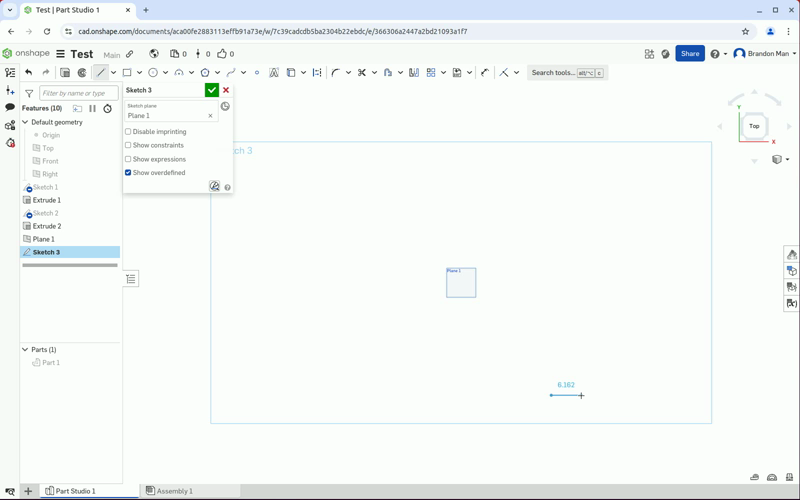
mouse_move(574, 395)
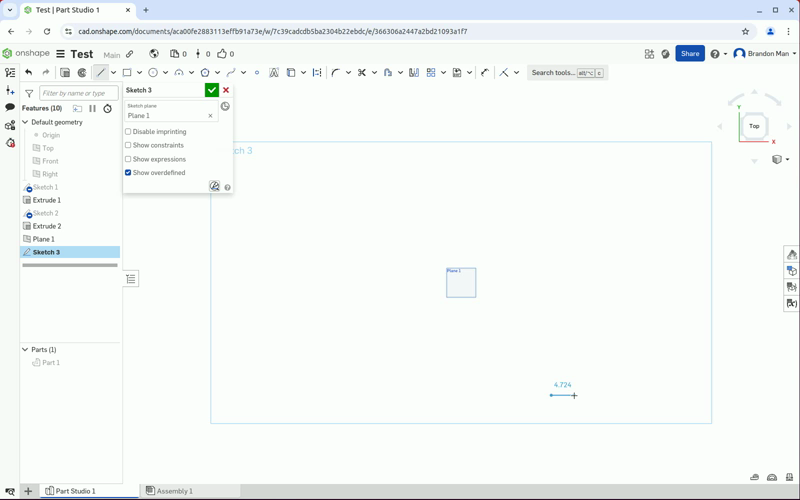
click(574, 395)
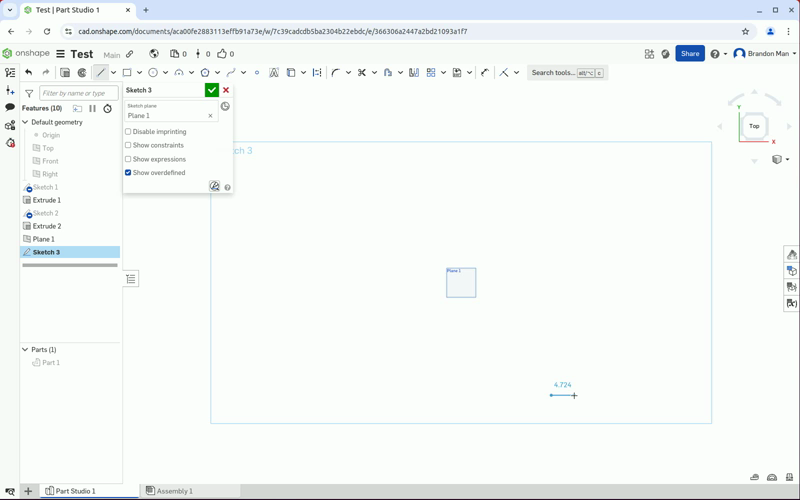
key_up(shift)
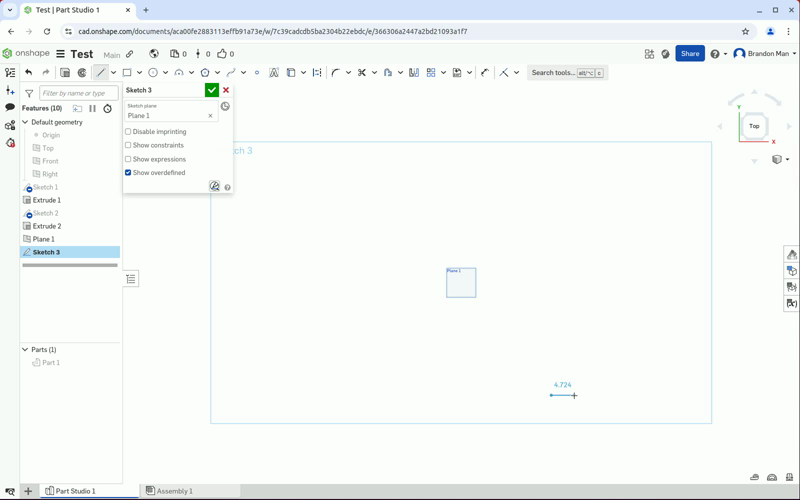
key_down(shift)
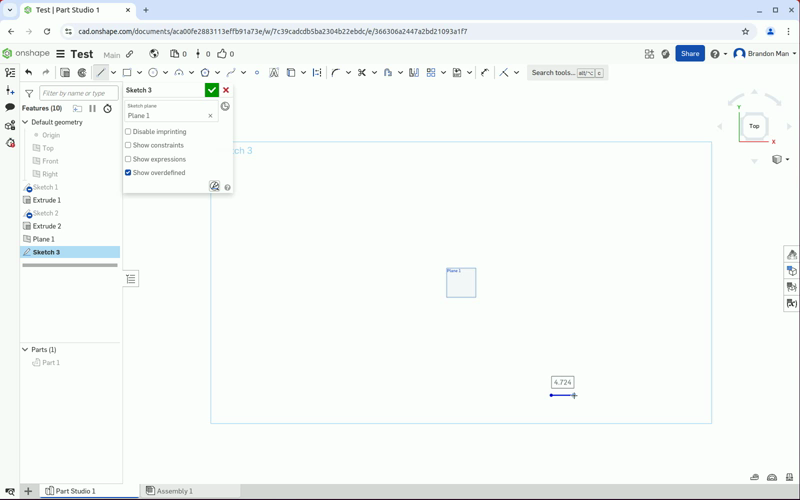
mouse_move(589, 395)
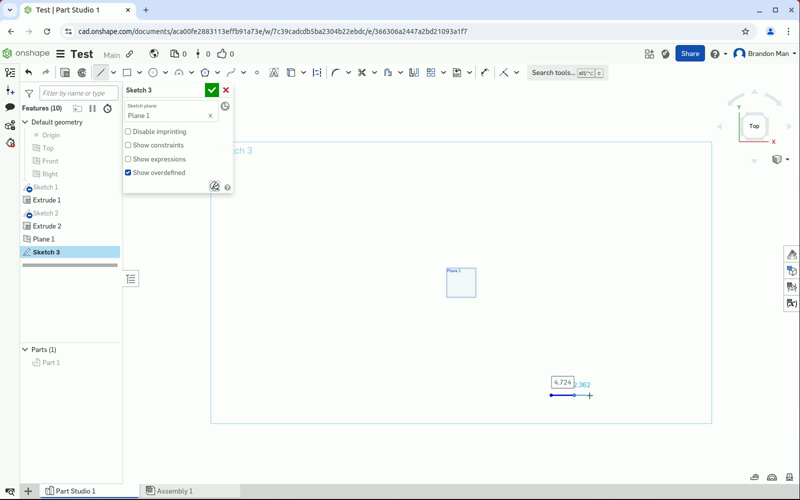
mouse_move(574, 372)
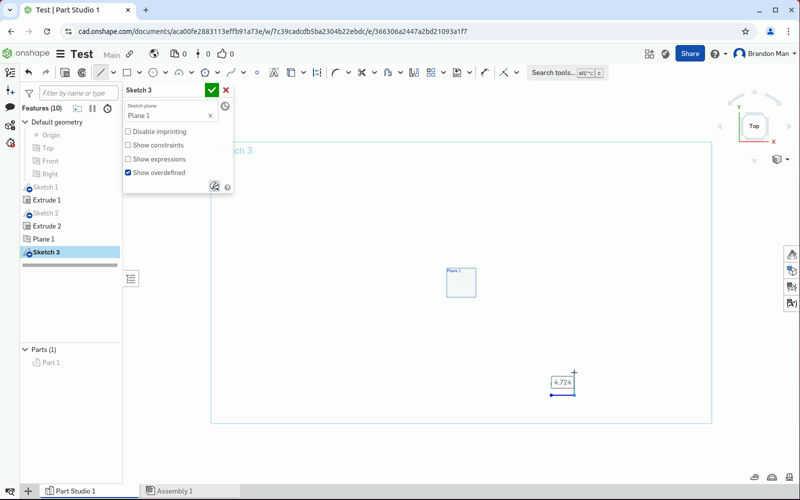
click(574, 372)
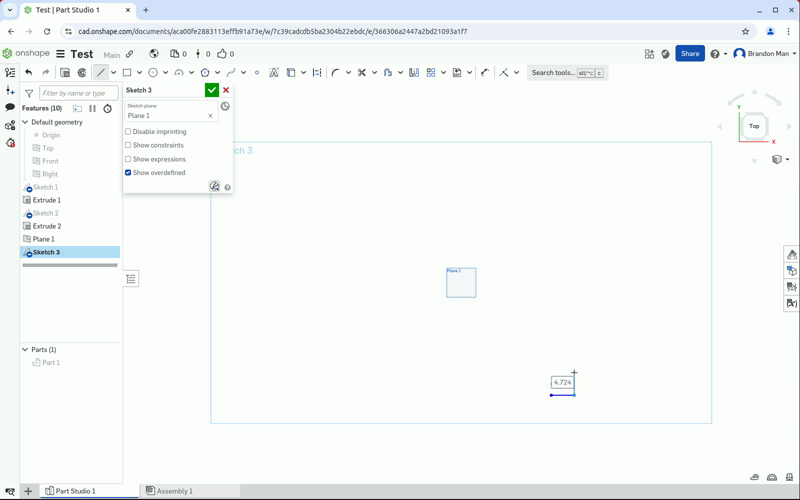
key_up(shift)
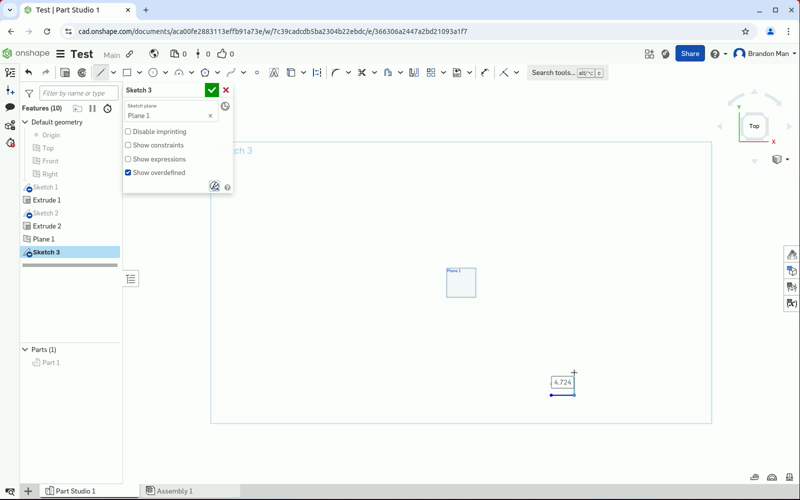
key_down(shift)
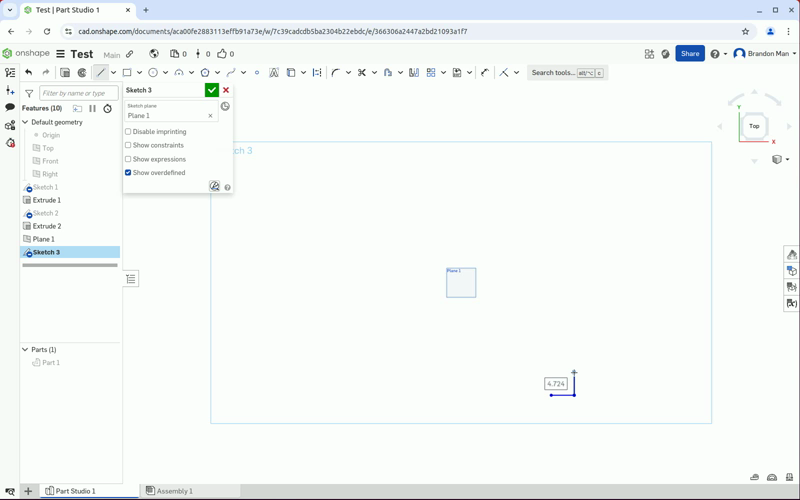
mouse_move(589, 372)
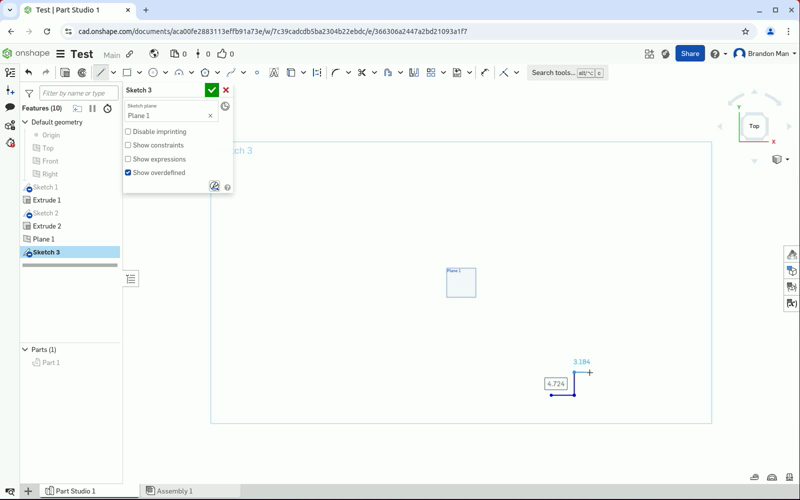
mouse_move(551, 372)
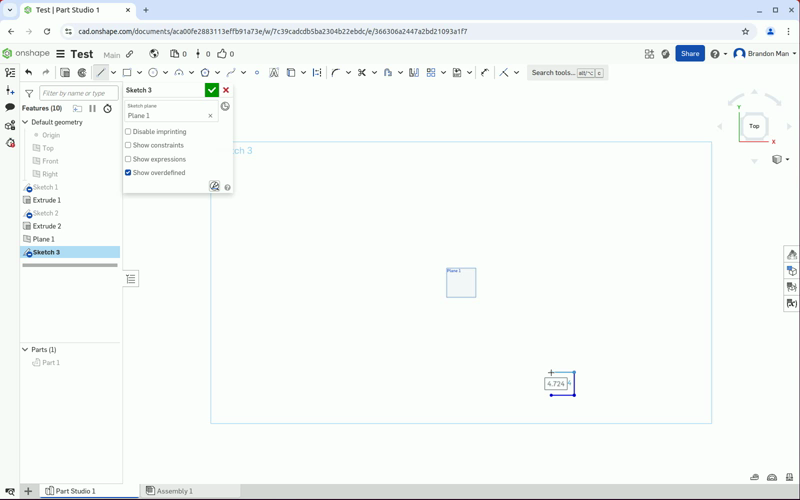
click(551, 372)
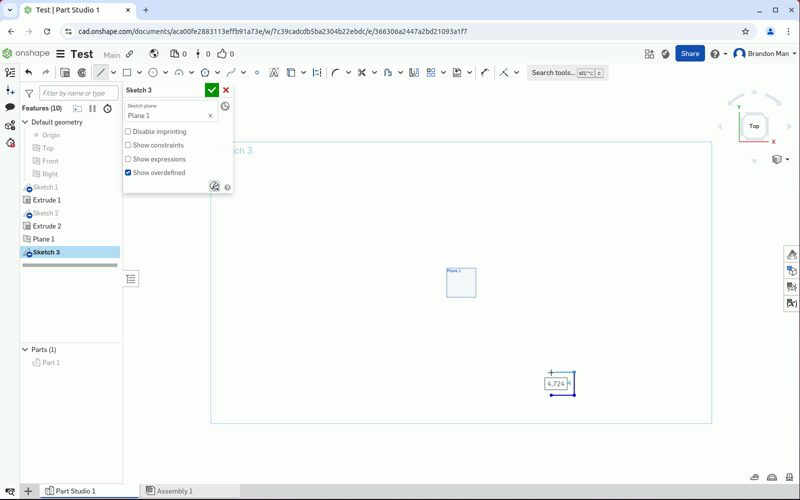
key_up(shift)
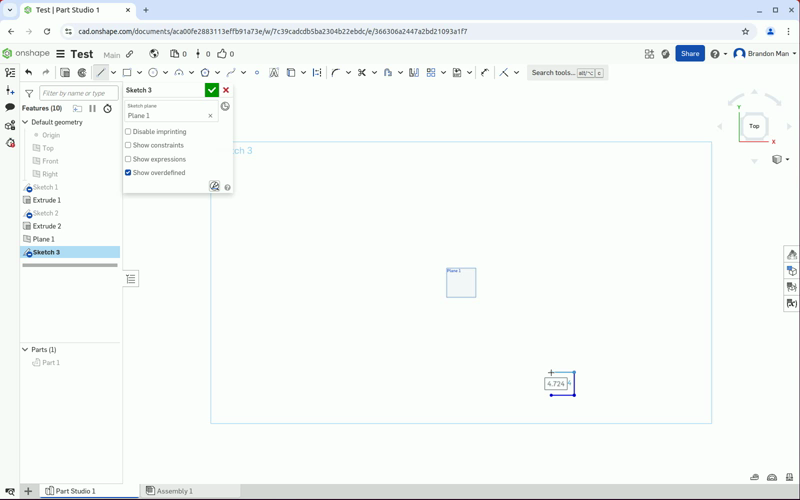
mouse_move(581, 372)
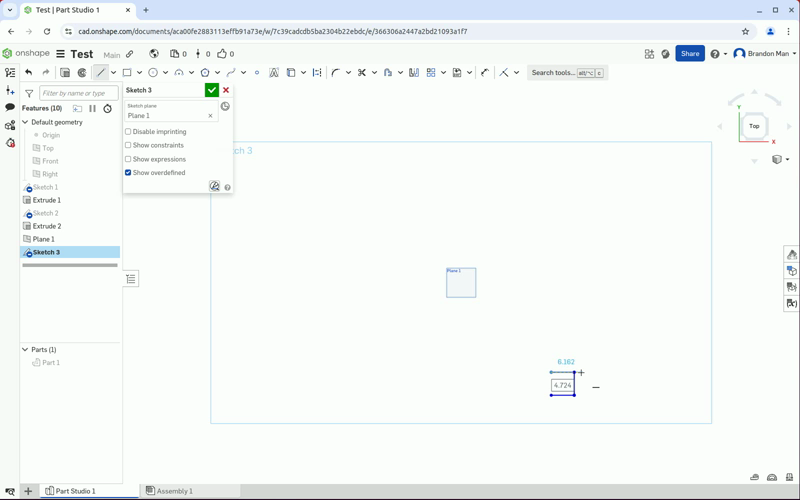
key_down(shift)
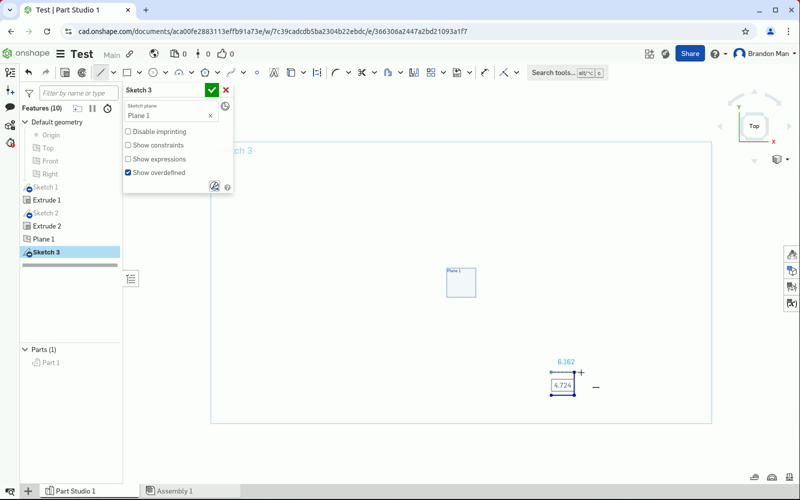
mouse_move(551, 395)
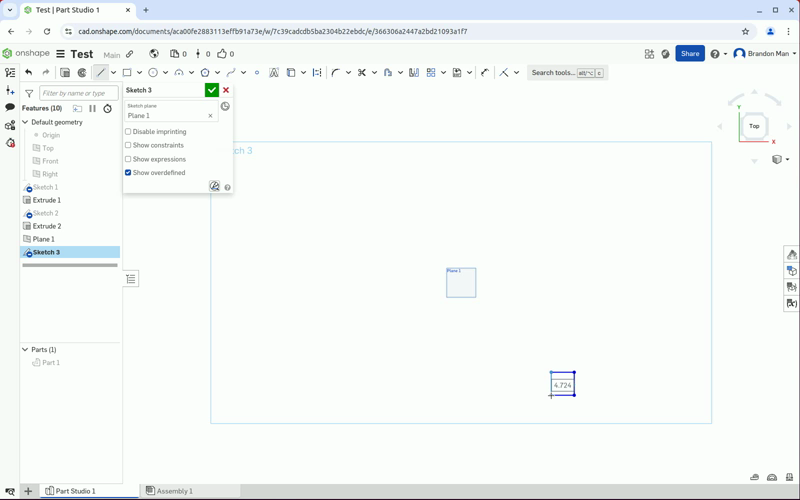
key_up(shift)
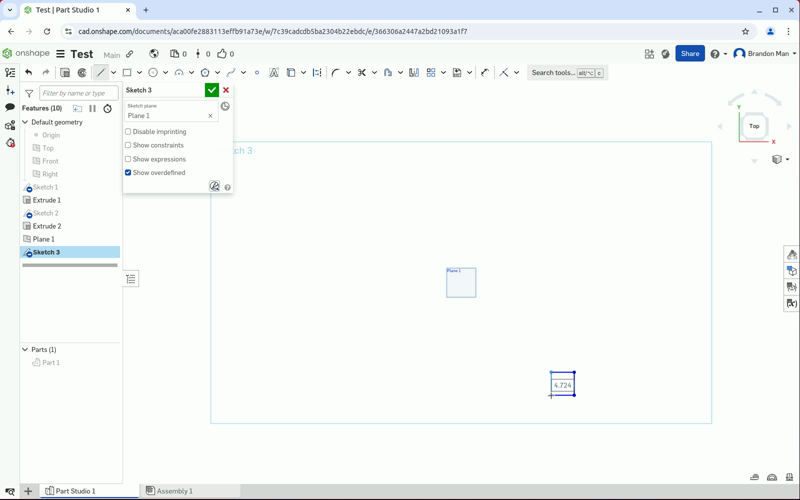
click(551, 395)
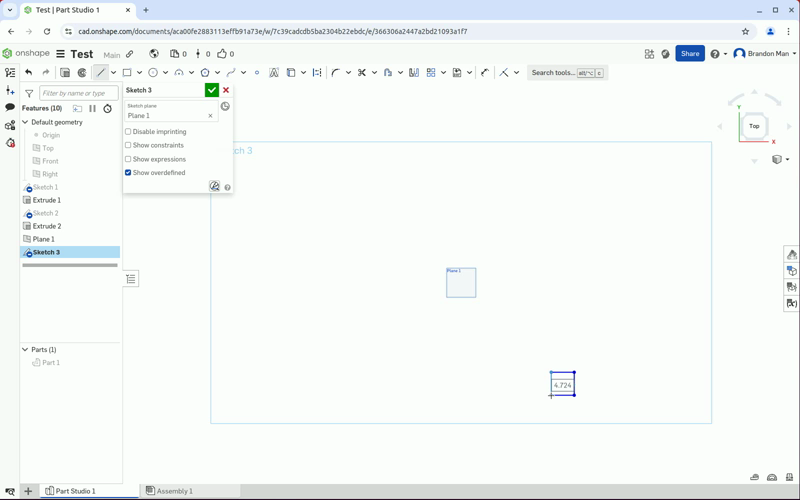
key(esc)
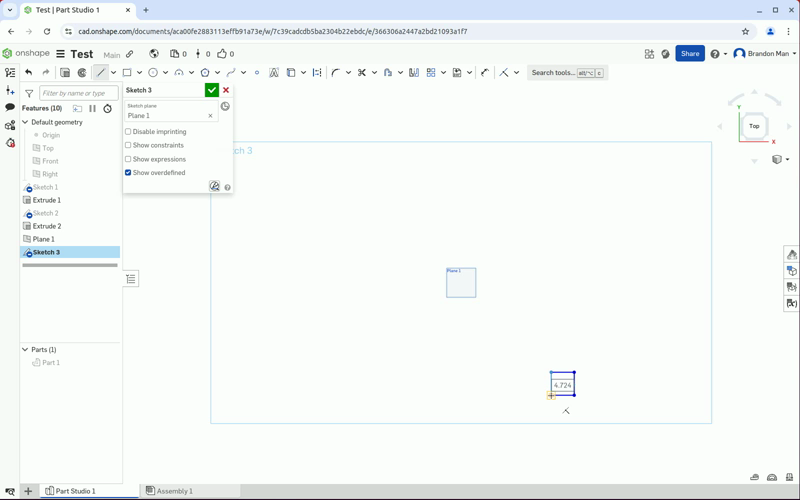
mouse_move(562, 377)
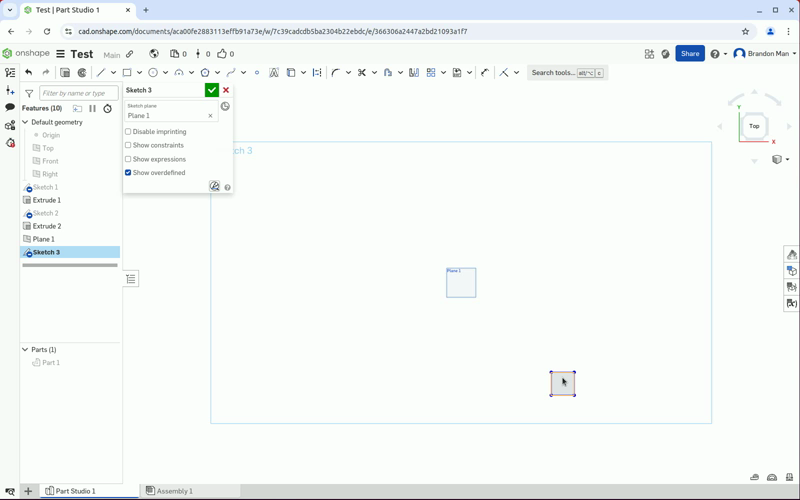
scroll(6)
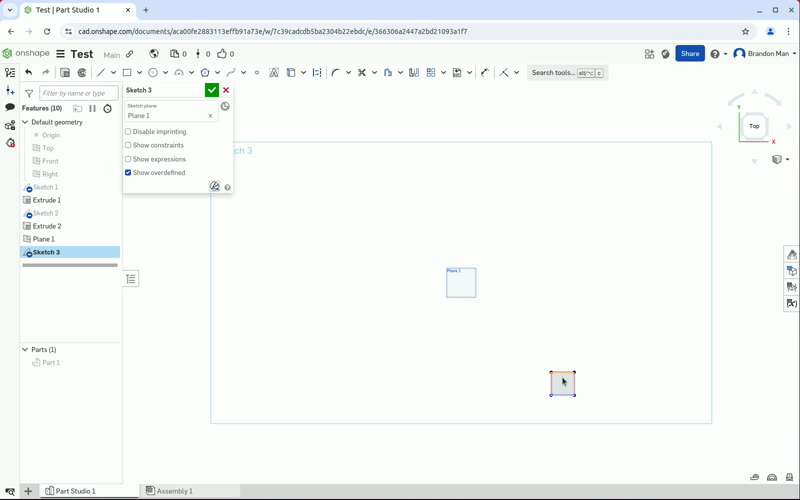
scroll(6)
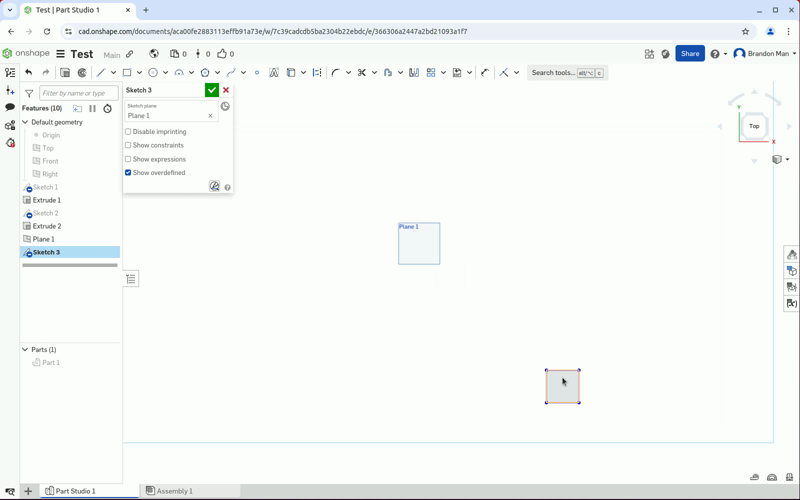
scroll(6)
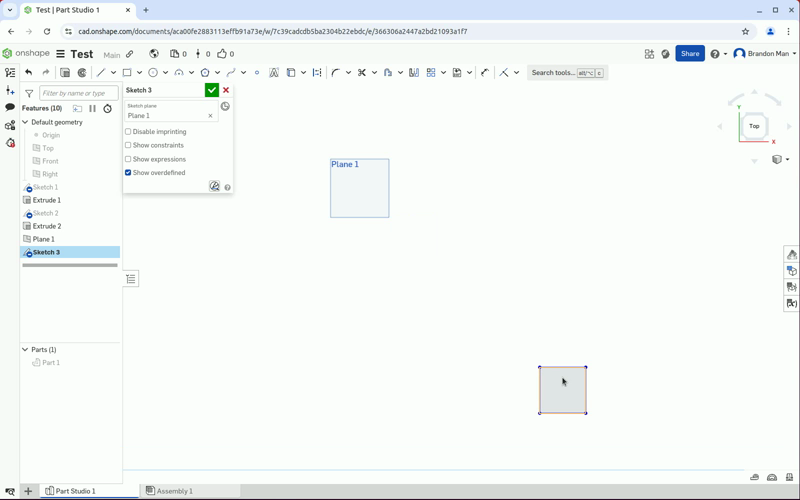
scroll(6)
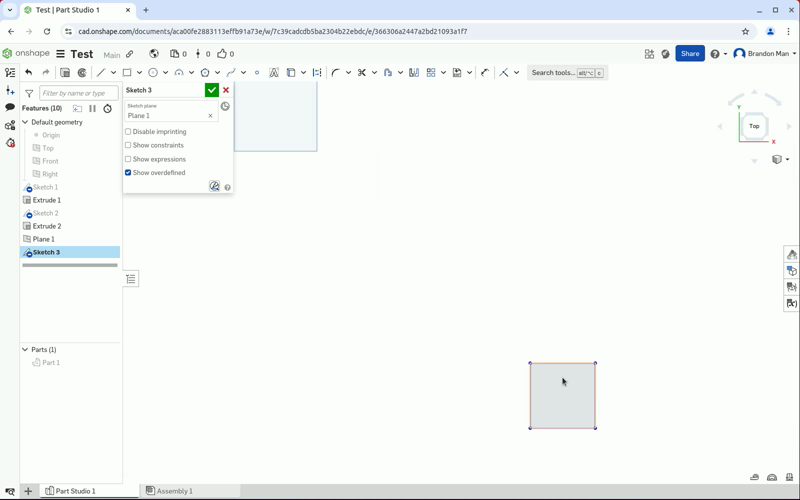
scroll(6)
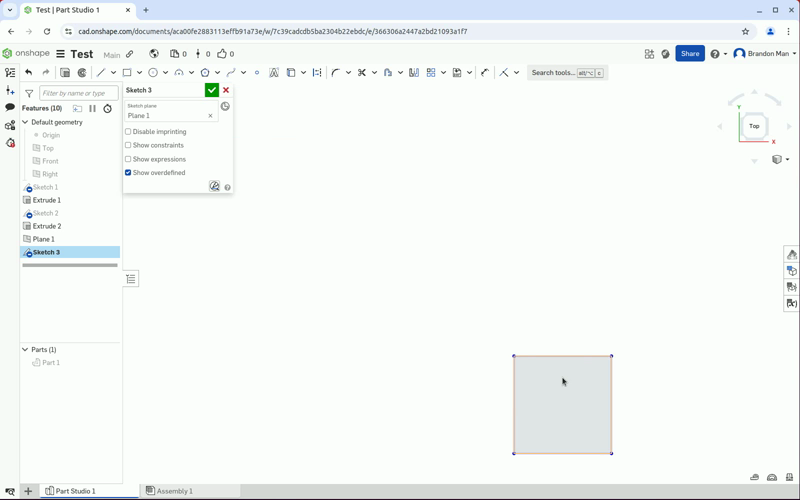
scroll(6)
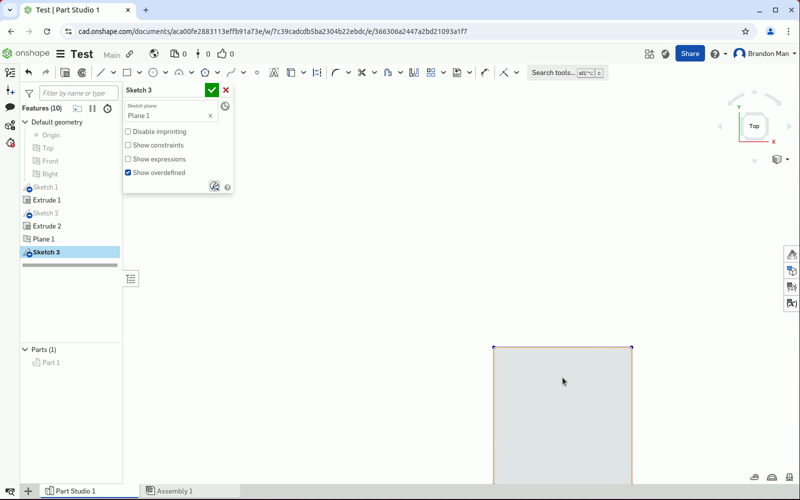
scroll(6)
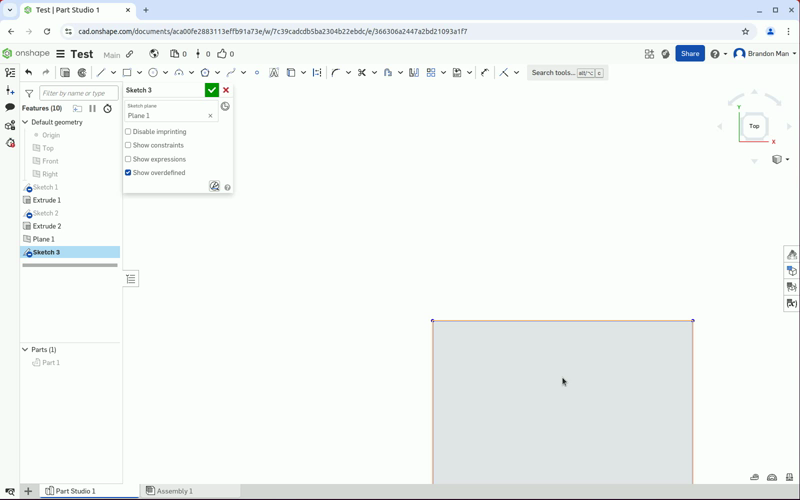
click(562, 377)
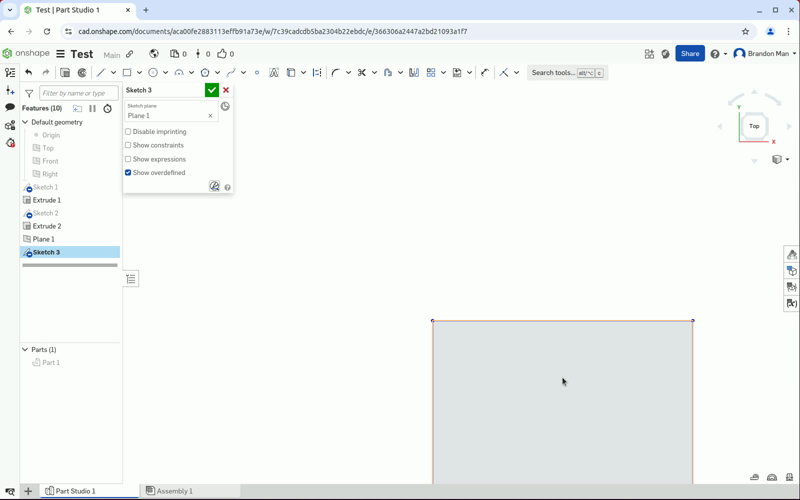
scroll(-6)
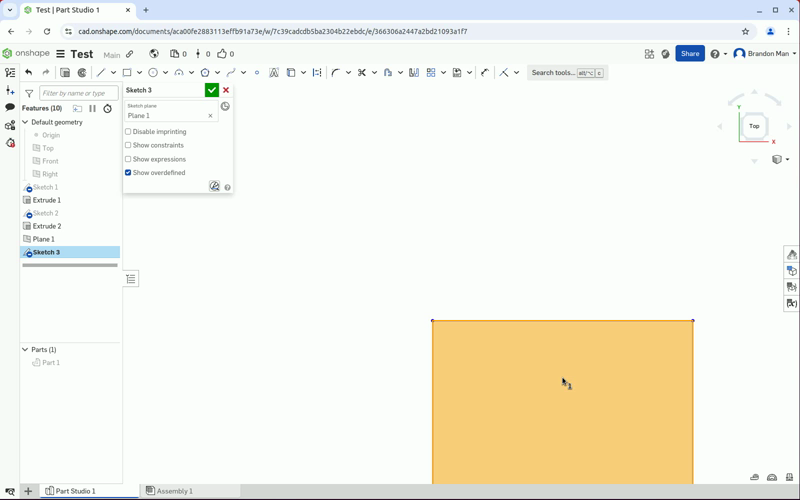
scroll(-6)
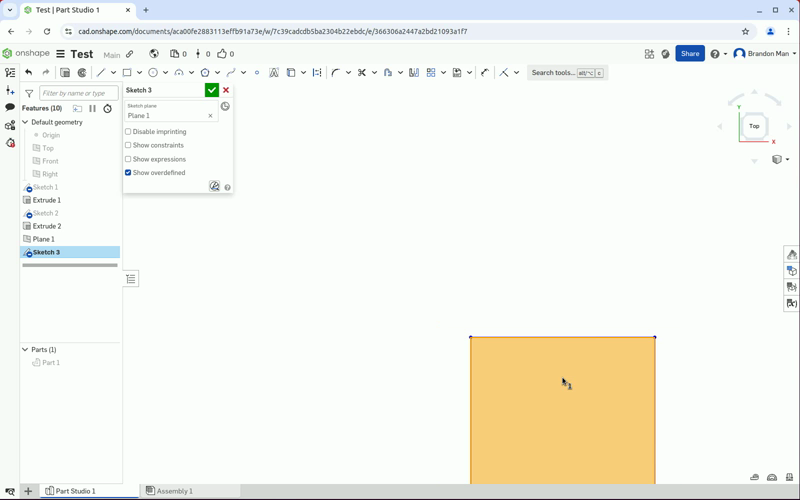
scroll(-6)
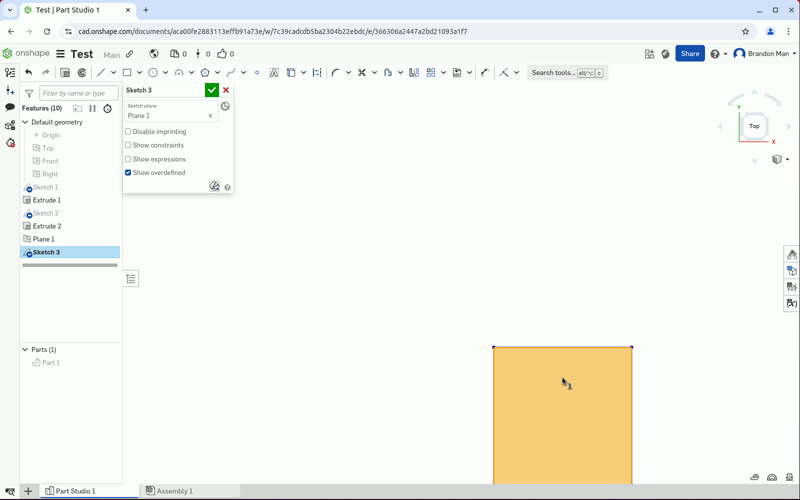
scroll(-6)
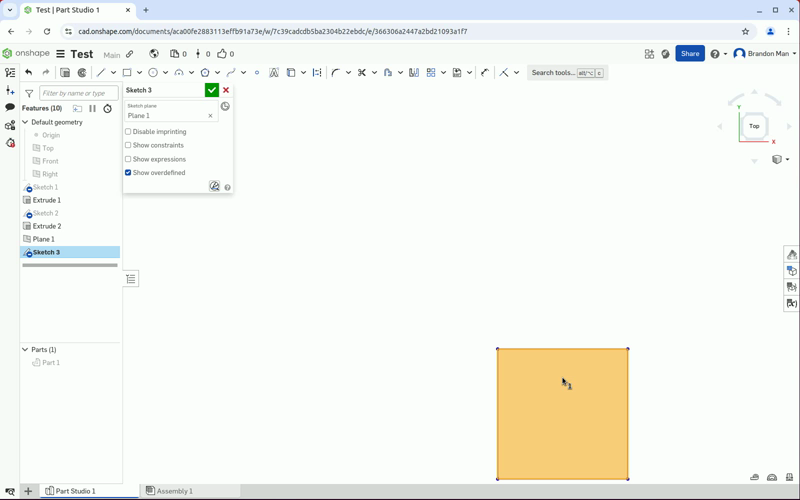
scroll(-6)
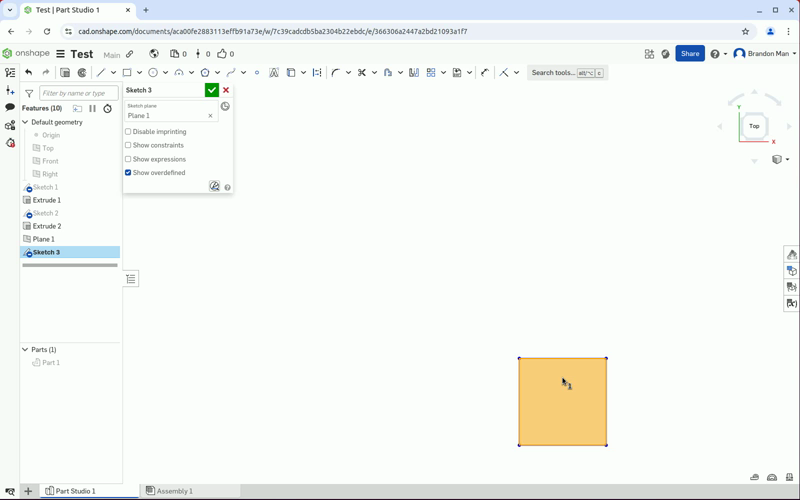
scroll(-6)
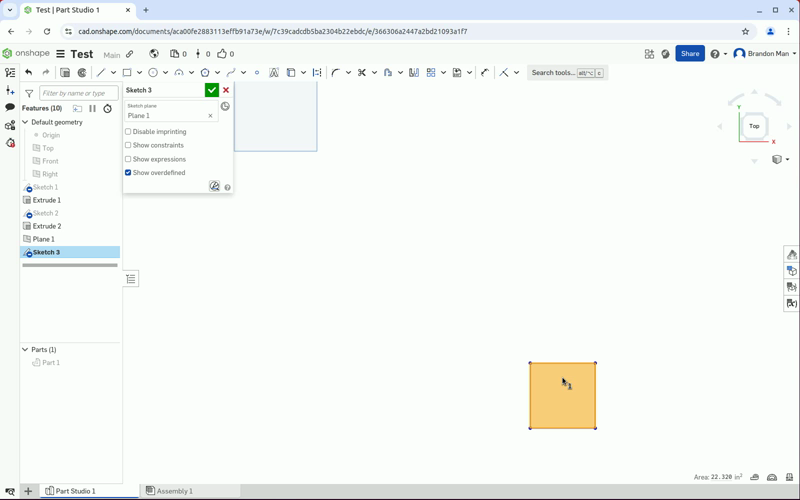
scroll(-6)
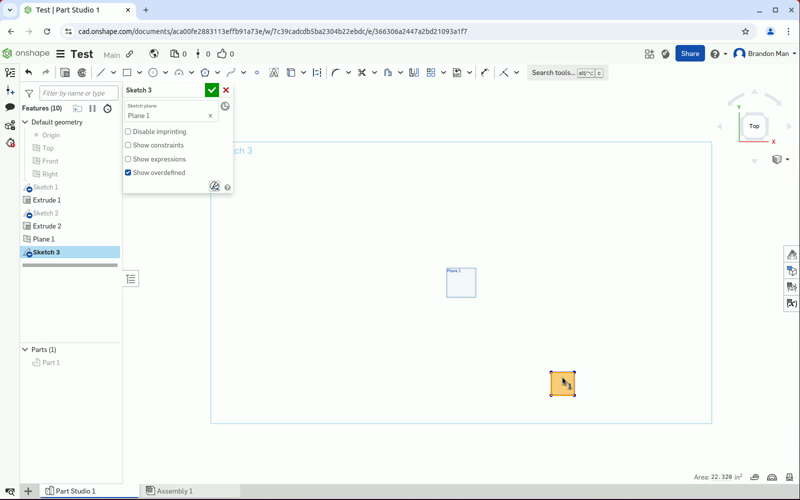
mouse_move(73, 352)
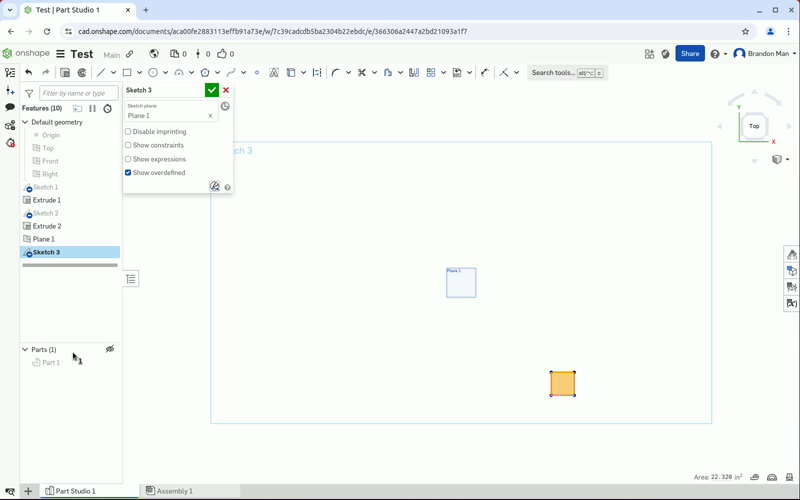
key(shift+y)
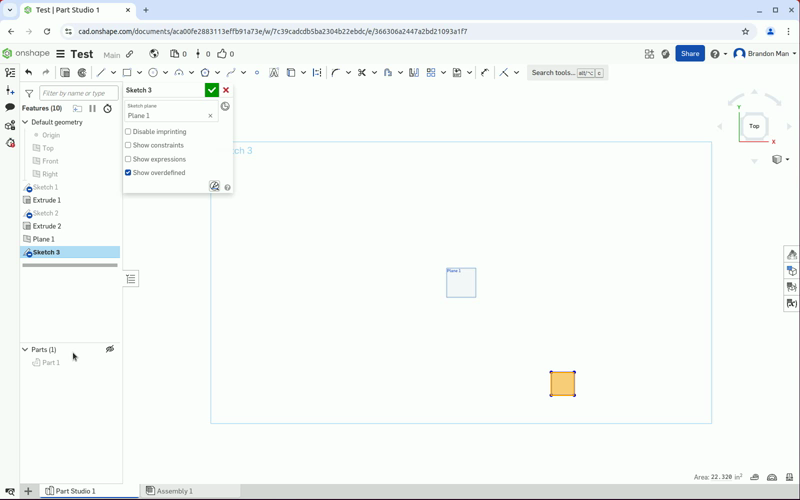
key(shift+e)
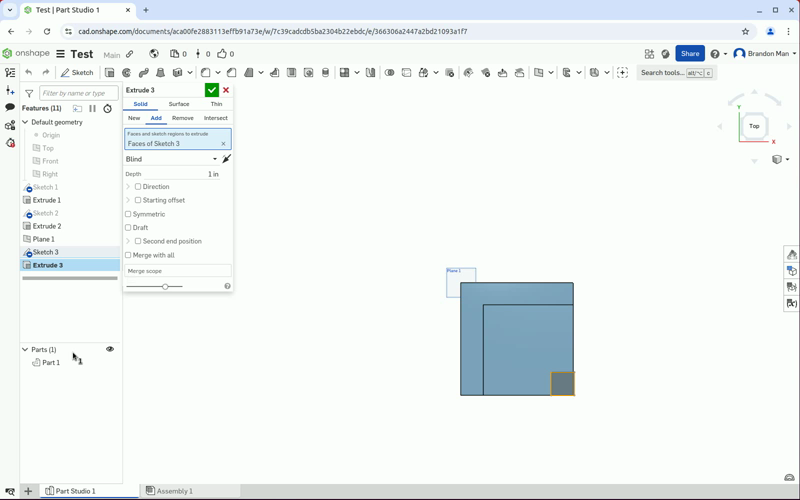
mouse_move(143, 106)
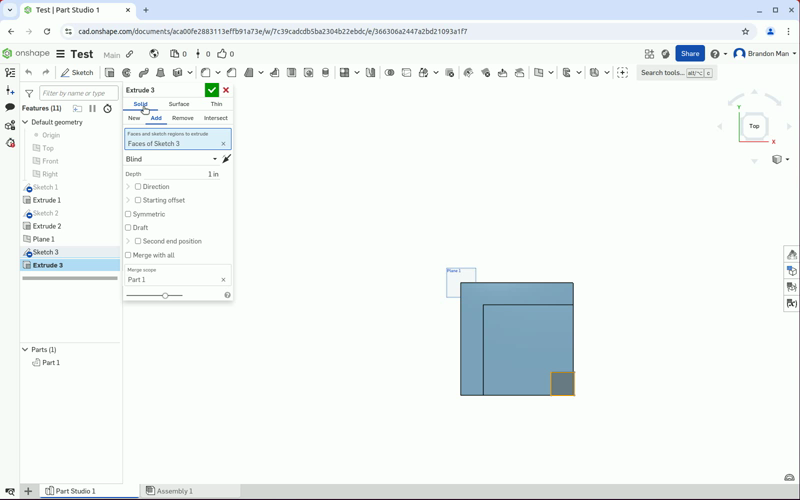
click(143, 106)
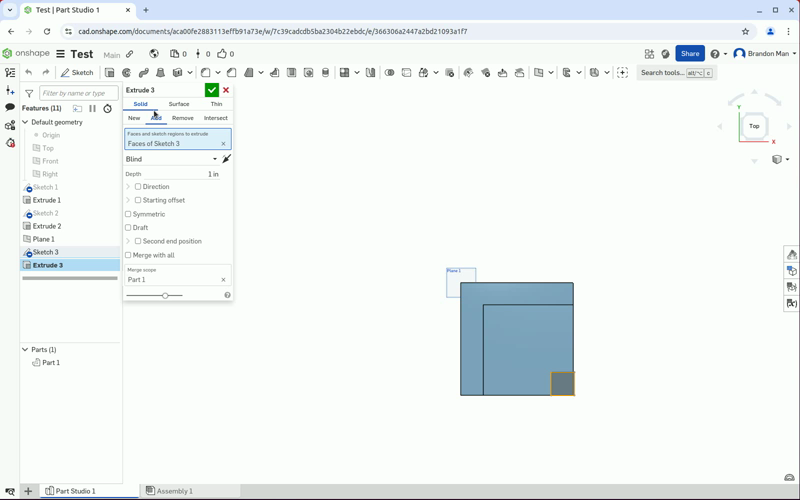
mouse_move(186, 120)
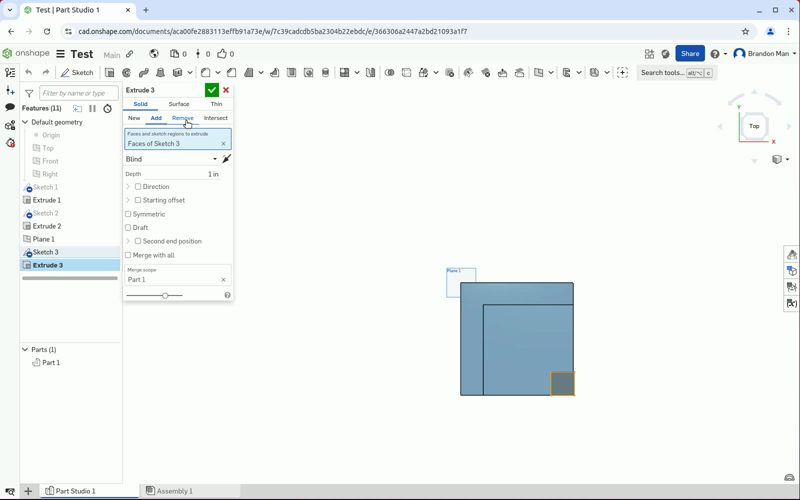
click(186, 120)
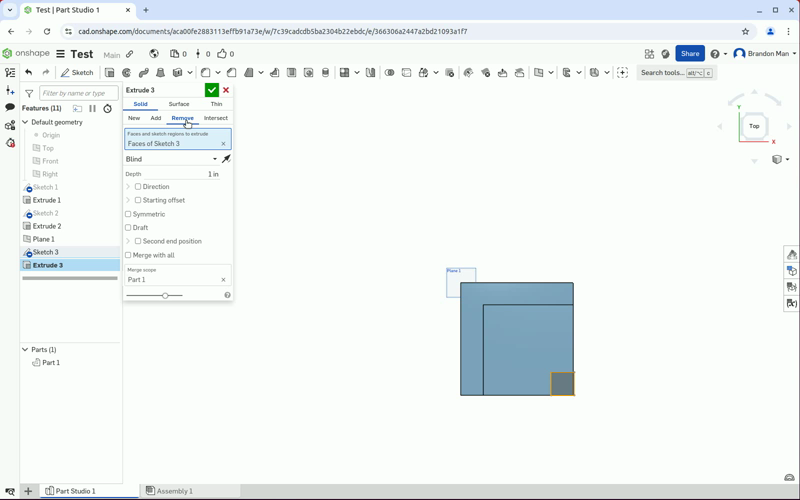
key(tab, 4)
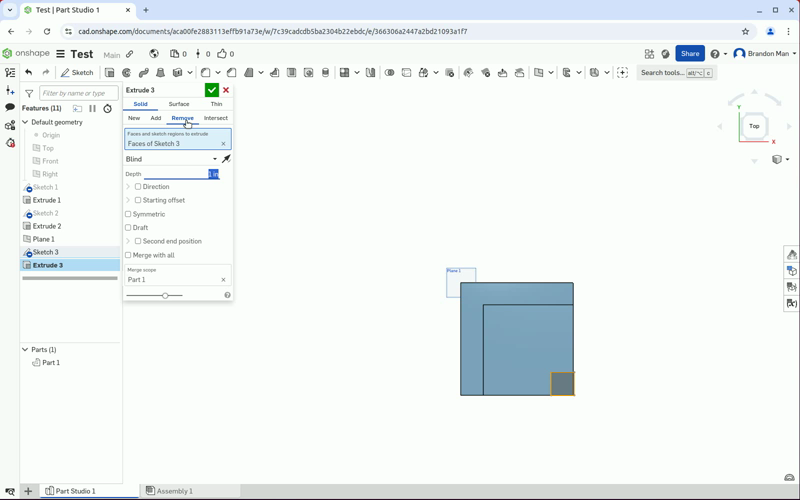
text(4.574)
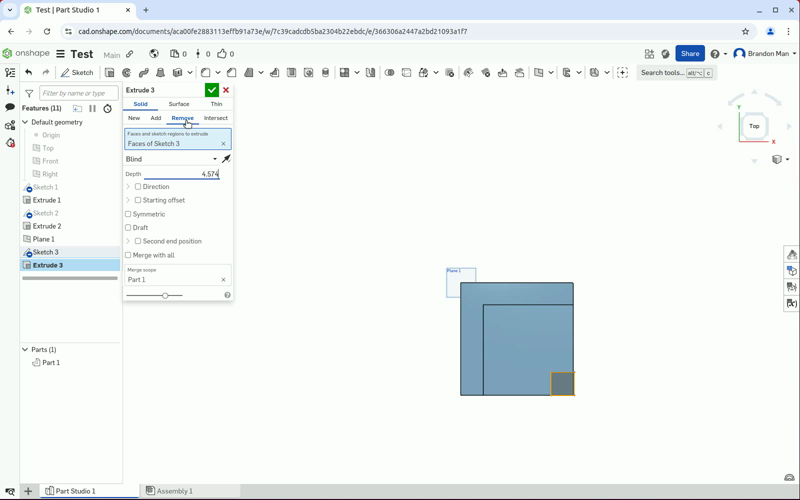
key(tab, 6)
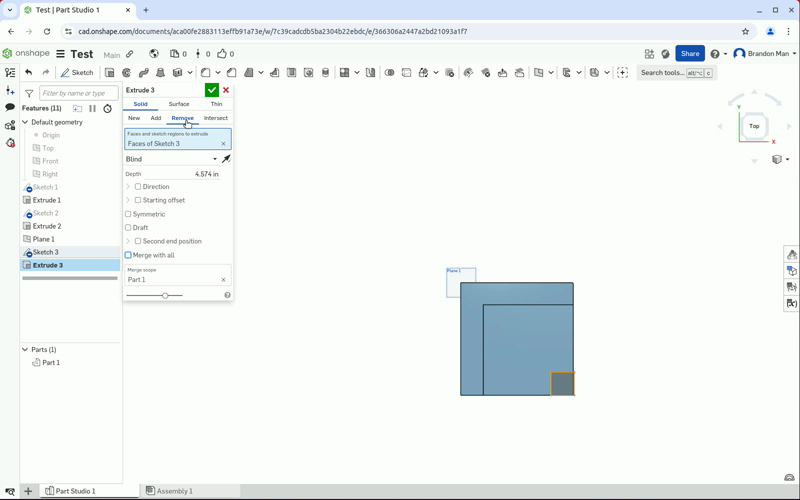
key(space)
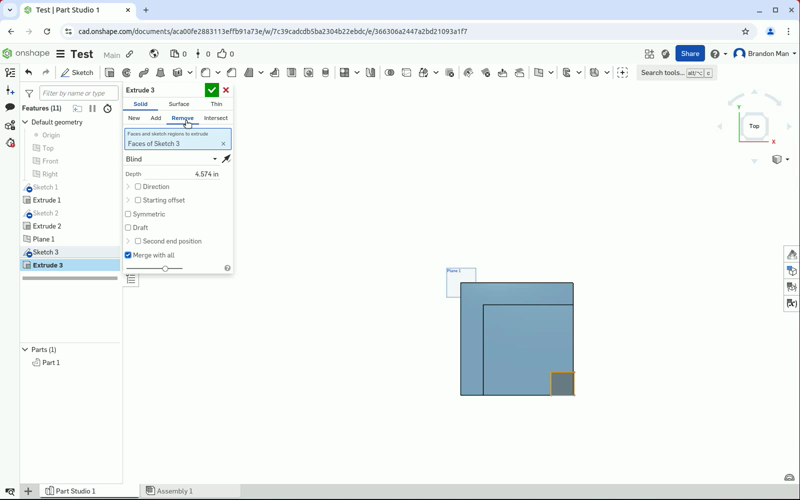
key(enter)
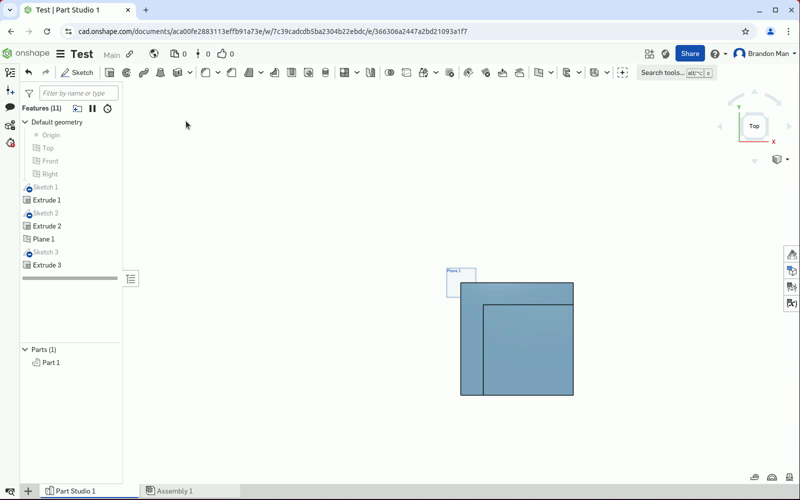
key(shift+h)
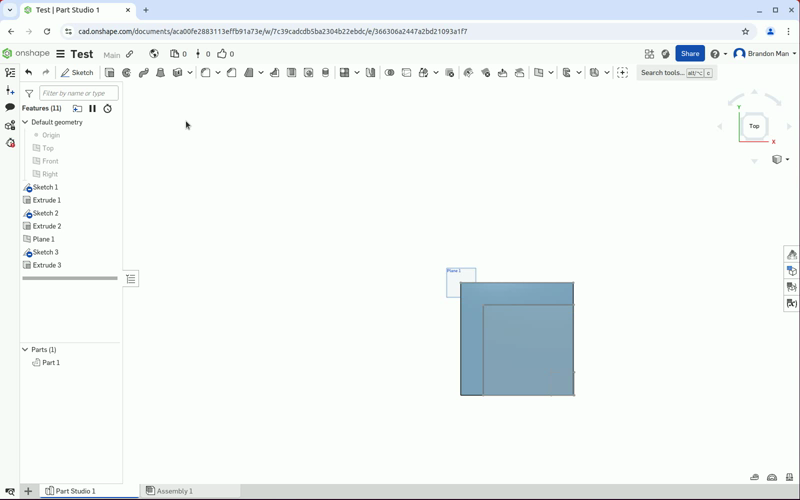
key(shift+h)
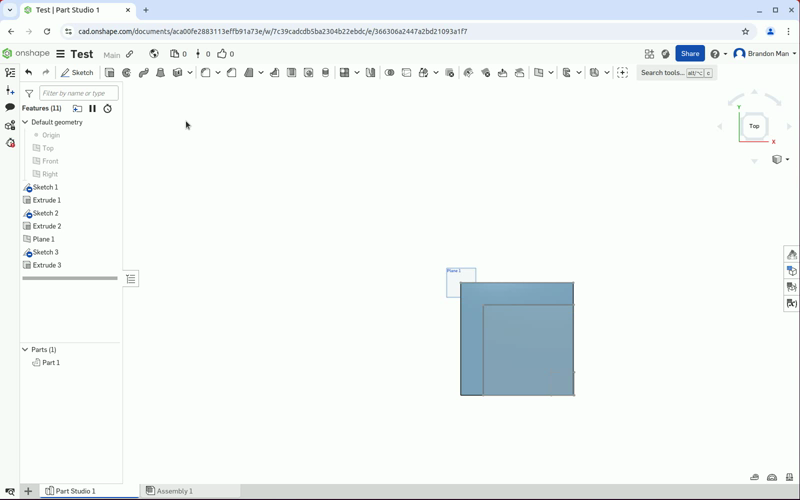
key(shift+7)
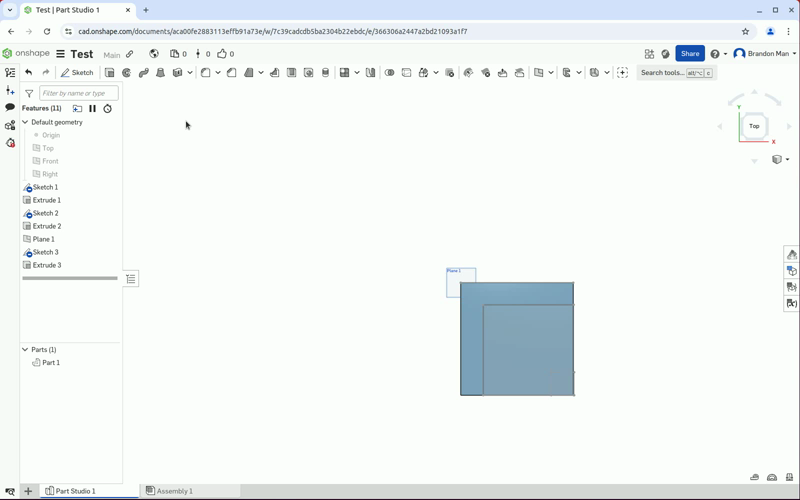
key(up, 3)
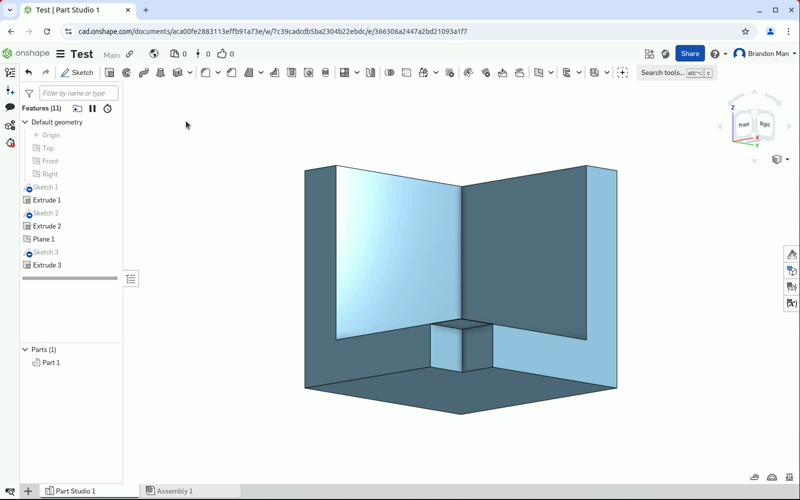
key(left, 3)
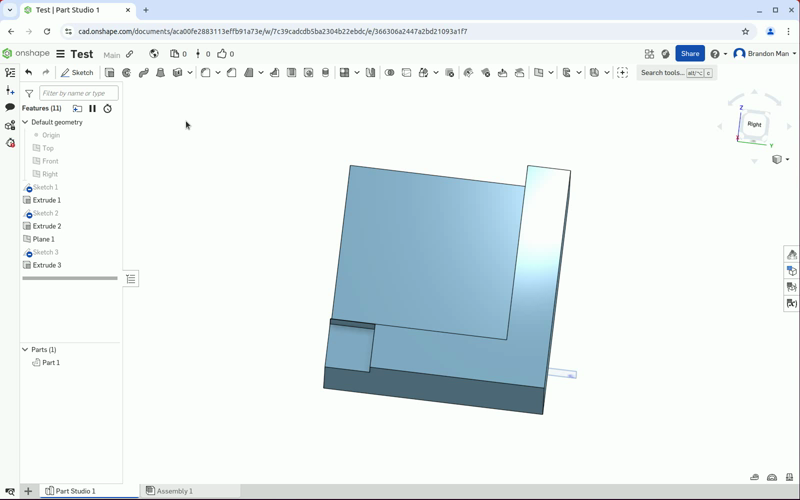
key(right, 3)
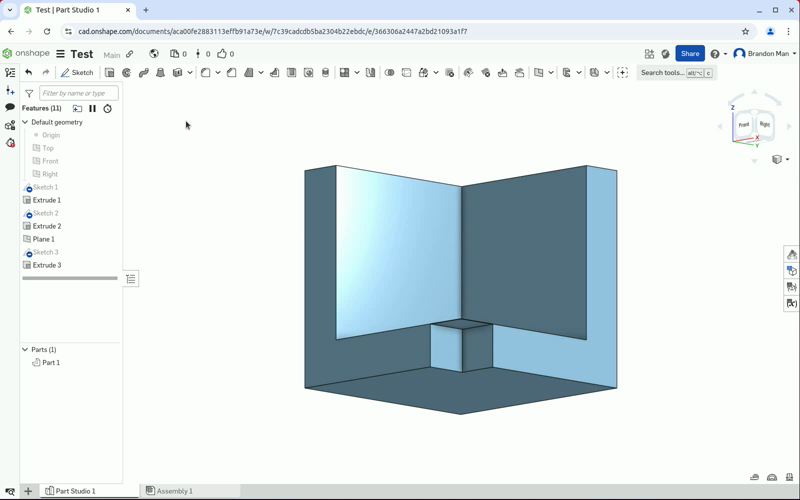
key(down, 3)
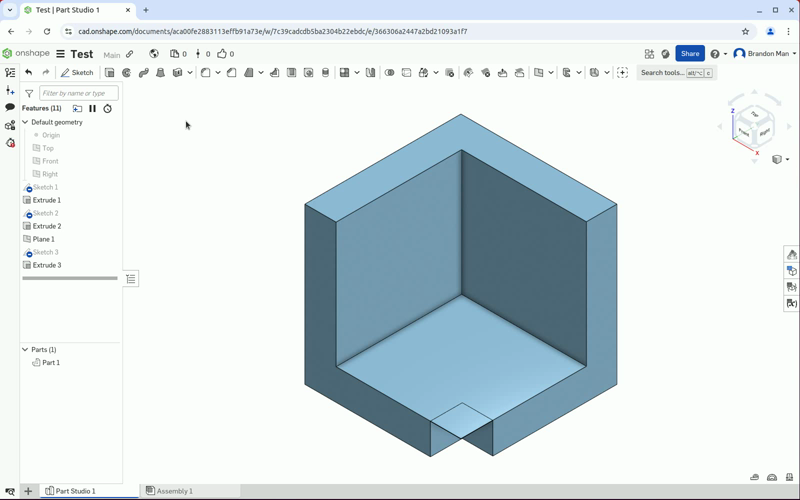
mouse_move(73, 189)
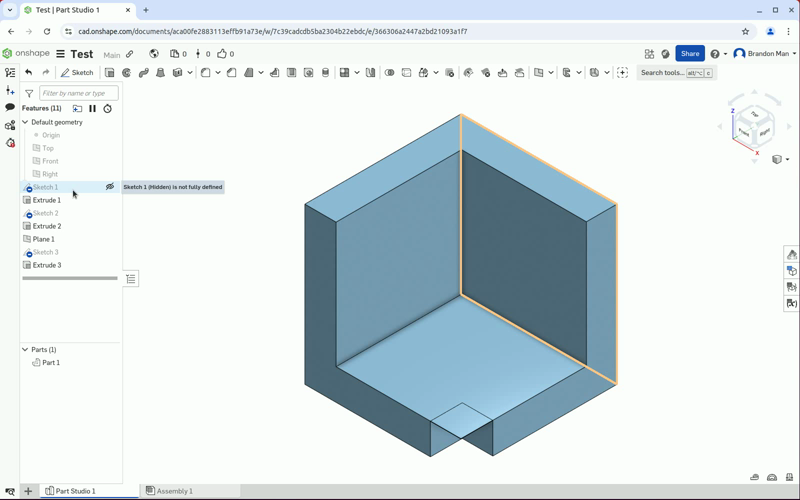
click(73, 189)